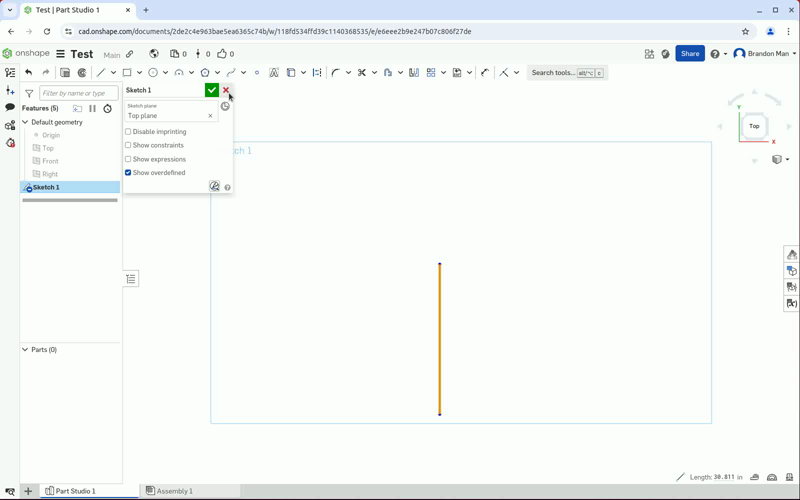
key(shift+h)
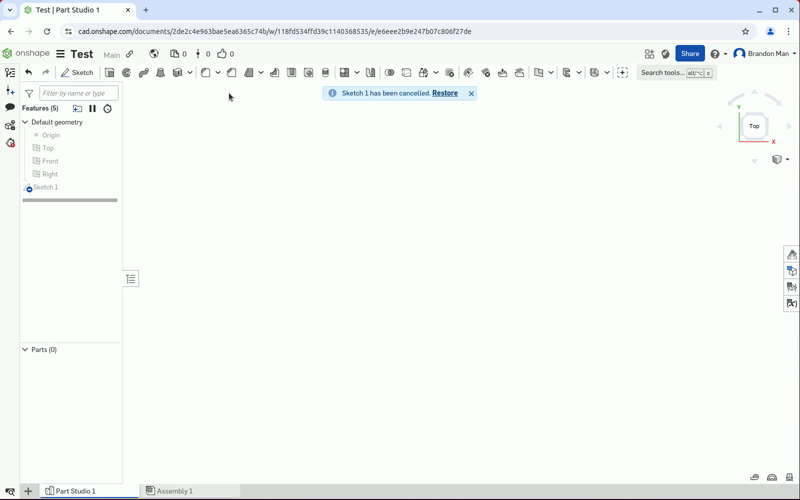
mouse_move(73, 352)
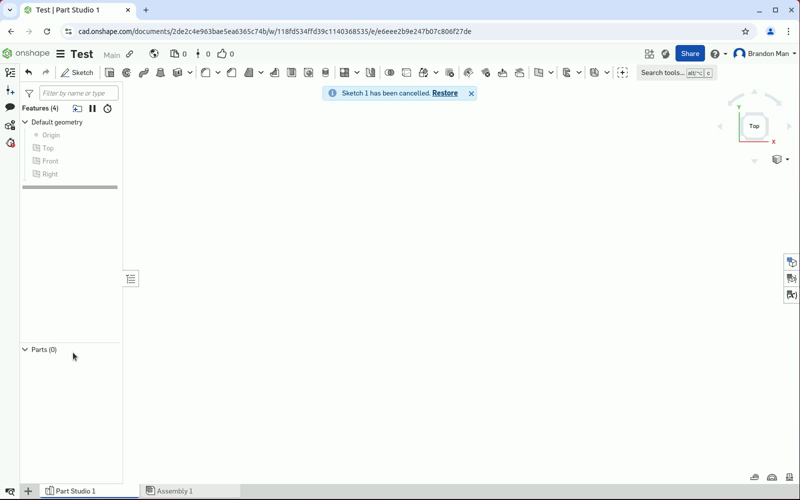
key(y)
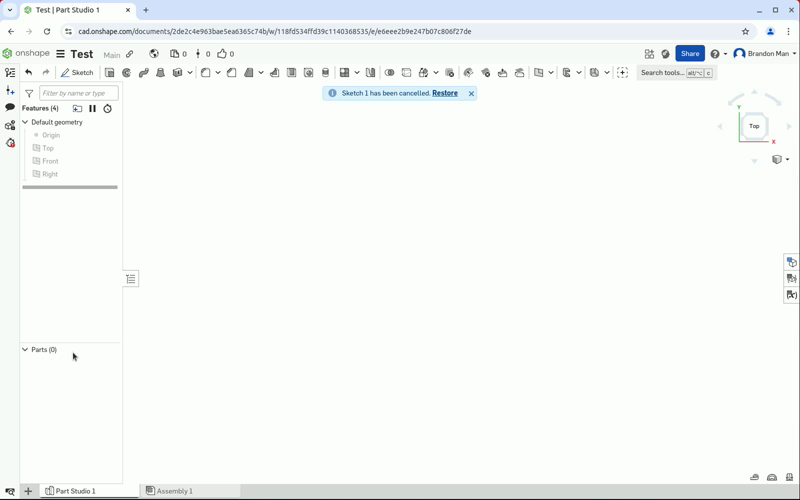
key(shift+p)
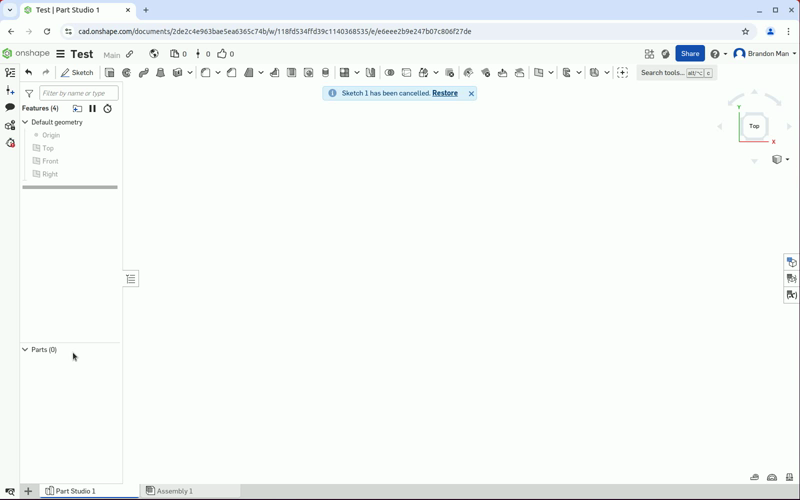
key(space)
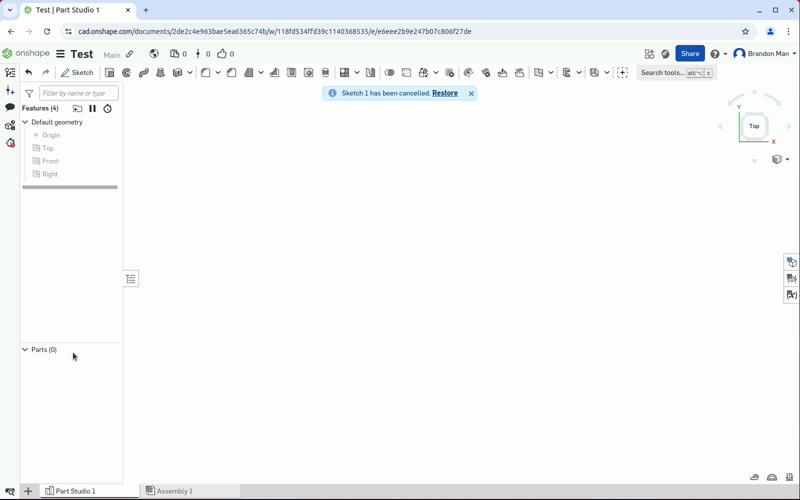
key_down(shift)
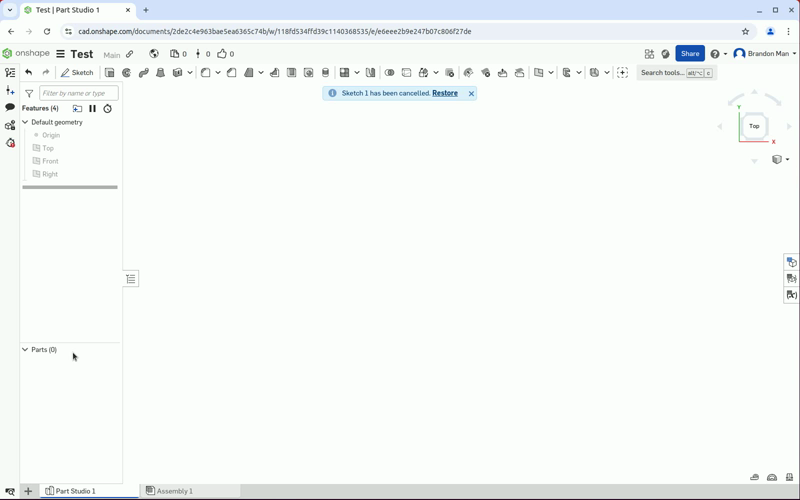
key(up)
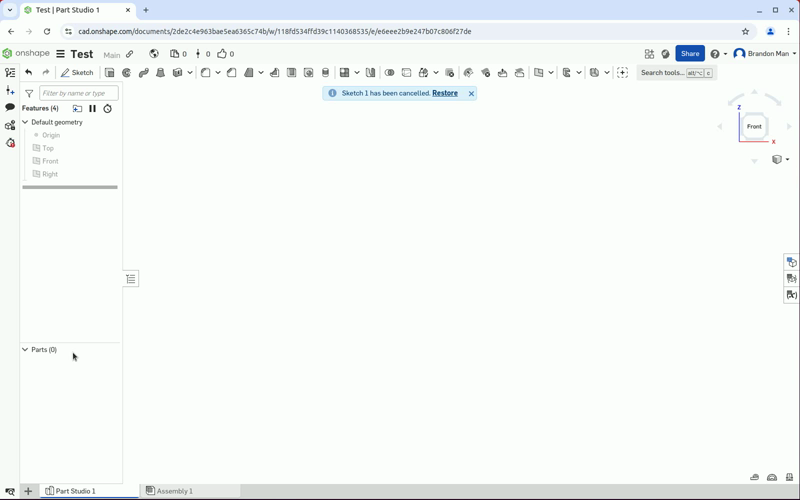
key_up(shift)
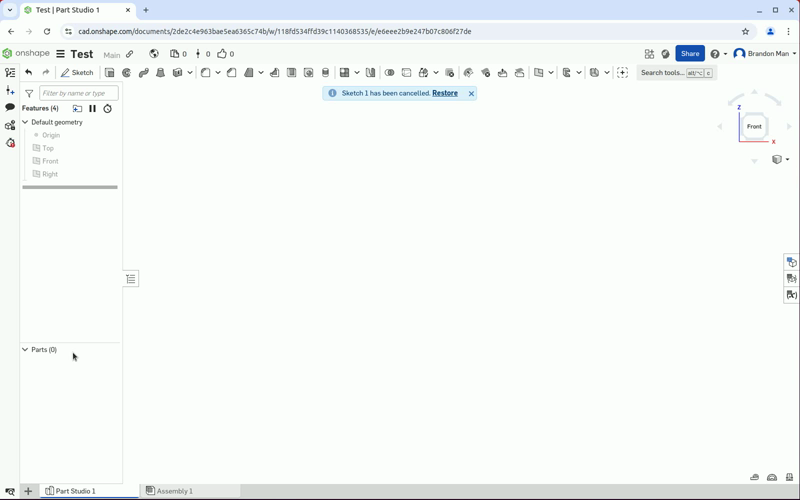
key(space)
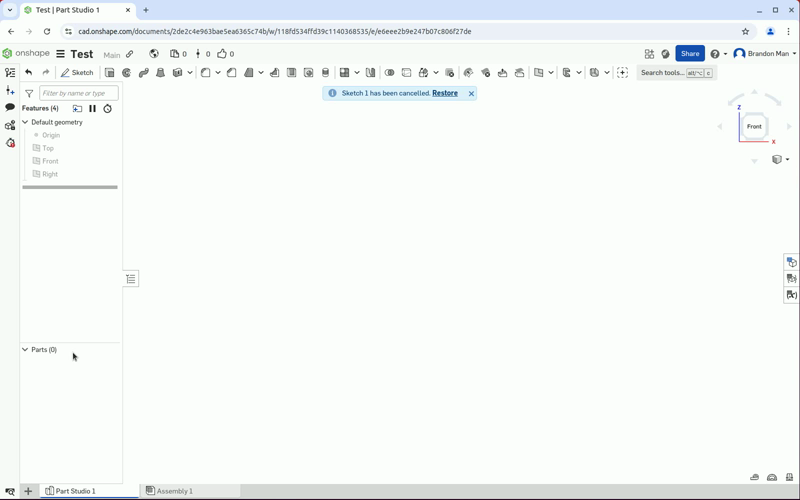
key_down(shift)
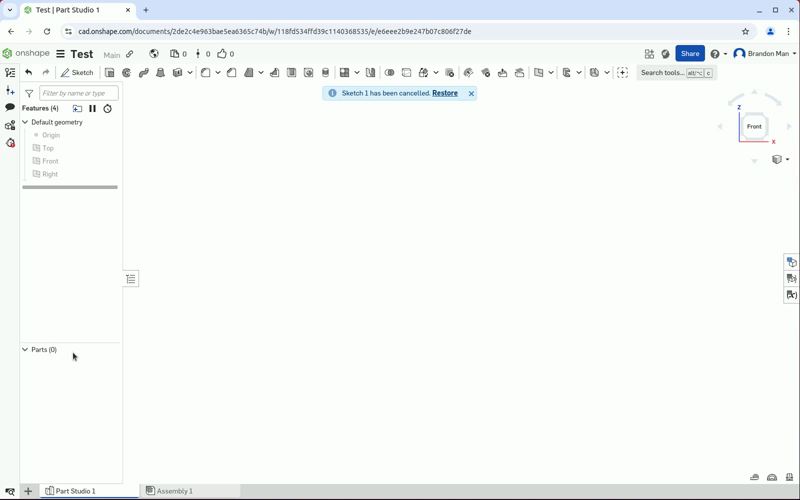
key(left)
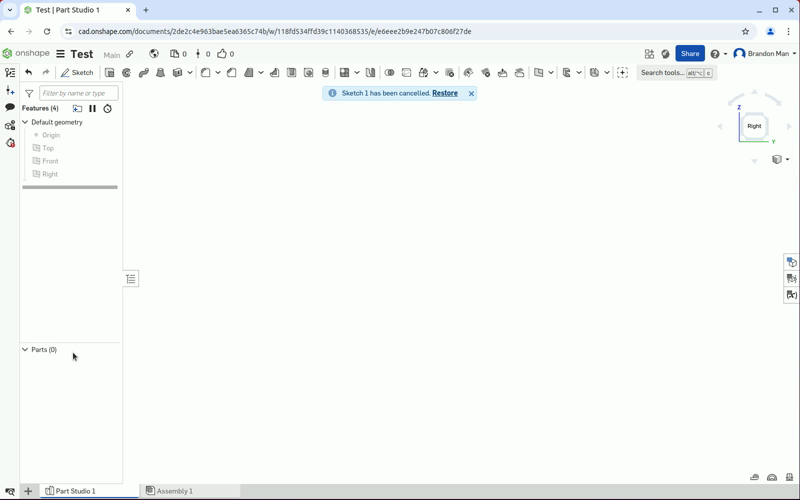
key_up(shift)
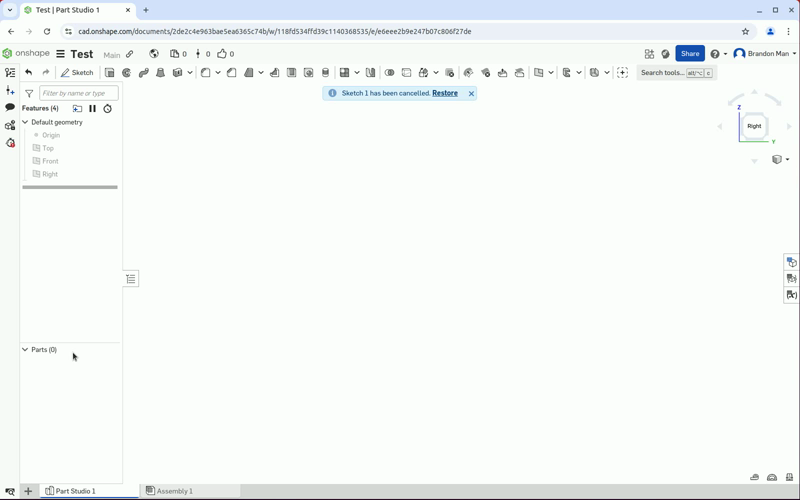
mouse_move(73, 352)
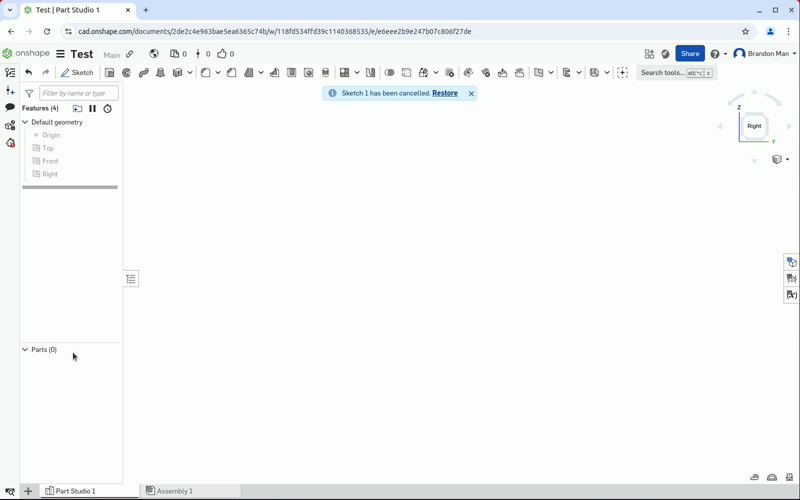
key(shift+y)
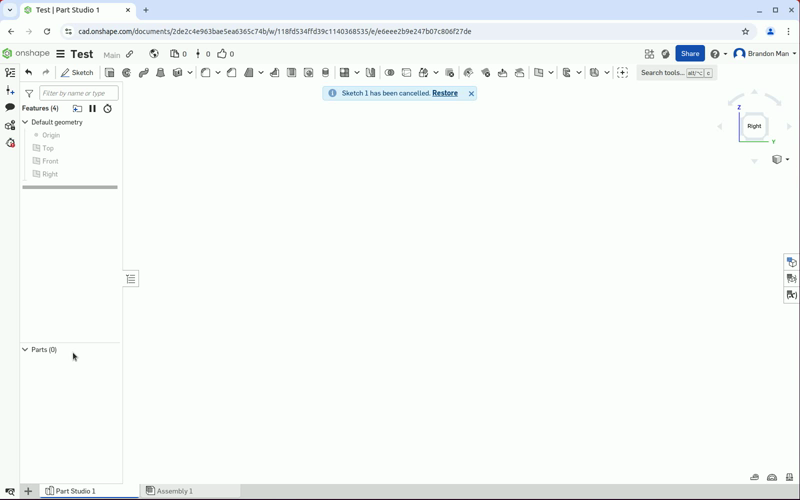
key(shift+s)
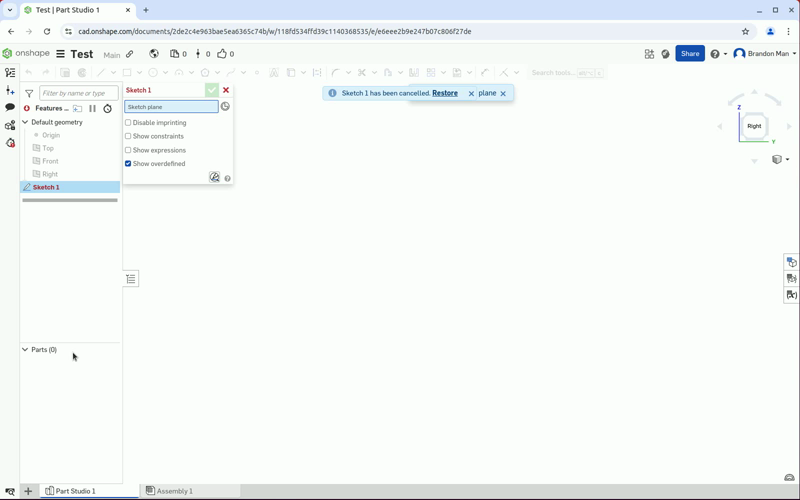
mouse_move(73, 176)
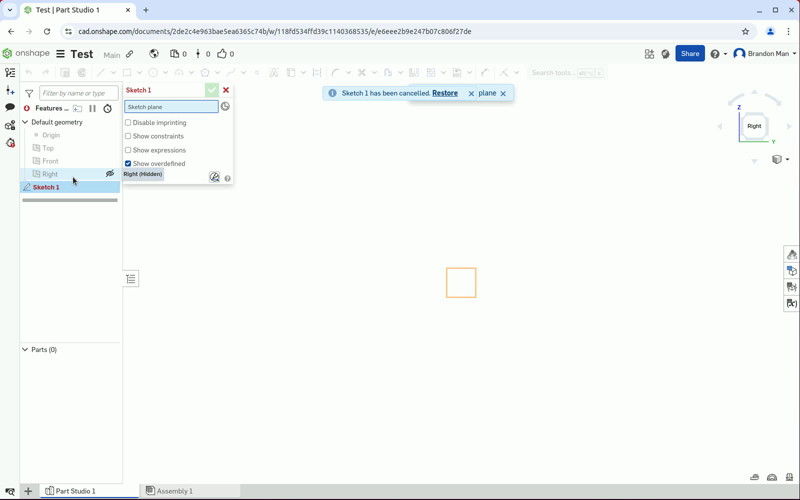
click(73, 176)
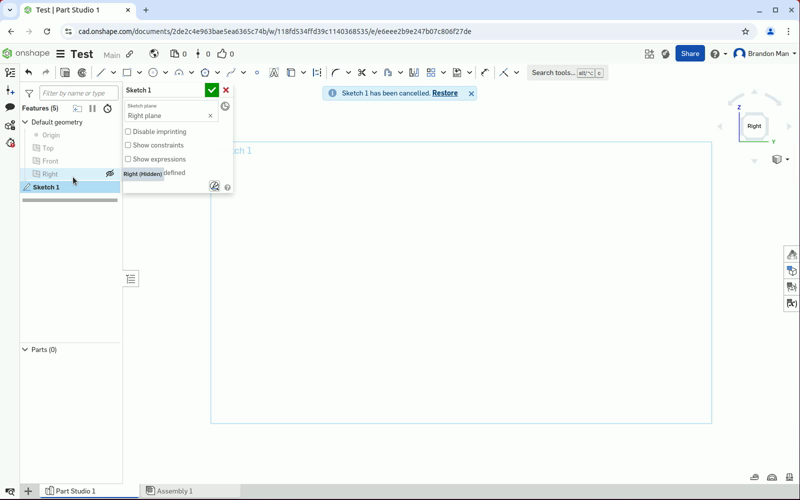
mouse_move(73, 352)
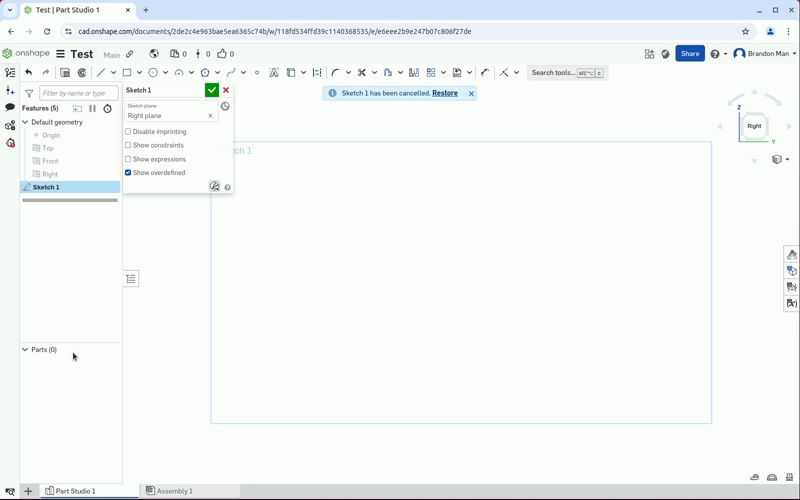
key(y)
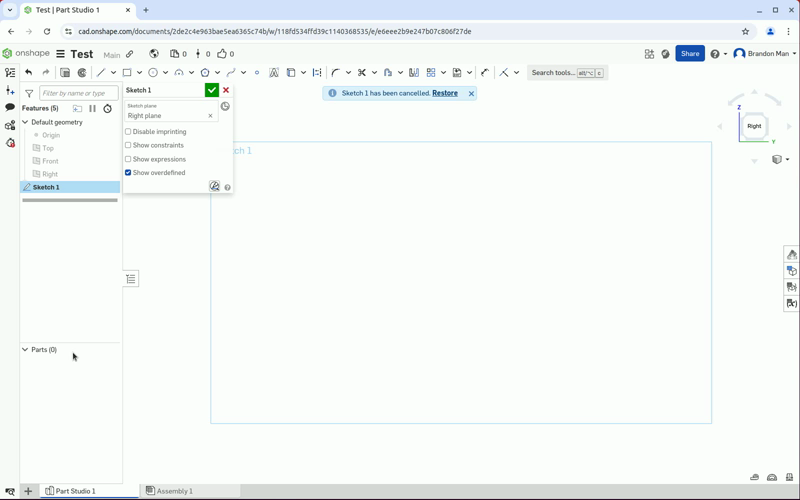
key(l)
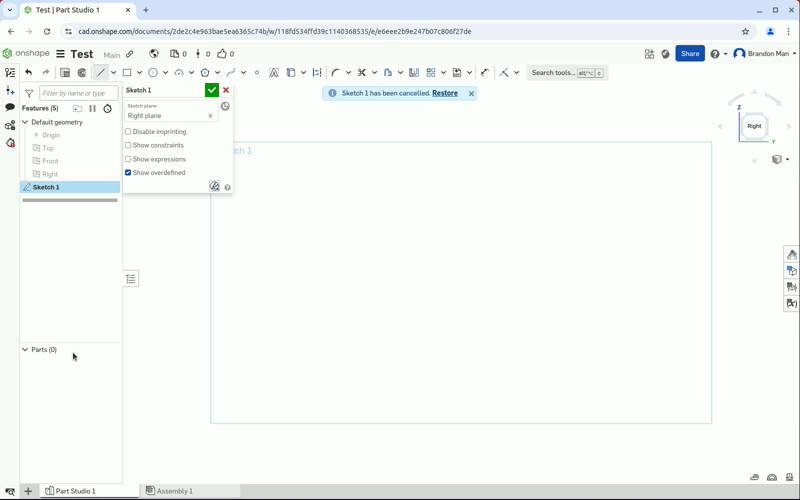
key_down(shift)
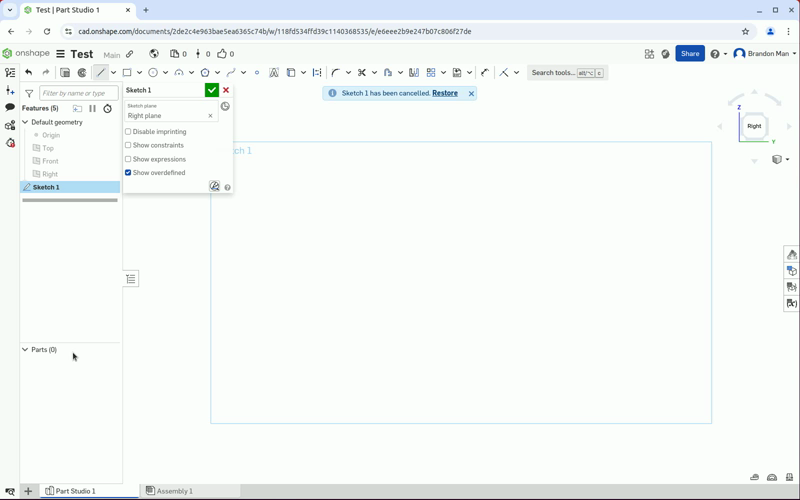
mouse_move(458, 285)
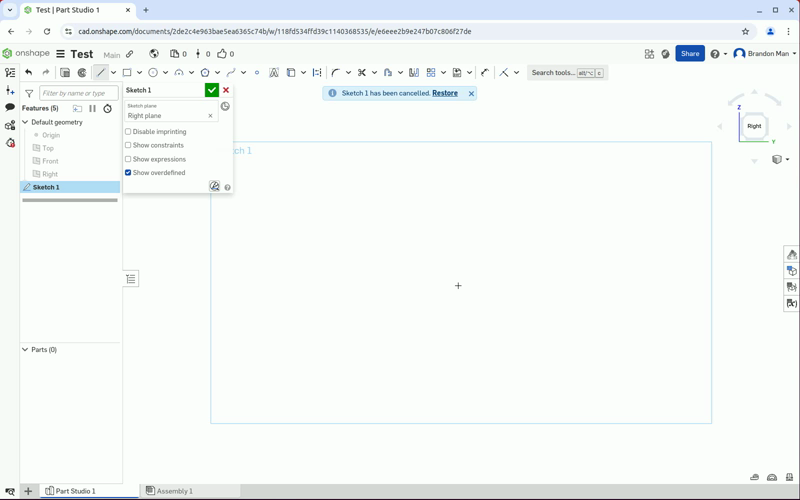
click(458, 285)
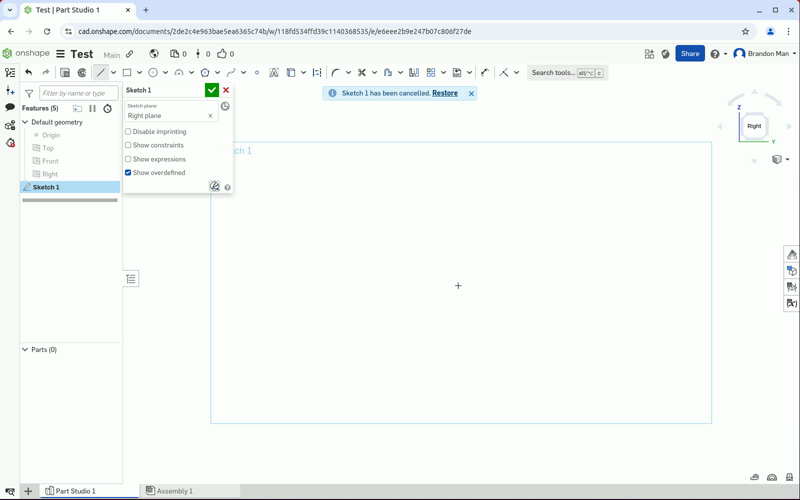
key_up(shift)
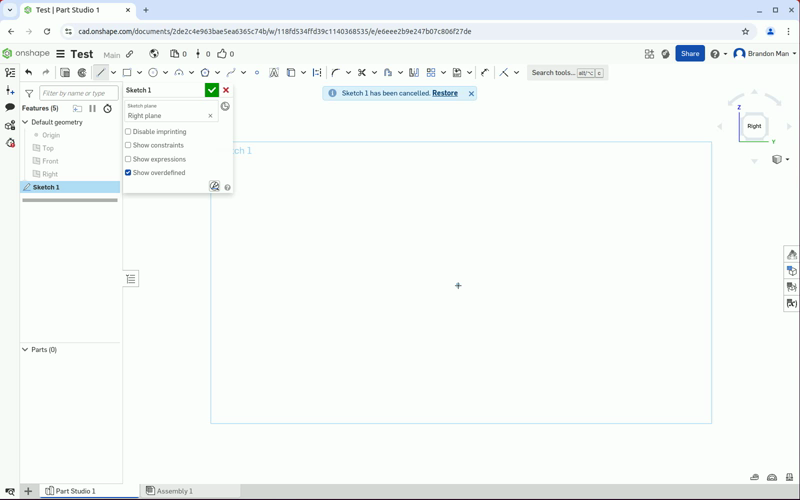
key_down(shift)
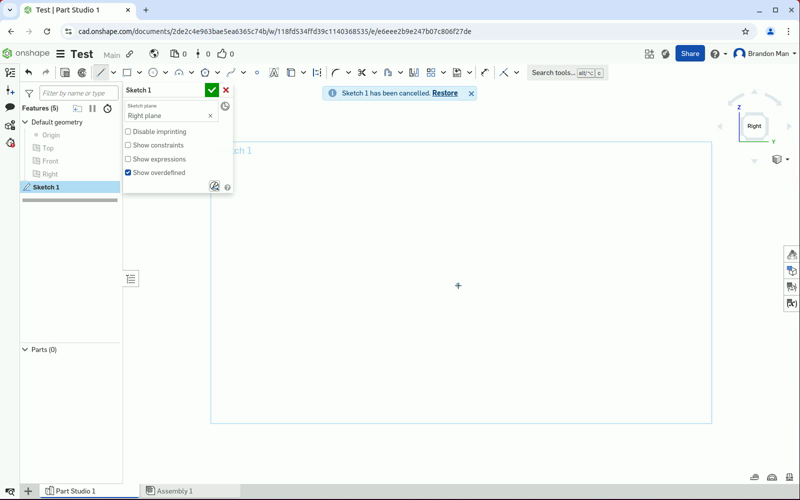
mouse_move(488, 285)
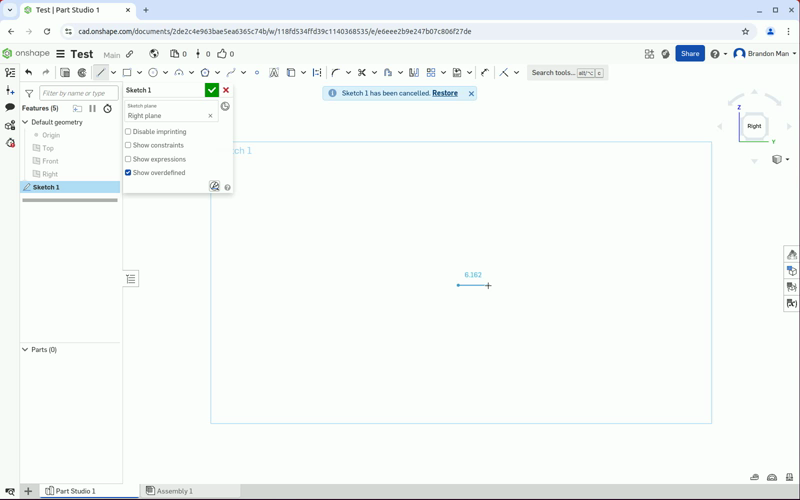
mouse_move(465, 285)
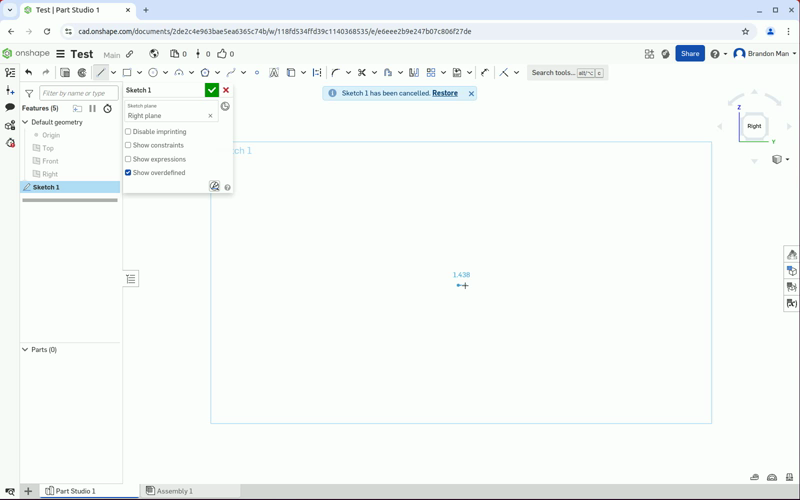
scroll(6)
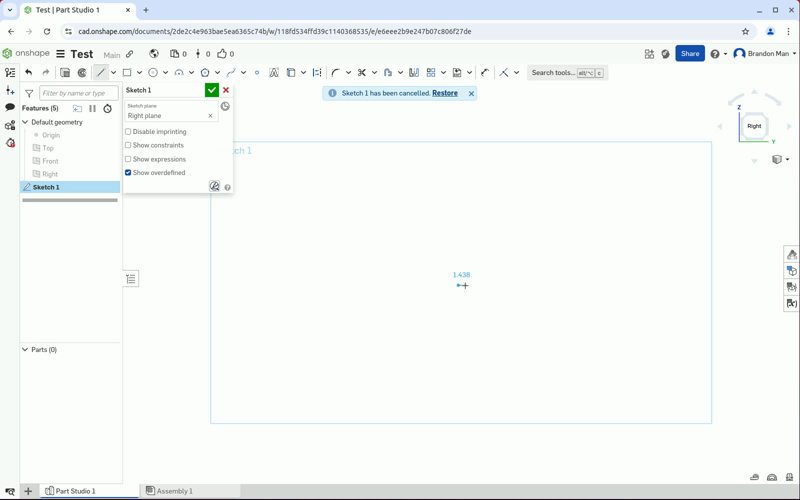
scroll(6)
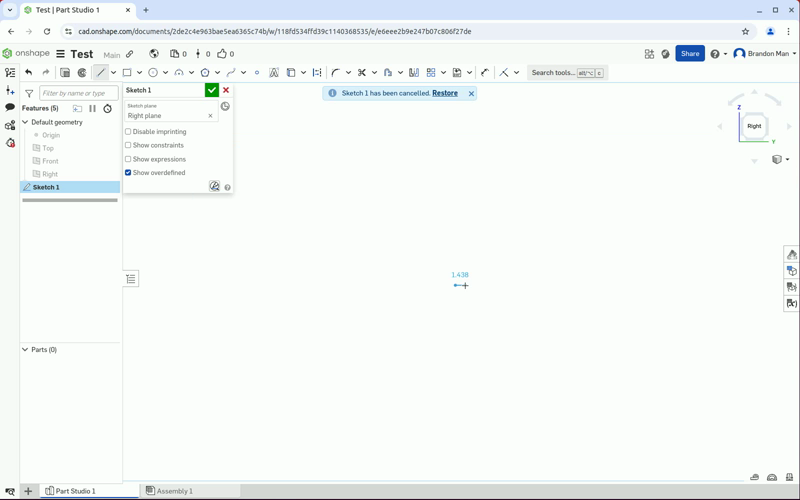
scroll(6)
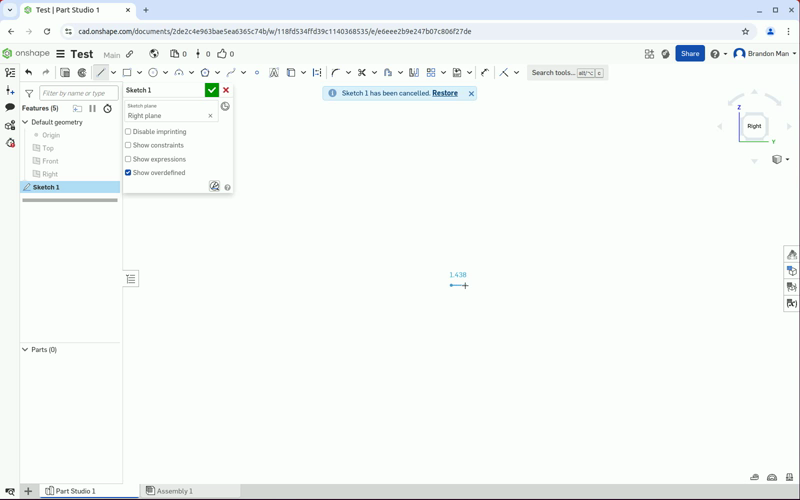
scroll(6)
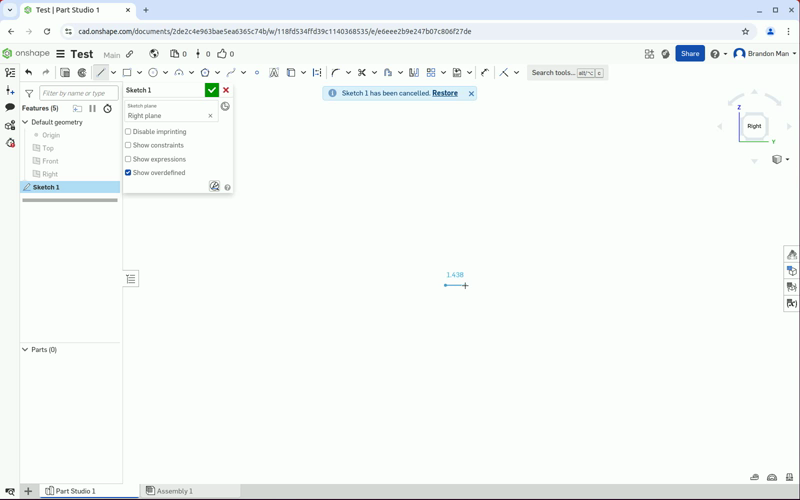
scroll(6)
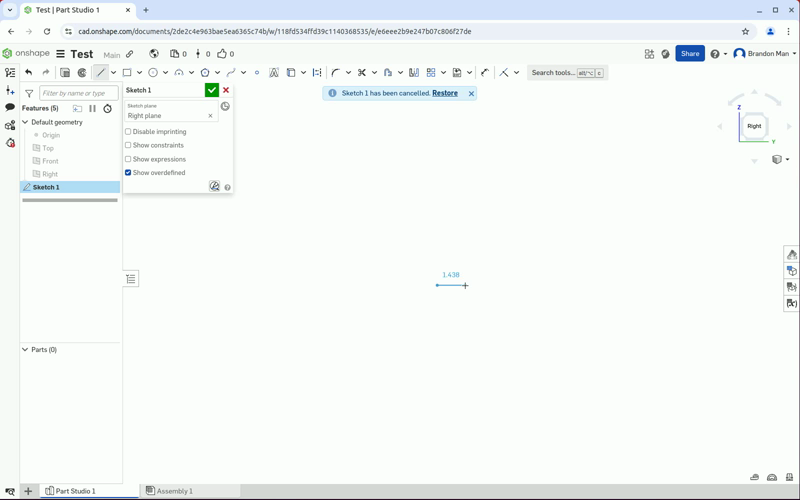
scroll(6)
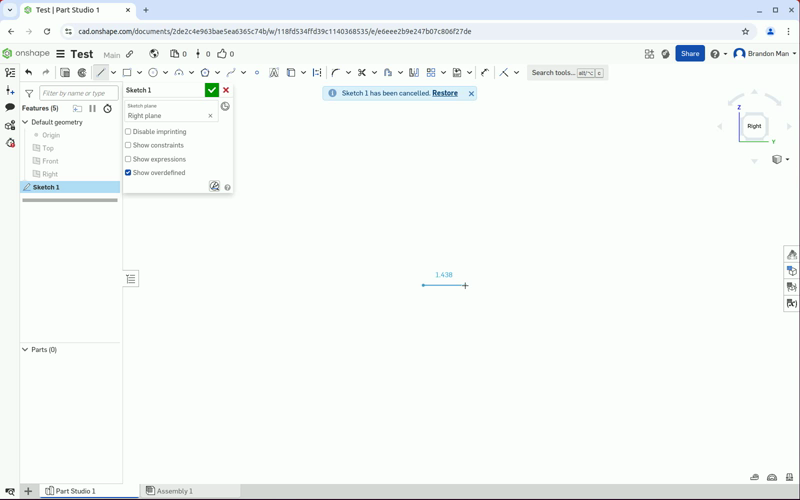
scroll(6)
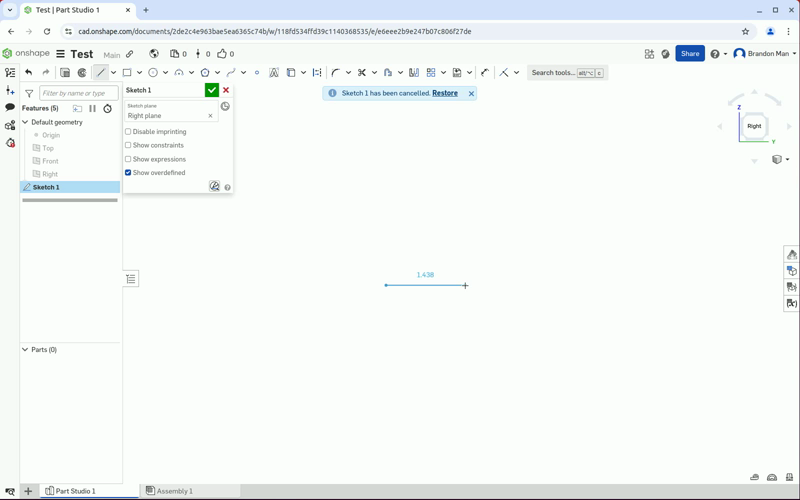
click(465, 285)
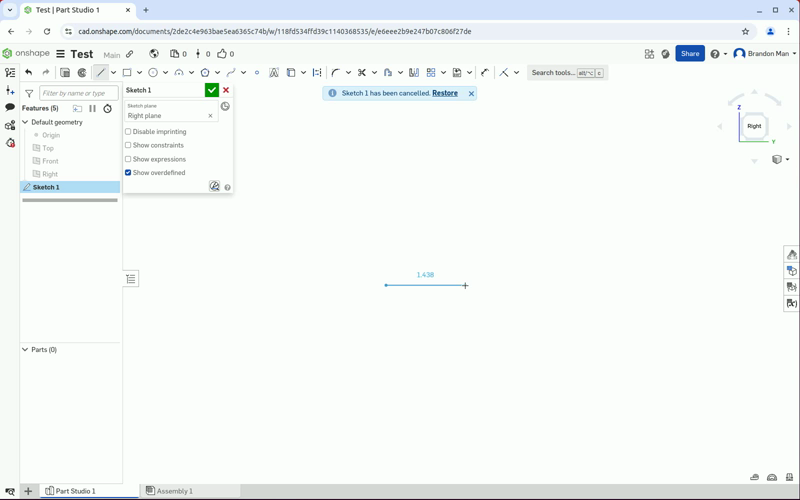
scroll(-6)
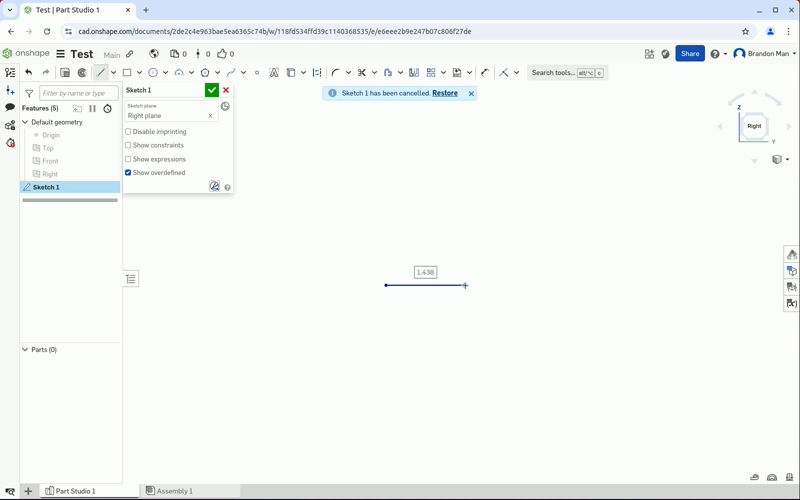
scroll(-6)
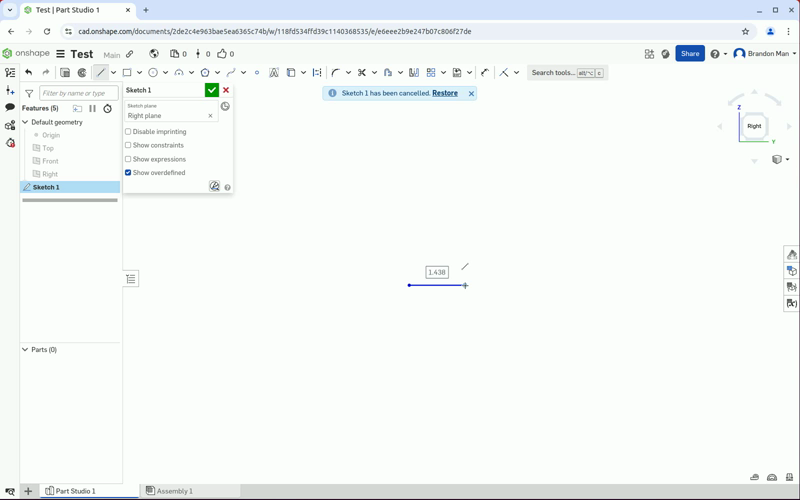
scroll(-6)
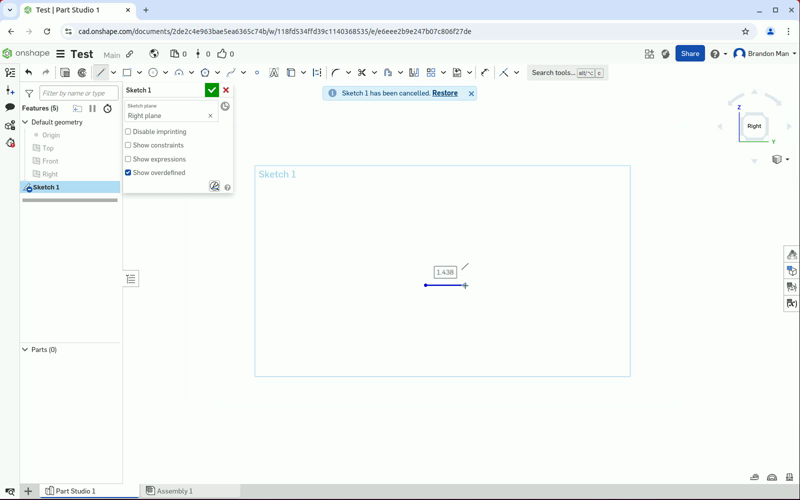
scroll(-6)
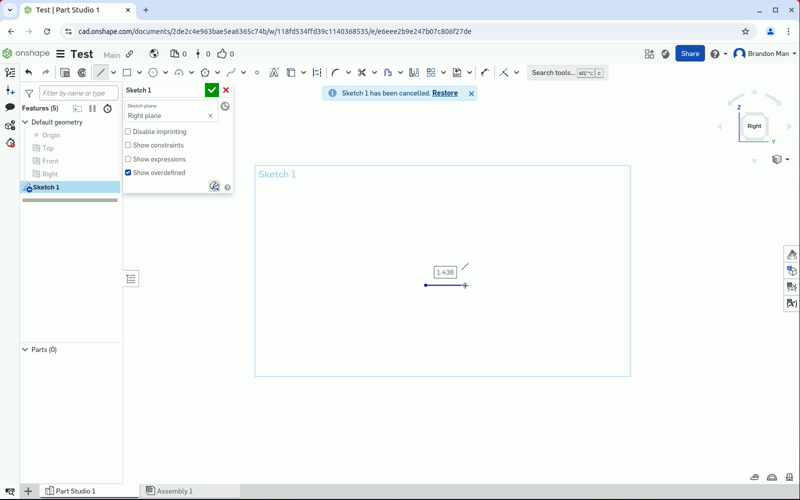
scroll(-6)
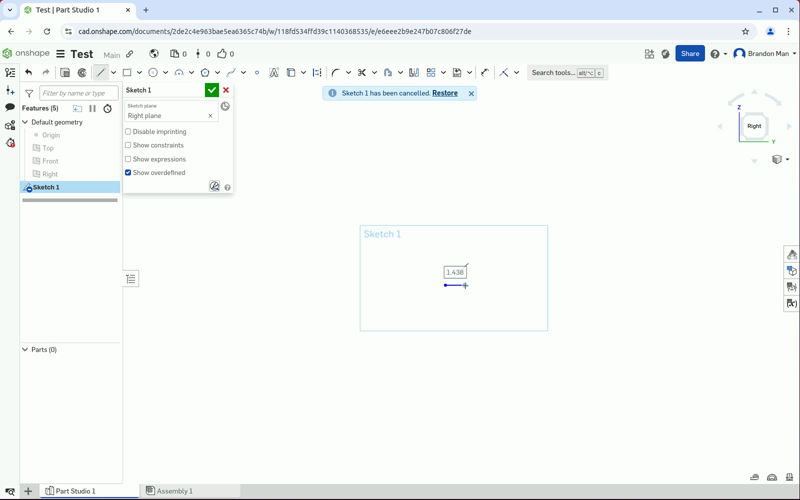
scroll(-6)
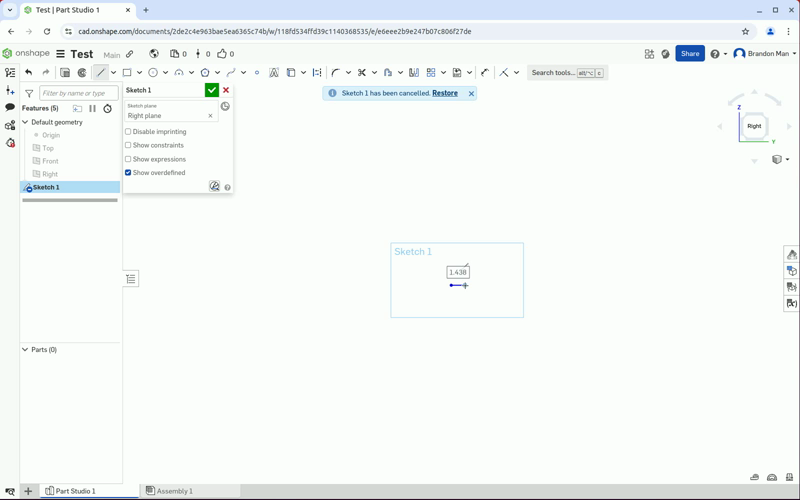
scroll(-6)
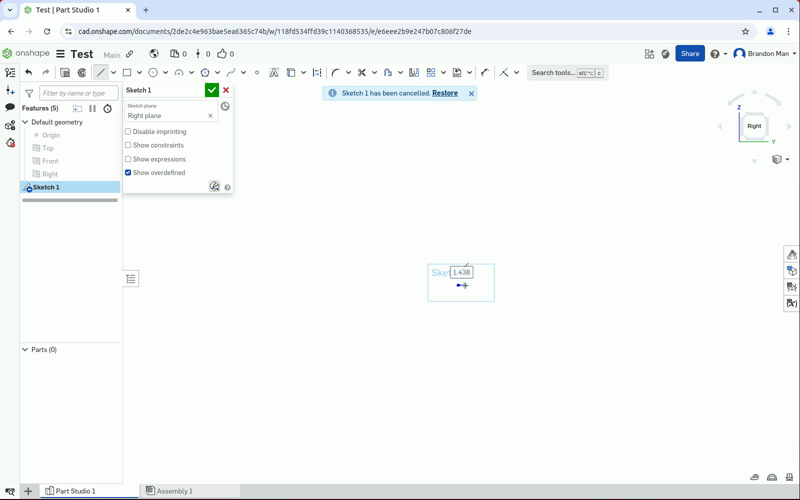
key_up(shift)
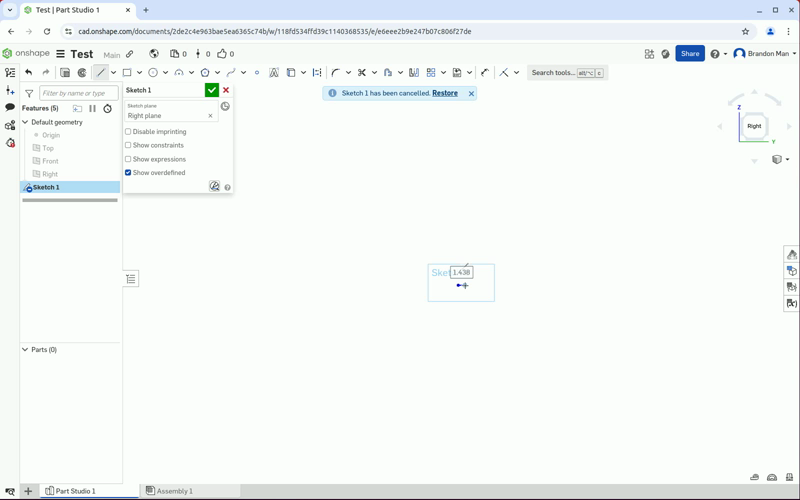
key_down(shift)
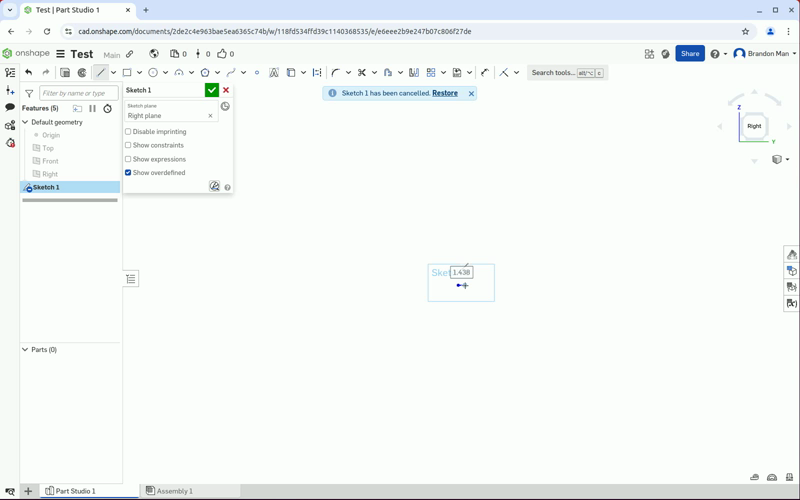
mouse_move(495, 285)
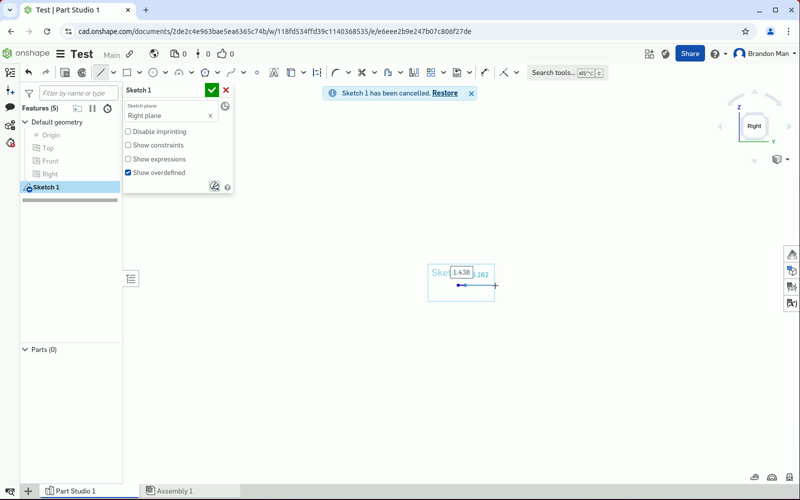
mouse_move(465, 278)
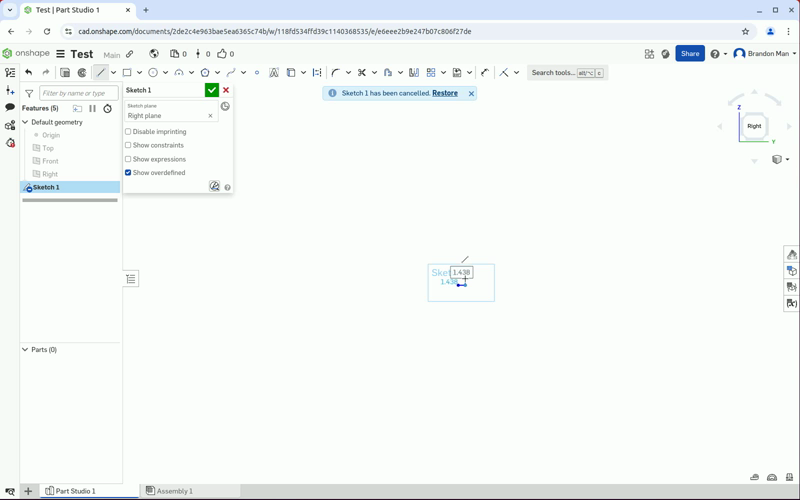
scroll(6)
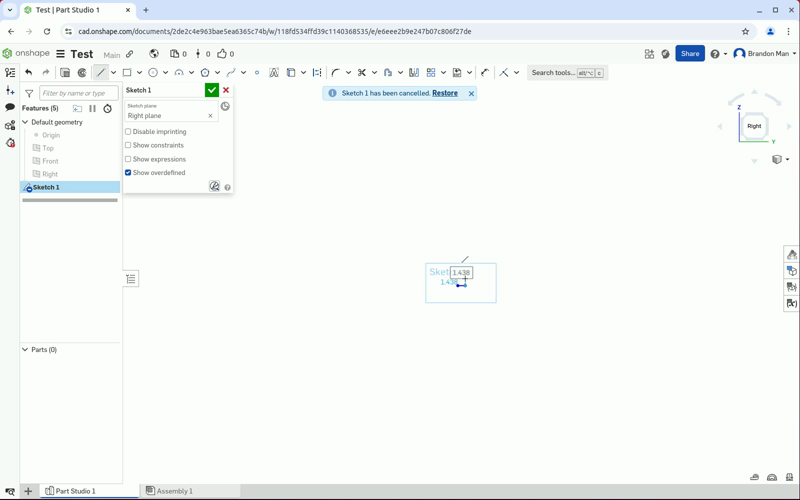
scroll(6)
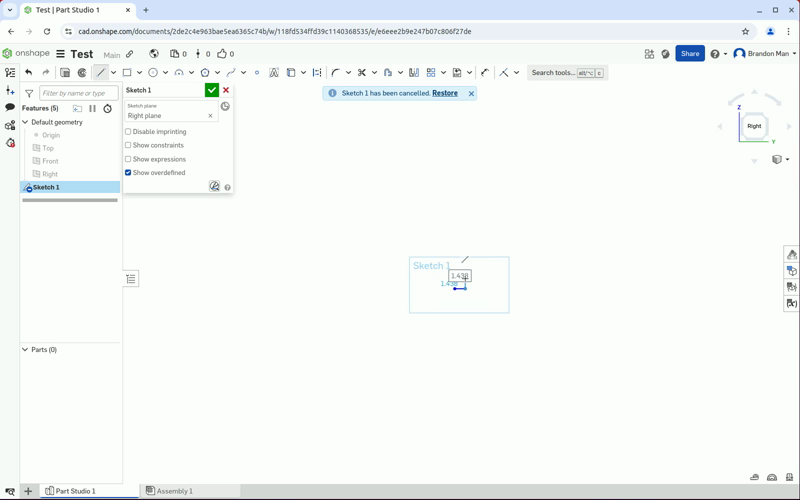
scroll(6)
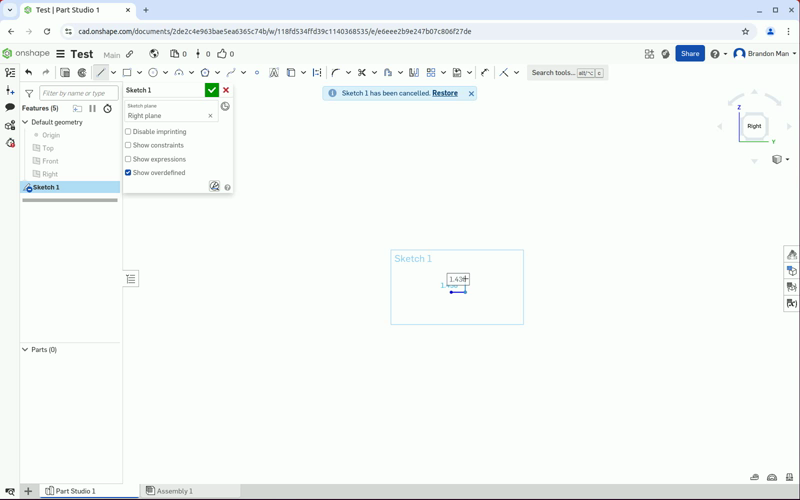
scroll(6)
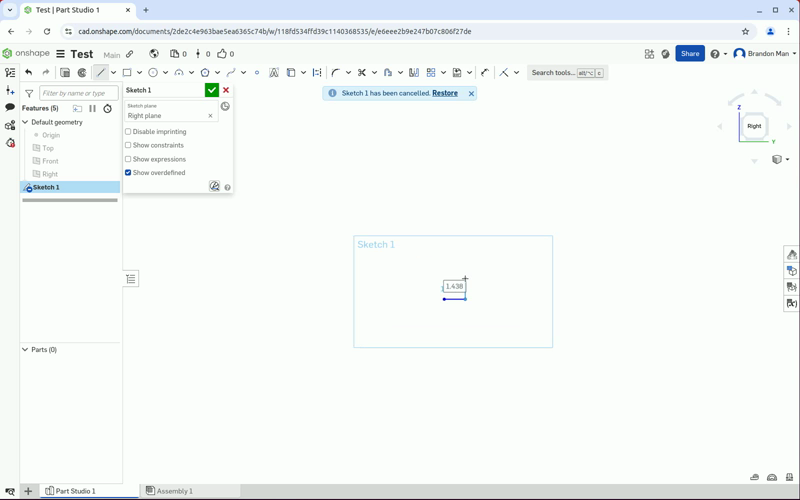
scroll(6)
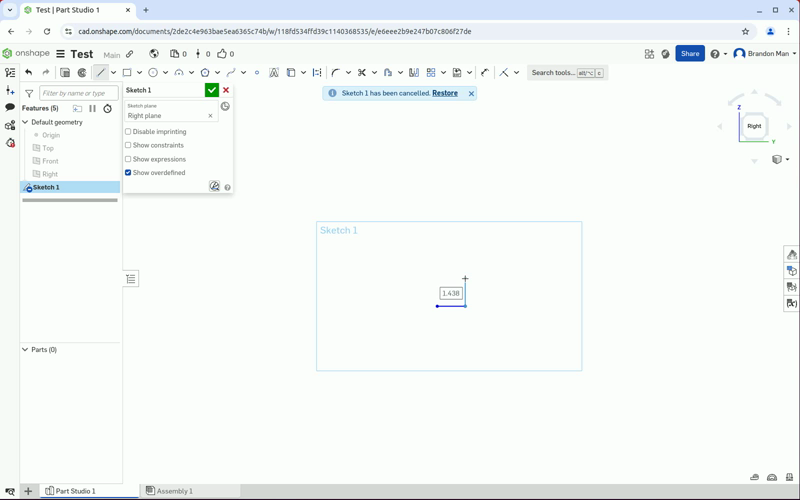
scroll(6)
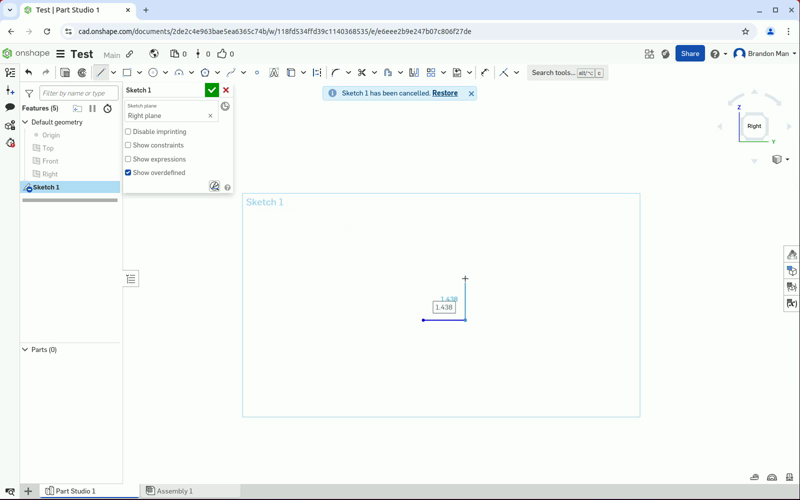
scroll(6)
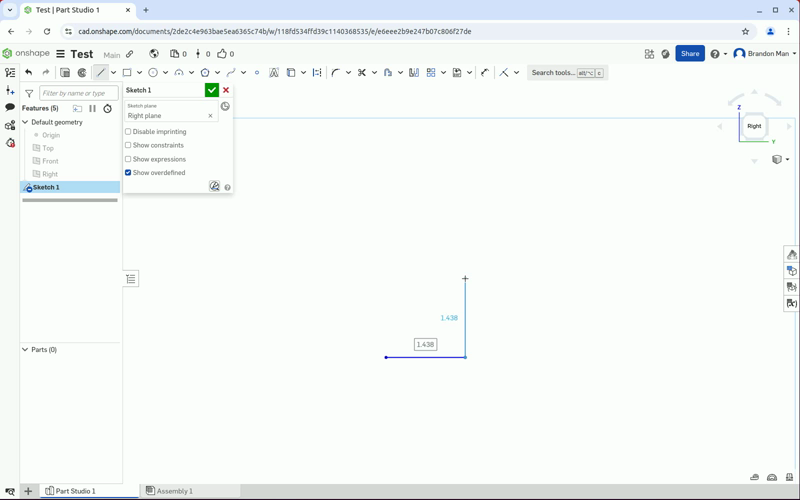
click(465, 278)
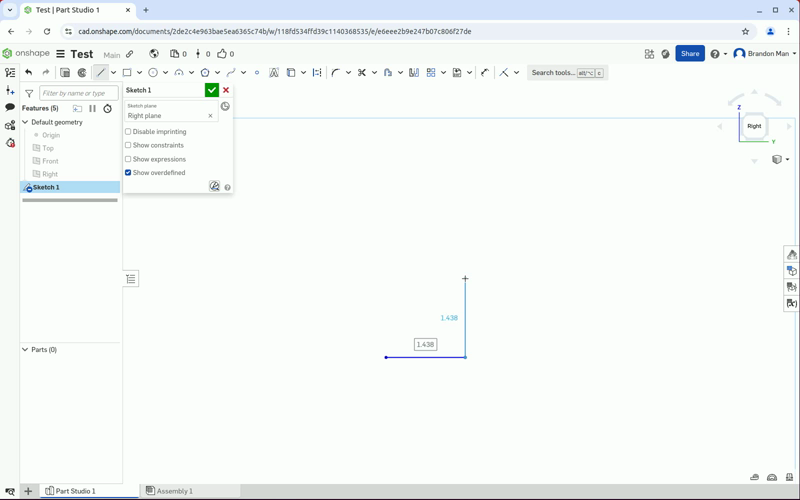
scroll(-6)
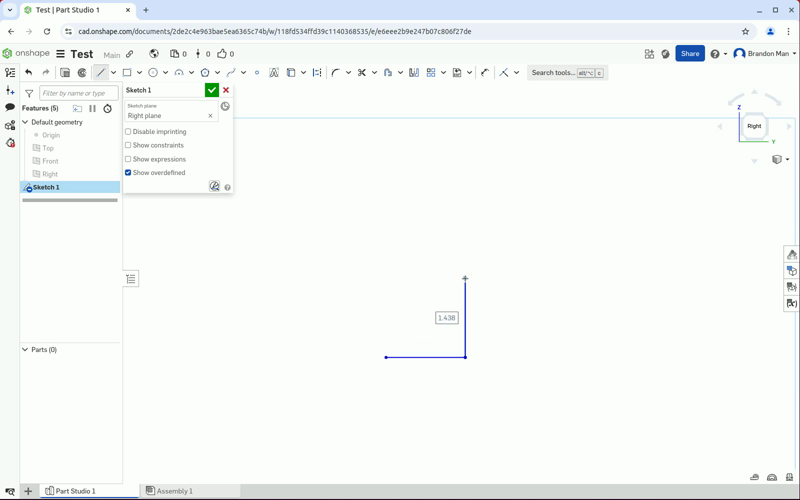
scroll(-6)
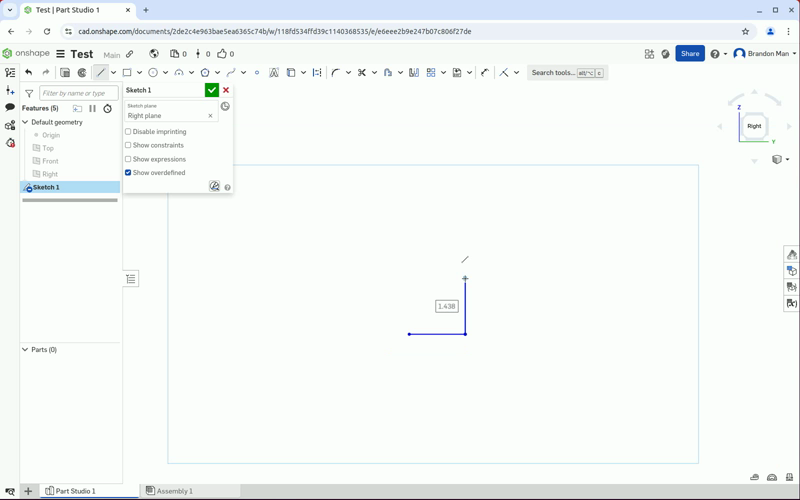
scroll(-6)
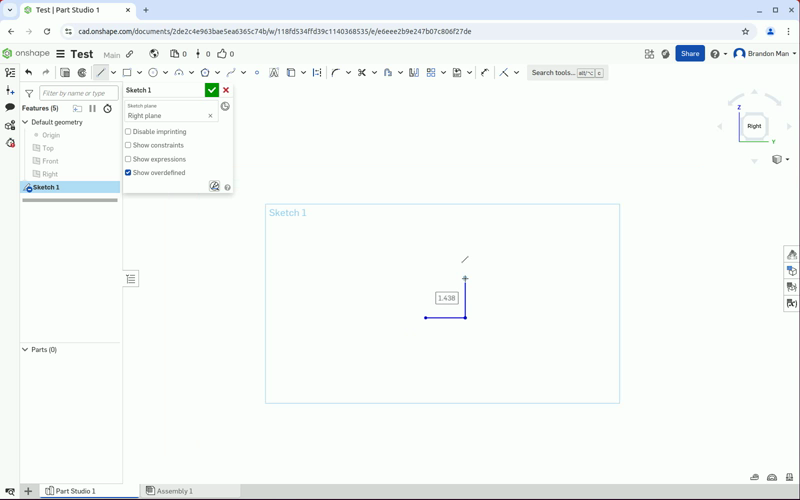
scroll(-6)
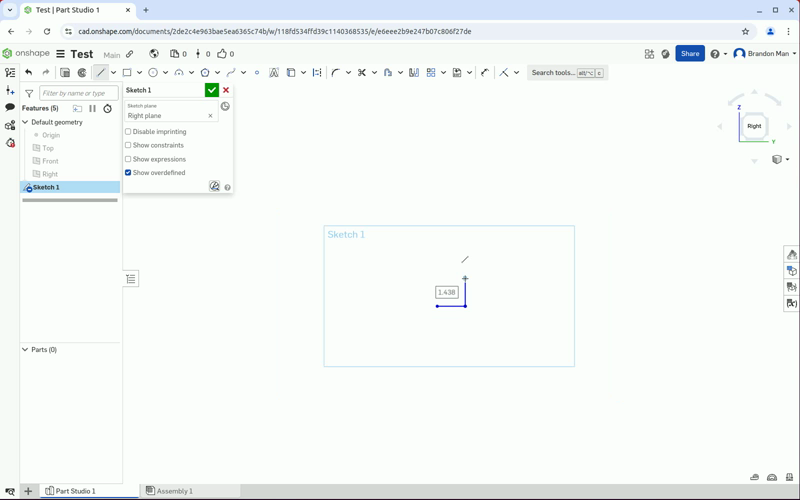
scroll(-6)
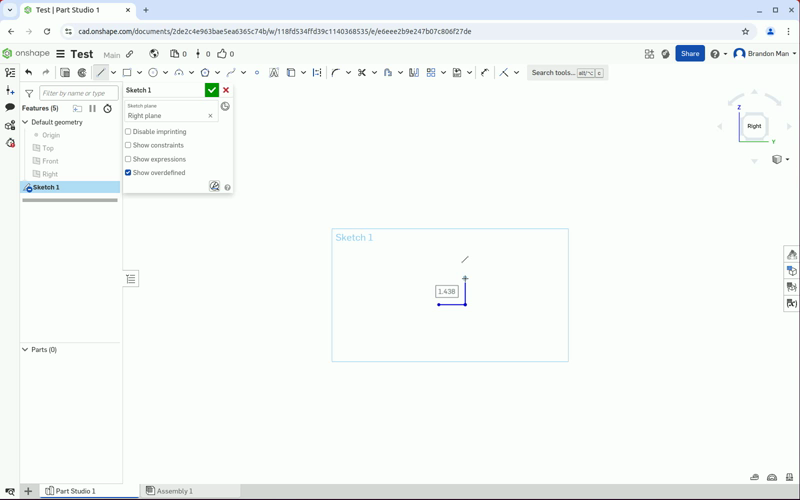
scroll(-6)
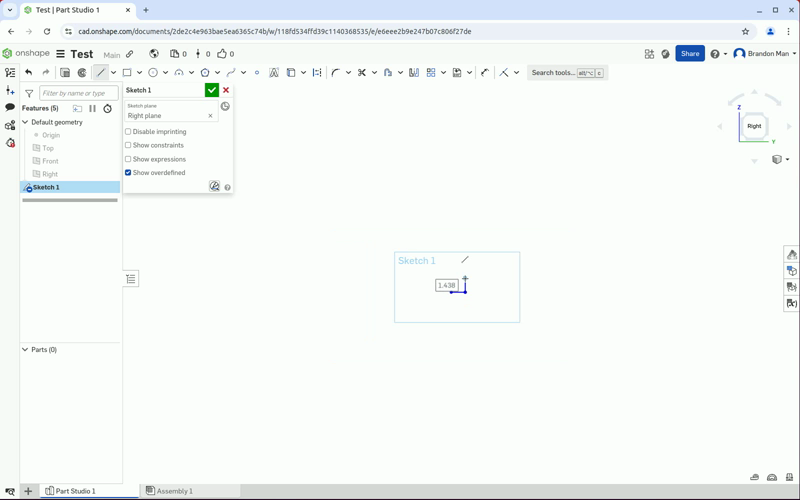
scroll(-6)
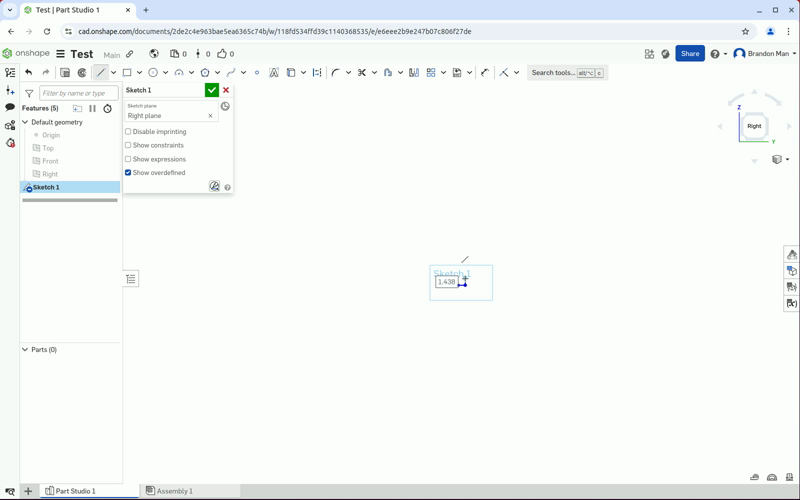
key_up(shift)
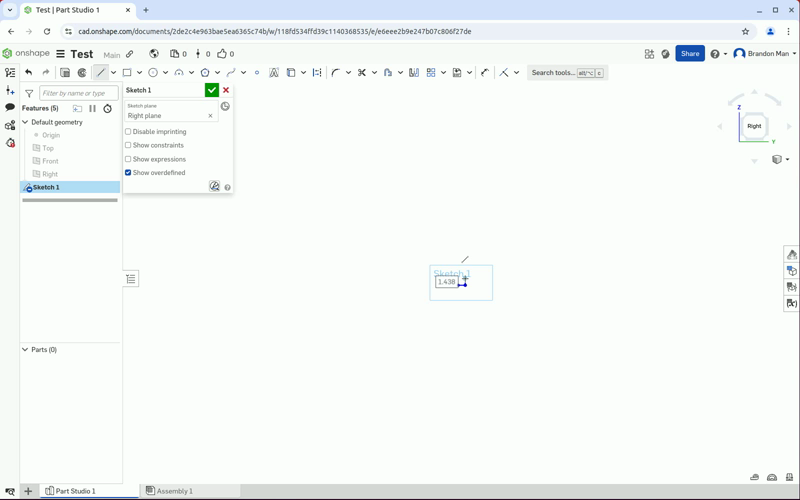
key_down(shift)
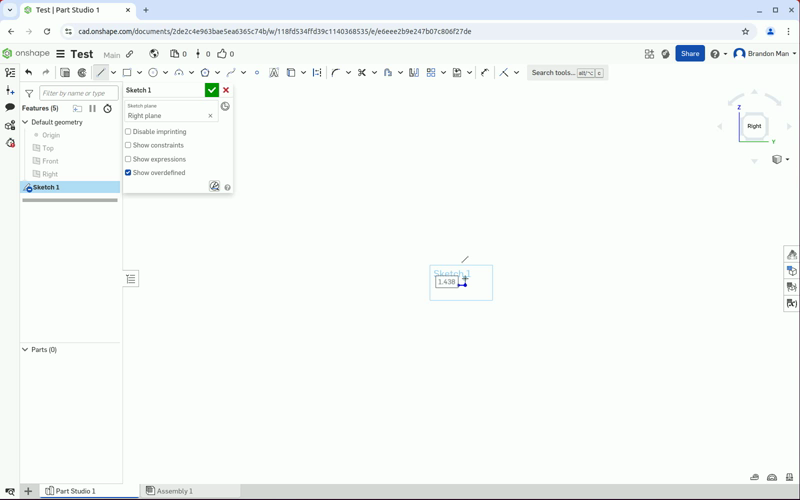
mouse_move(495, 278)
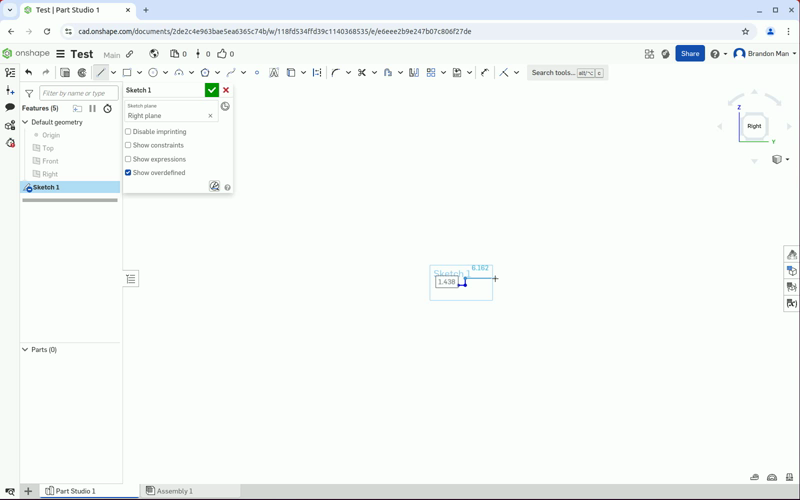
mouse_move(458, 278)
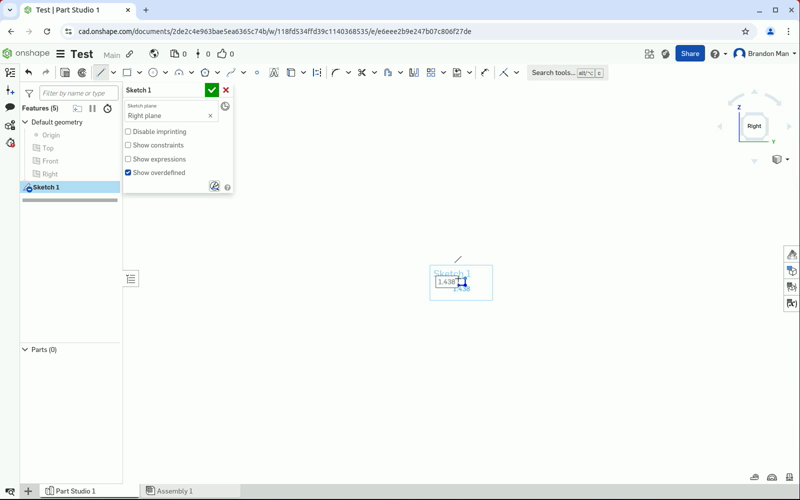
scroll(6)
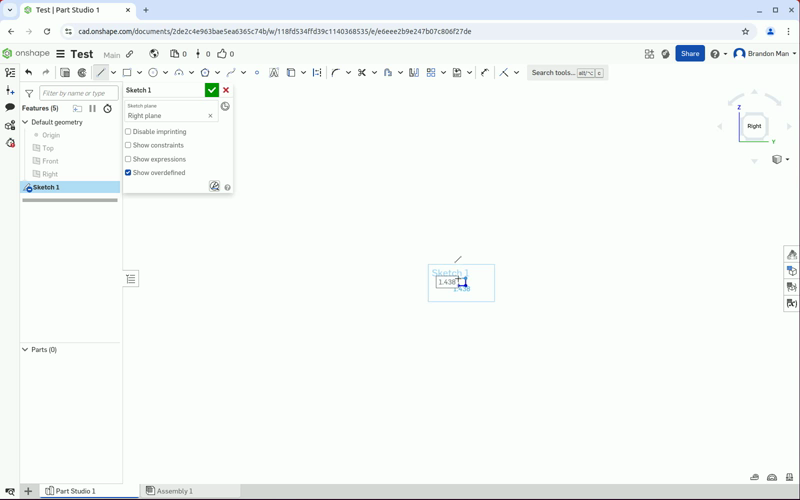
scroll(6)
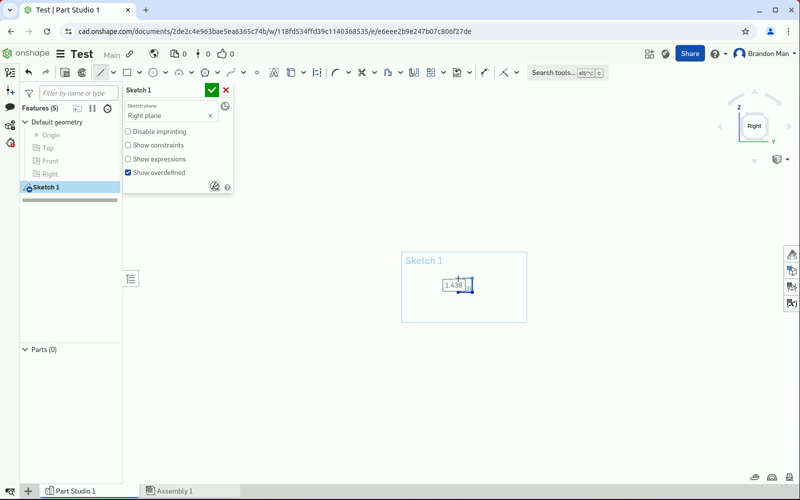
scroll(6)
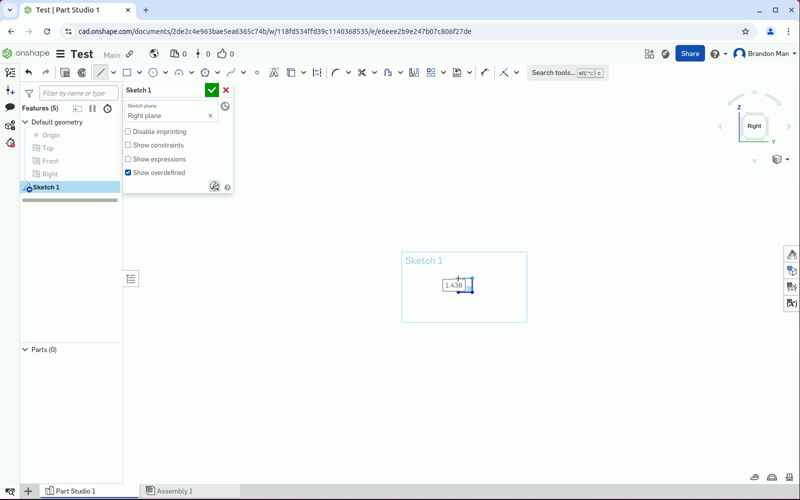
scroll(6)
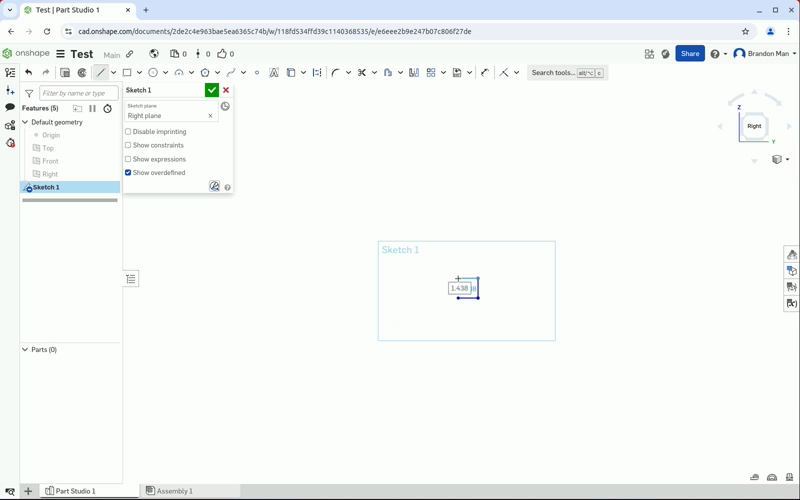
scroll(6)
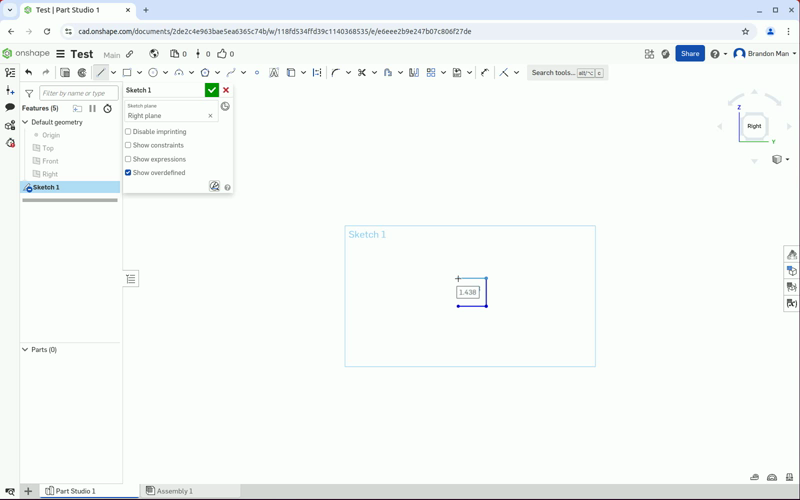
scroll(6)
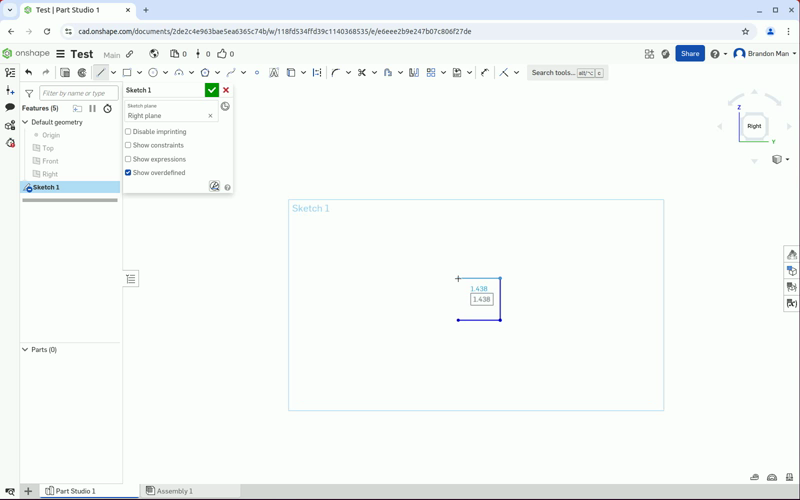
scroll(6)
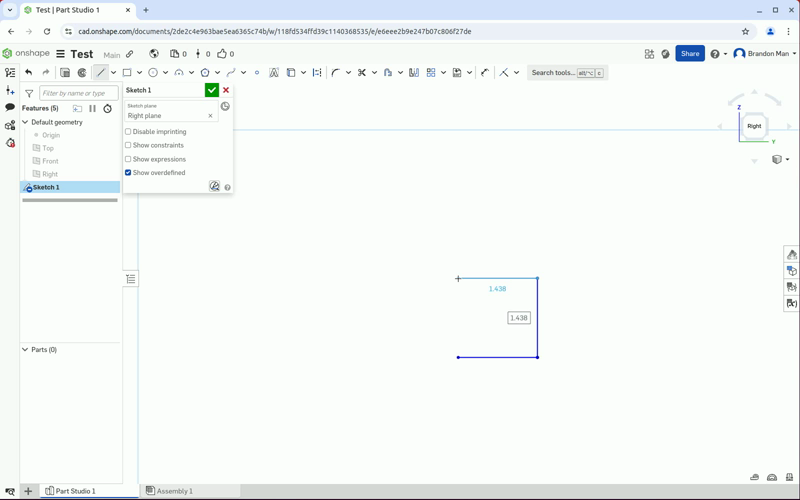
click(458, 278)
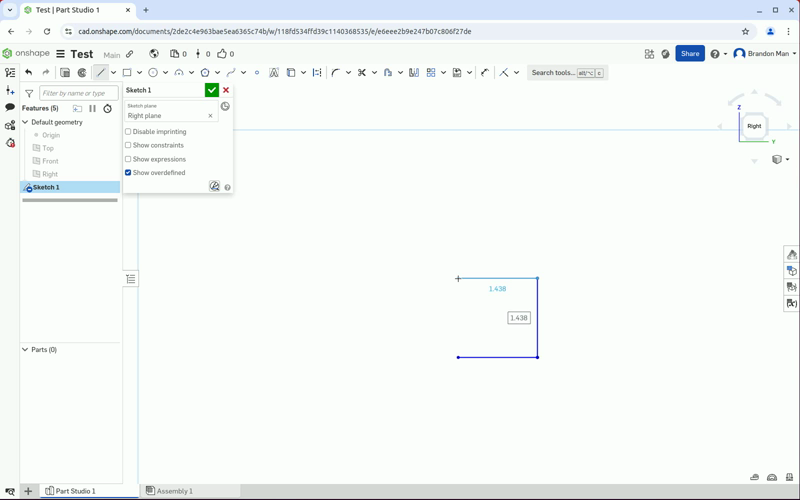
scroll(-6)
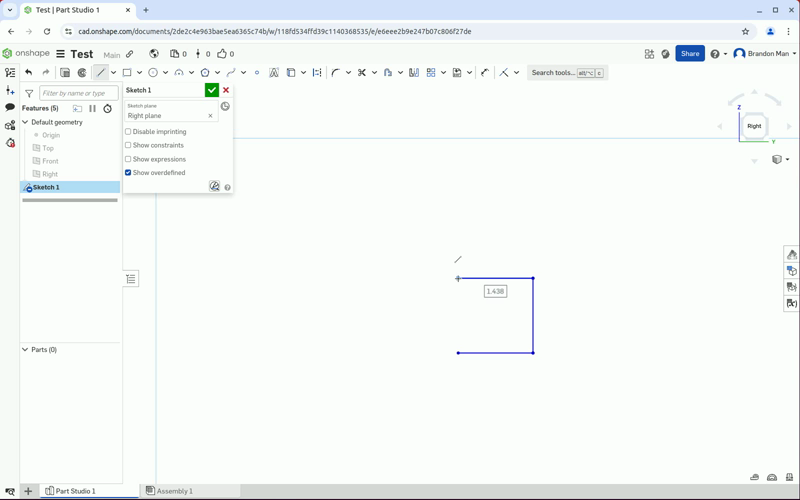
scroll(-6)
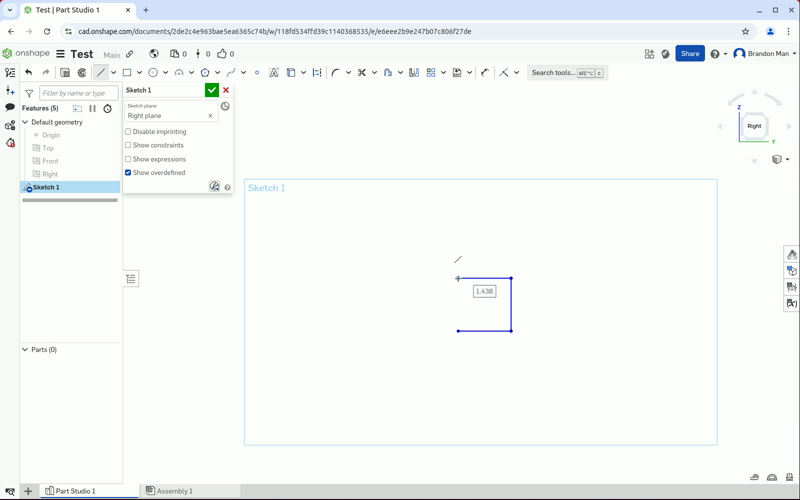
scroll(-6)
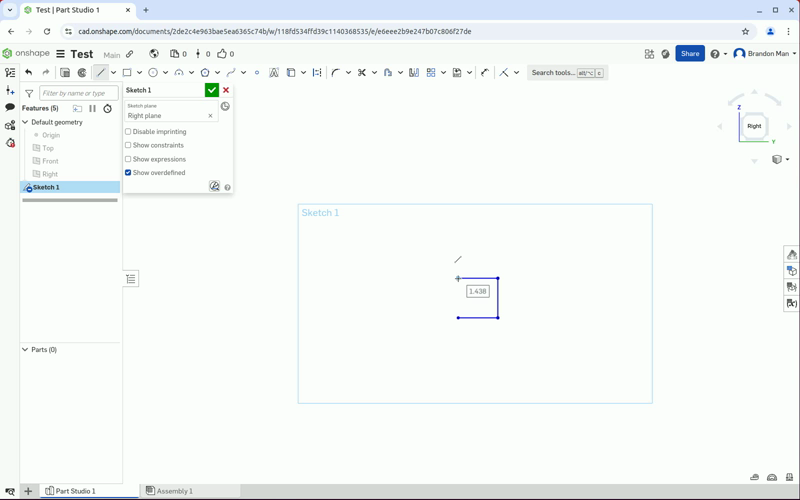
scroll(-6)
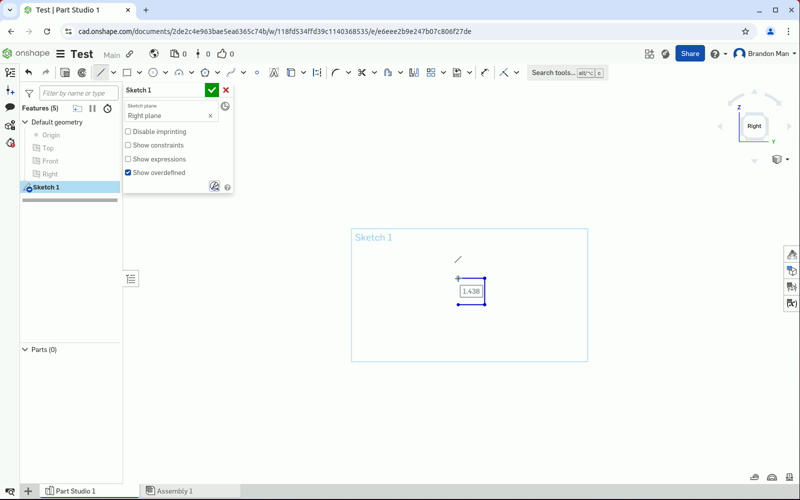
scroll(-6)
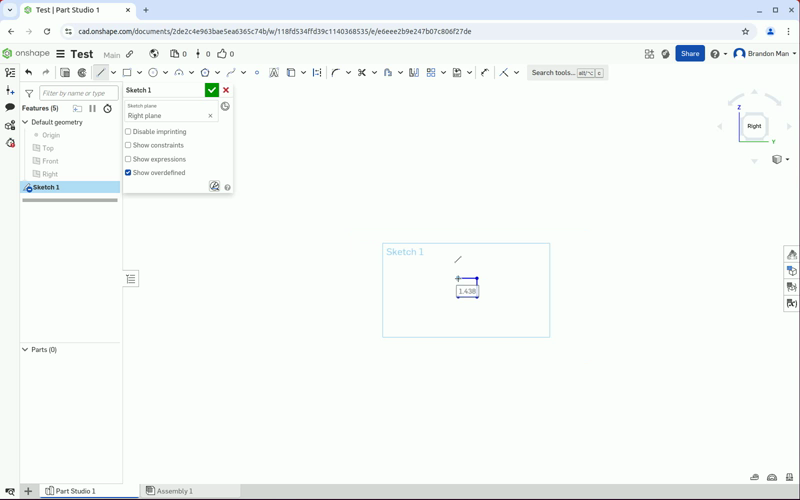
scroll(-6)
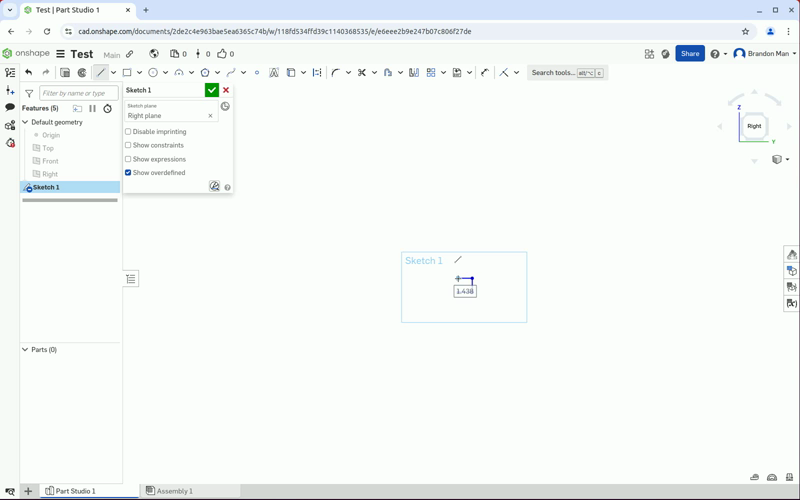
scroll(-6)
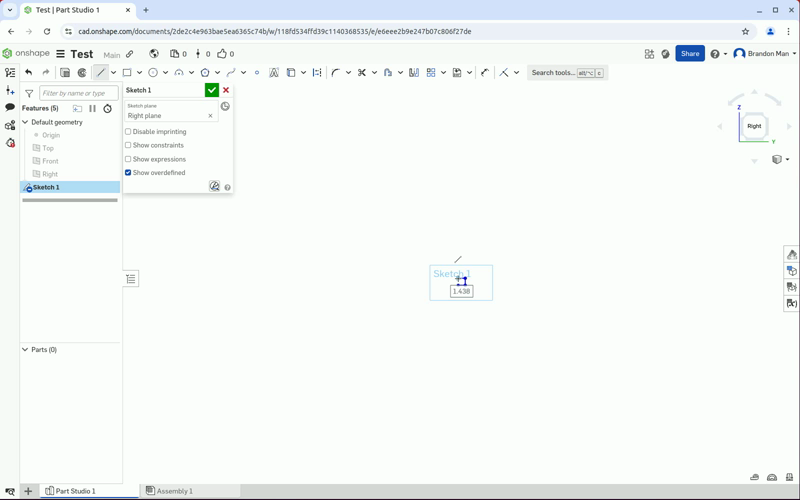
key_up(shift)
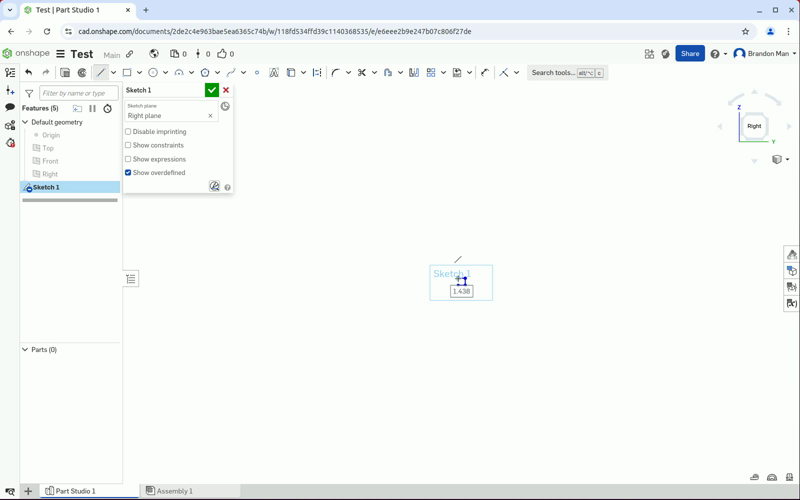
mouse_move(488, 278)
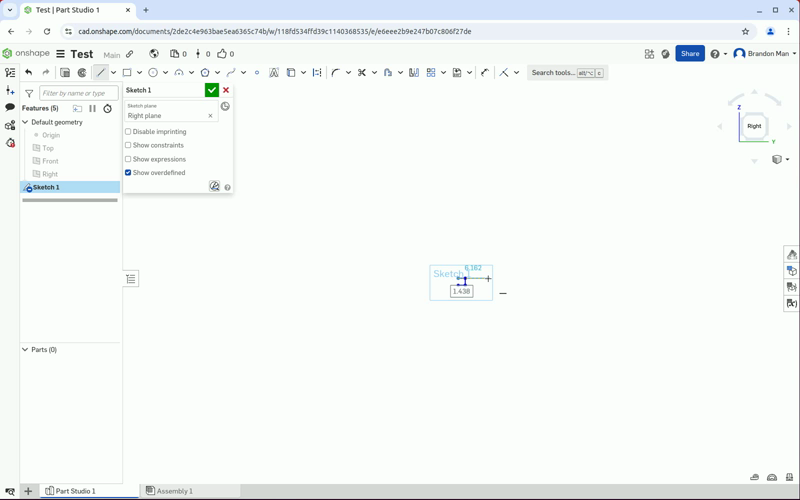
key_down(shift)
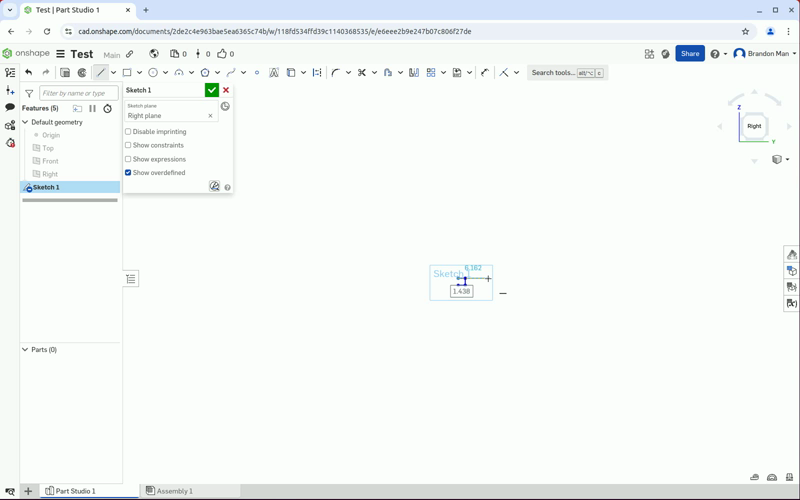
mouse_move(458, 285)
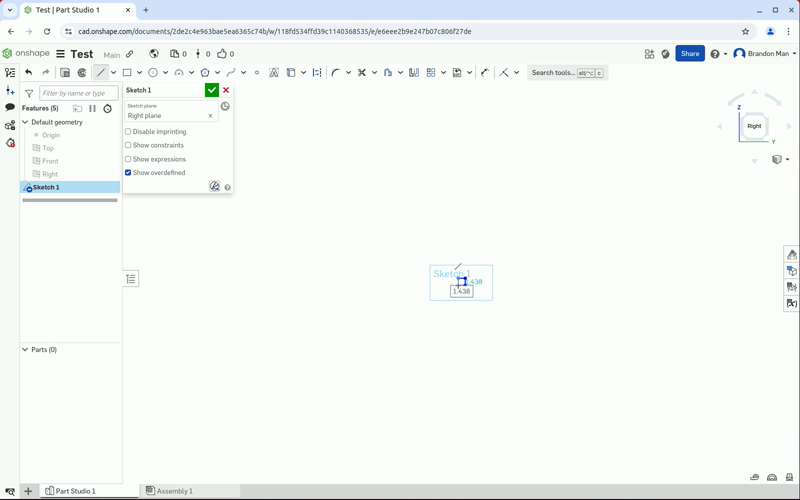
scroll(6)
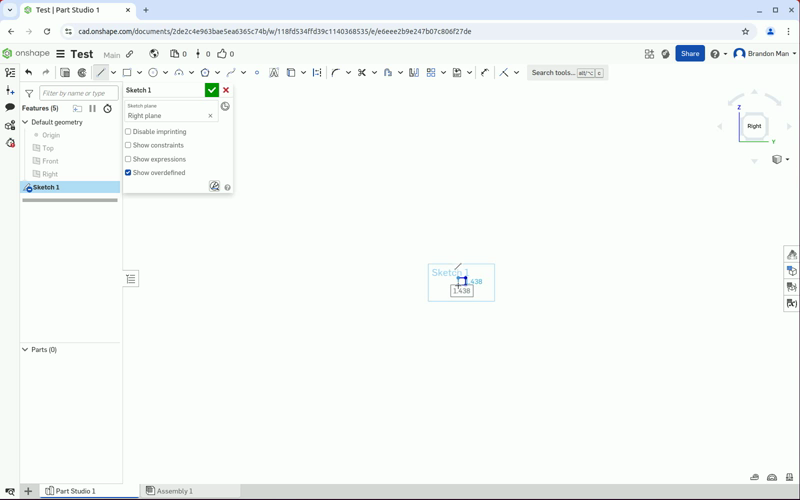
scroll(6)
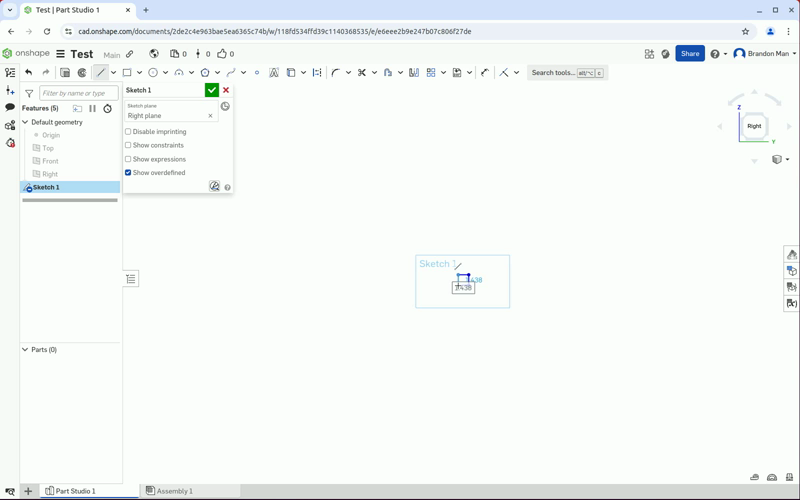
scroll(6)
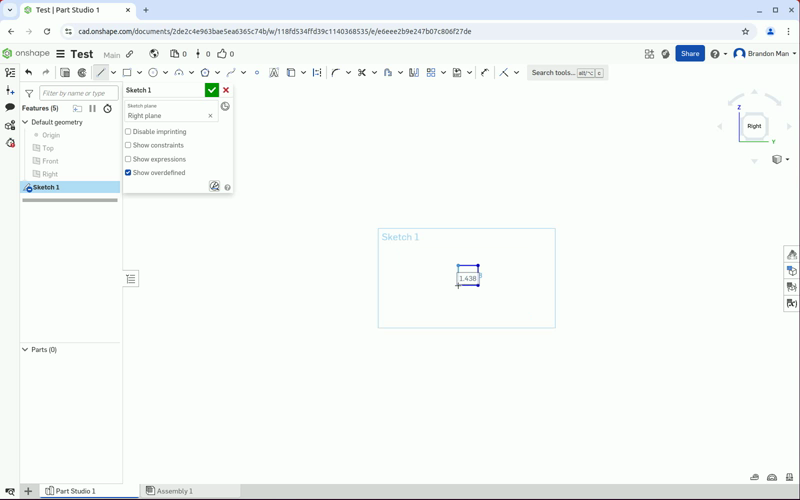
scroll(6)
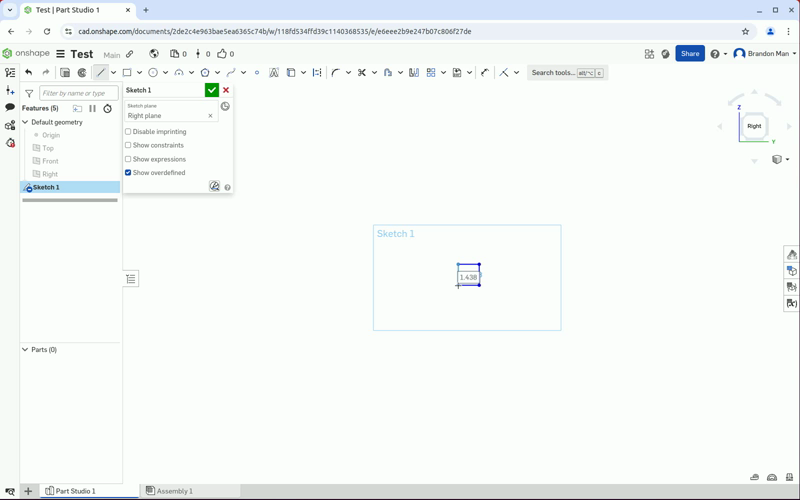
scroll(6)
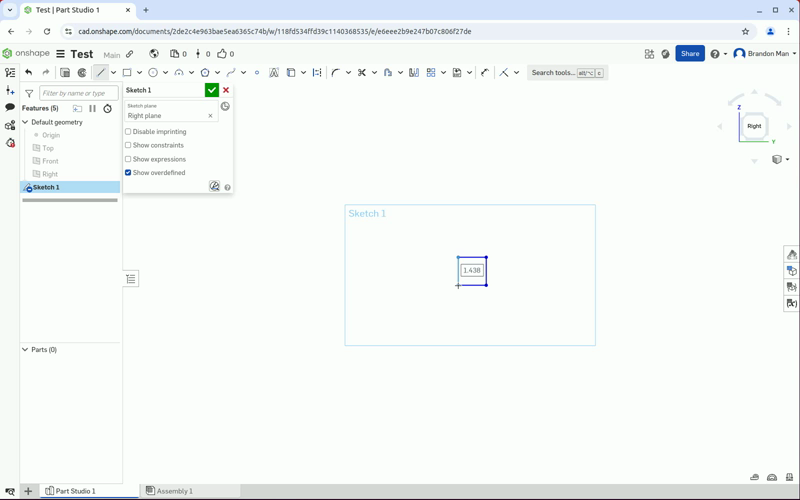
scroll(6)
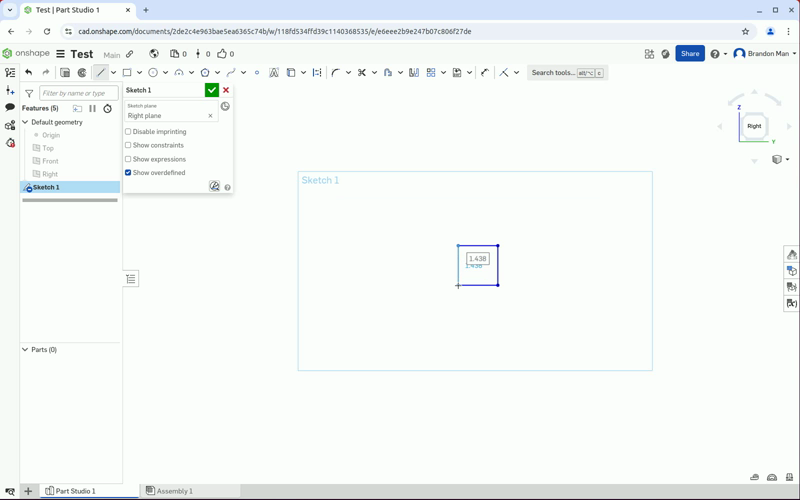
scroll(6)
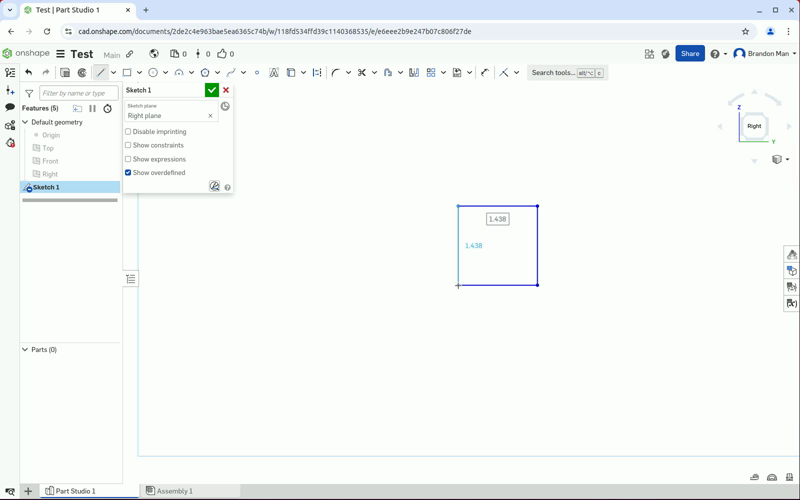
key_up(shift)
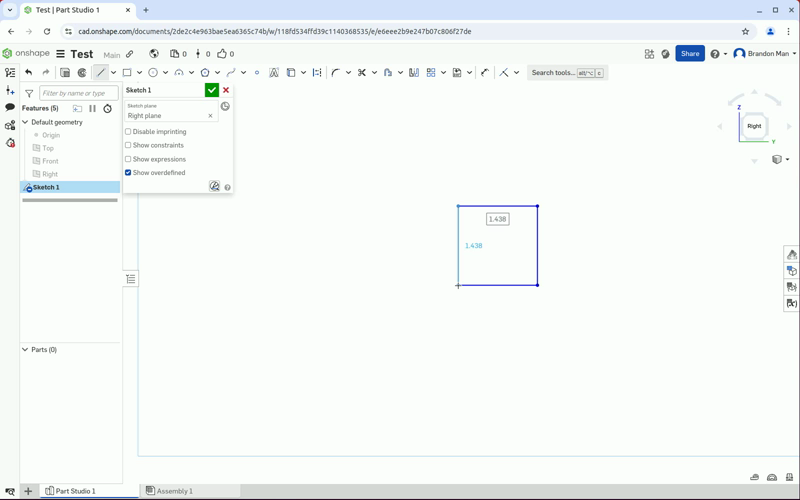
click(458, 285)
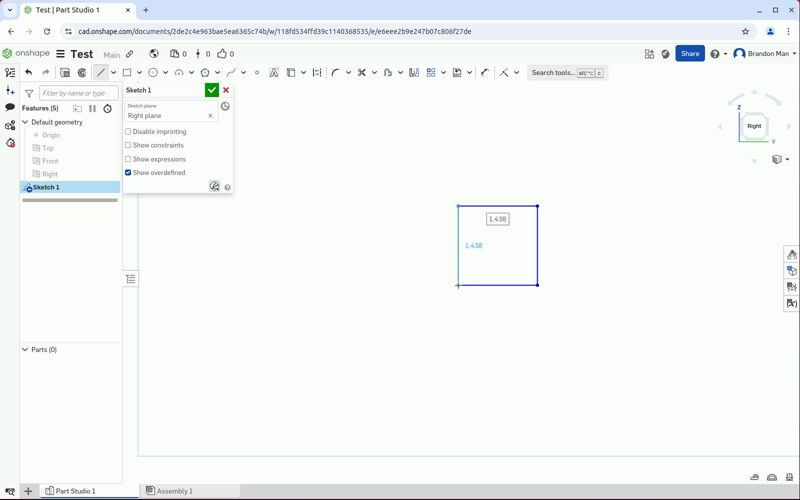
scroll(-6)
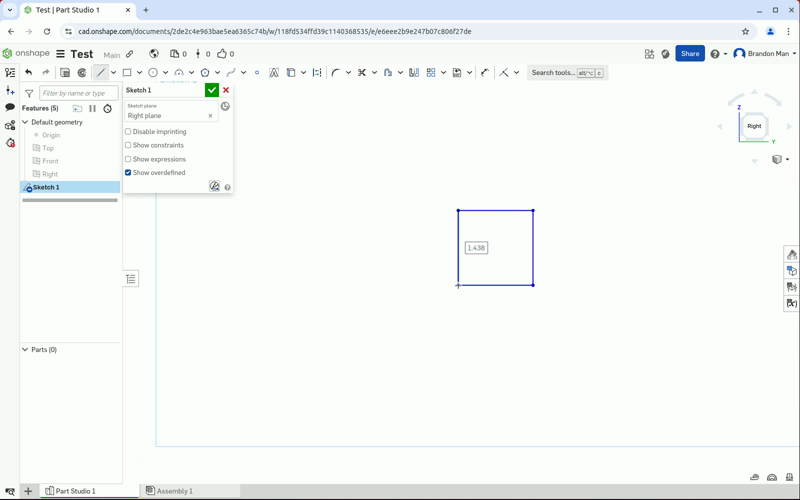
scroll(-6)
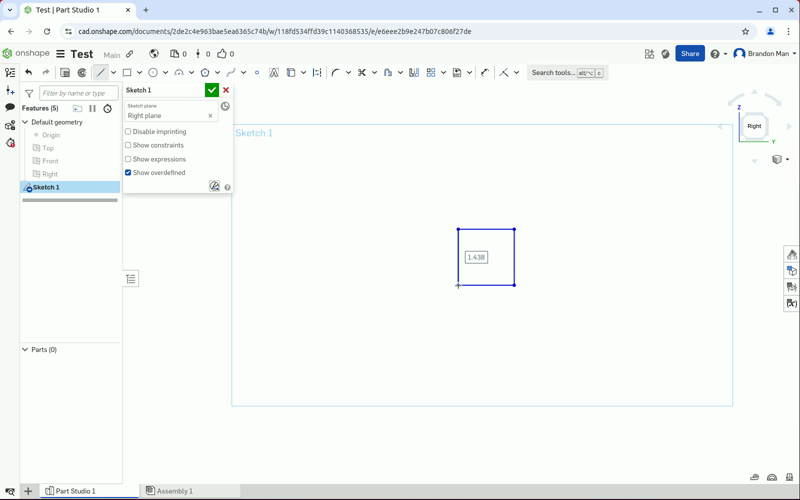
scroll(-6)
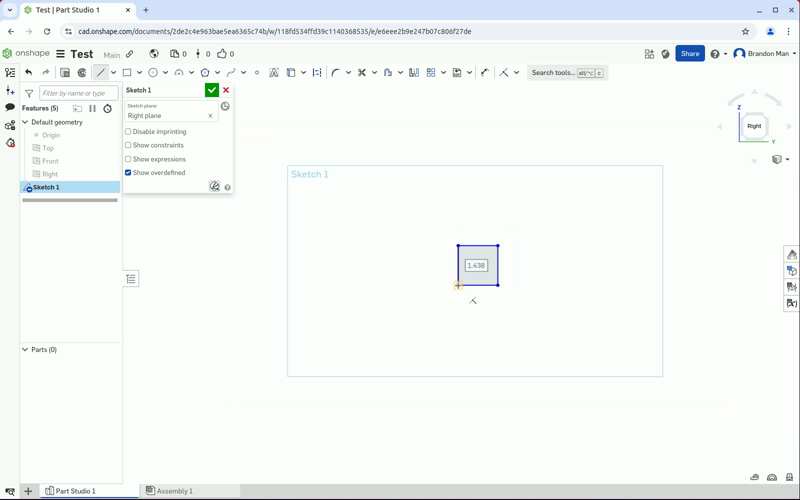
scroll(-6)
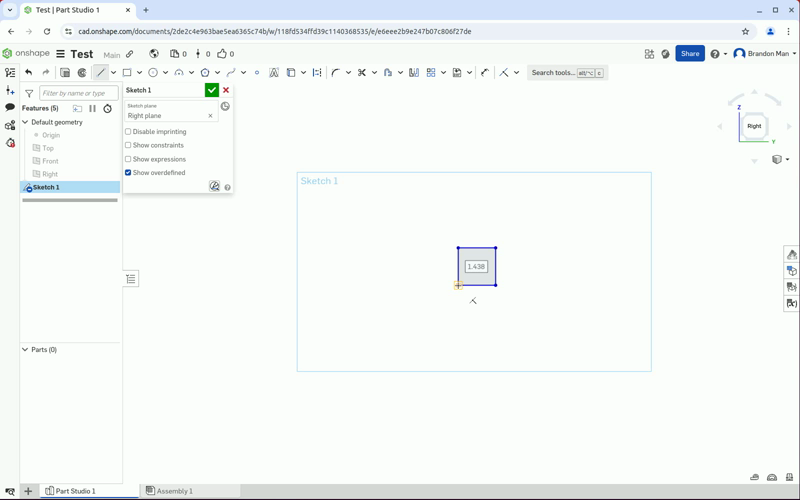
scroll(-6)
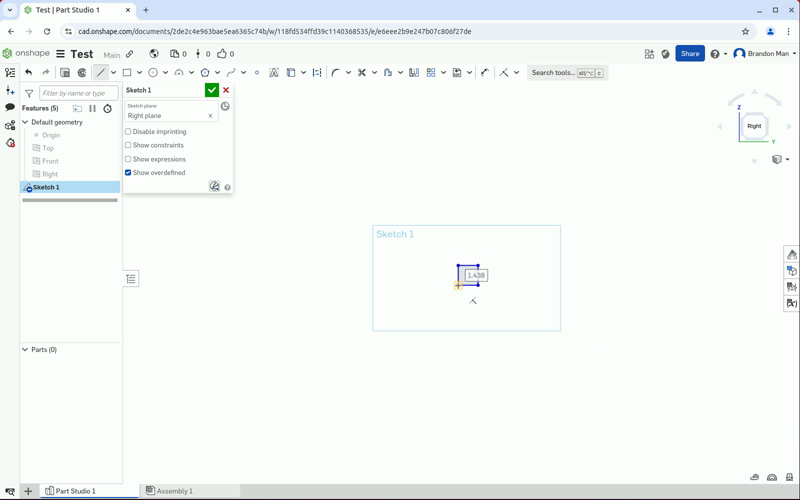
scroll(-6)
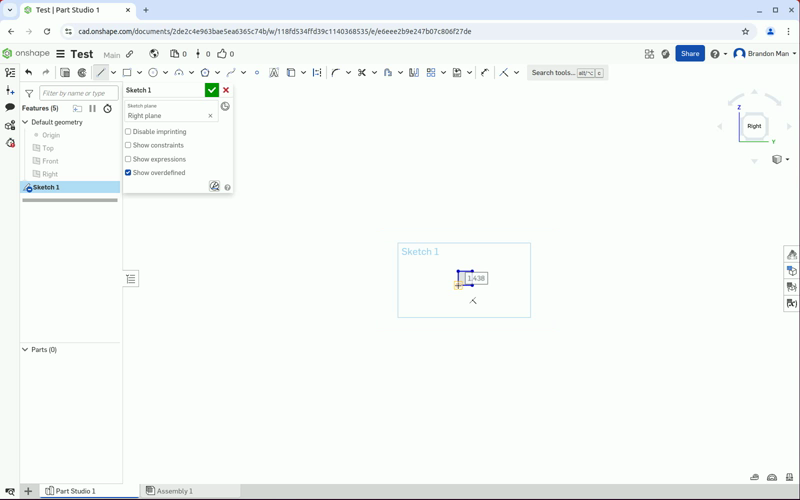
scroll(-6)
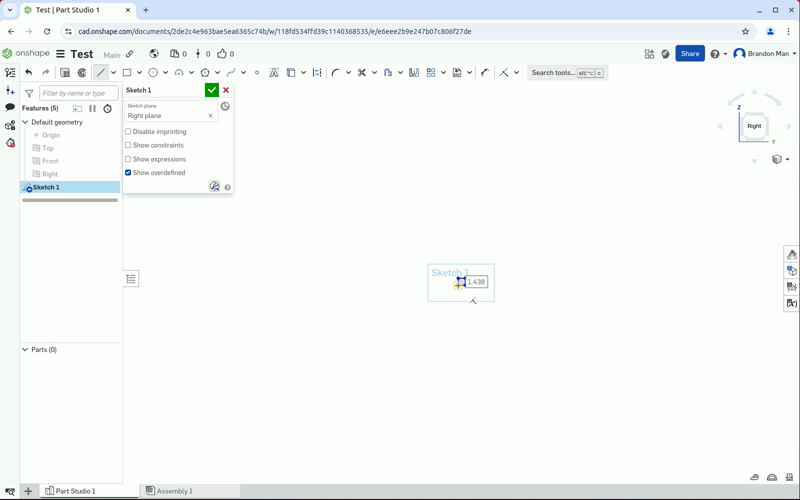
key(esc)
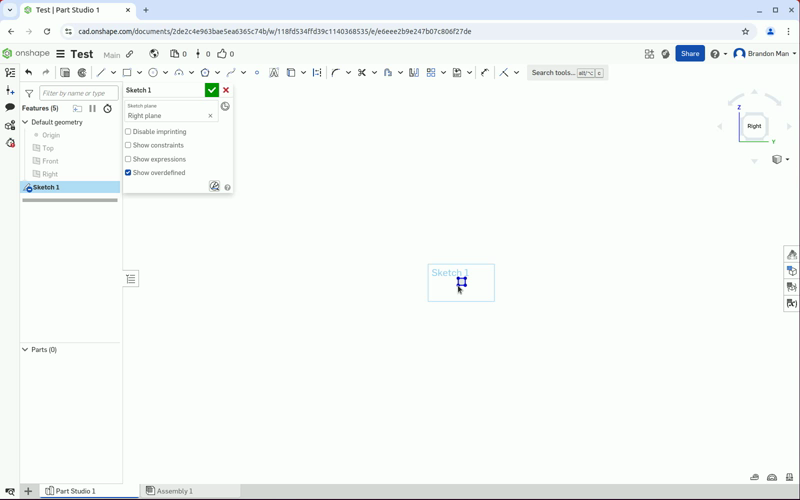
key(l)
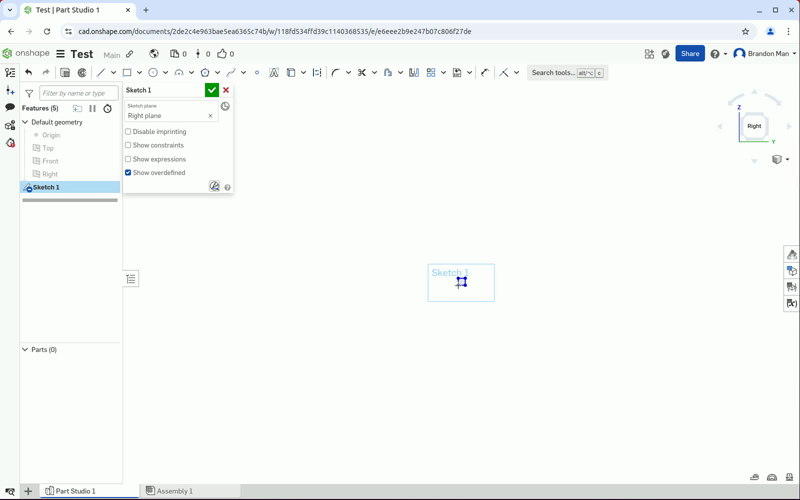
key_down(shift)
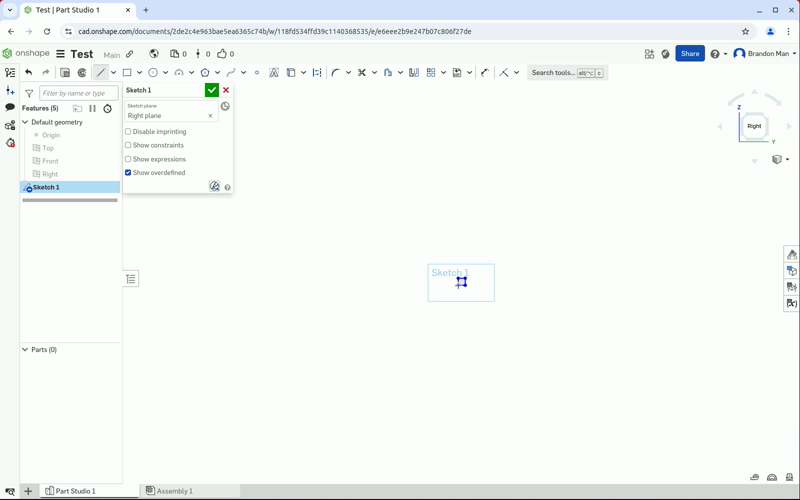
mouse_move(458, 285)
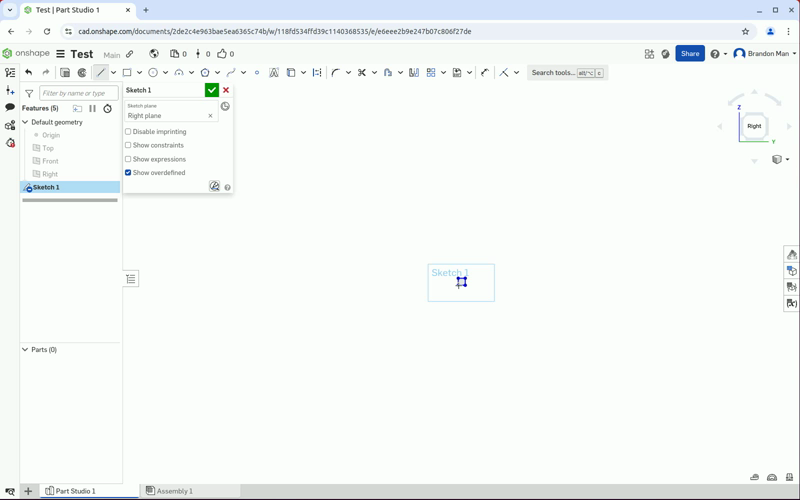
click(458, 285)
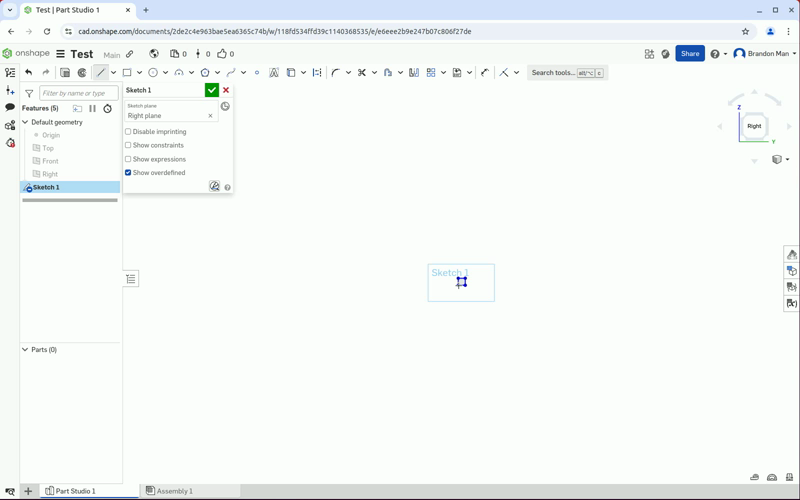
key_up(shift)
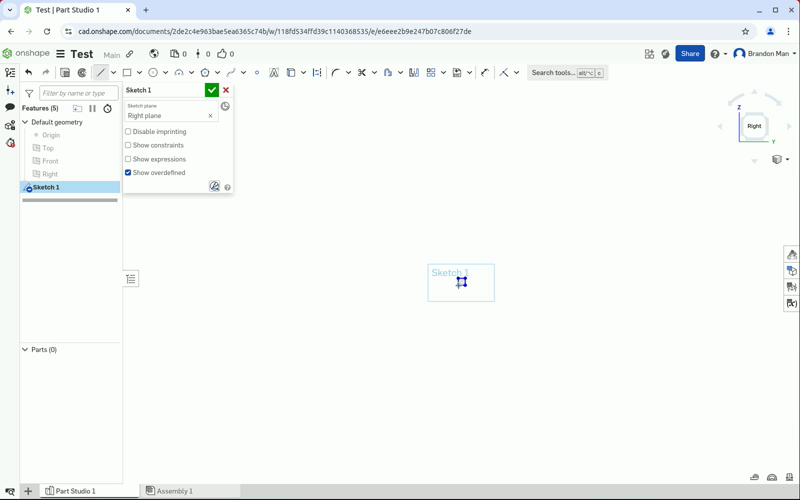
key_down(shift)
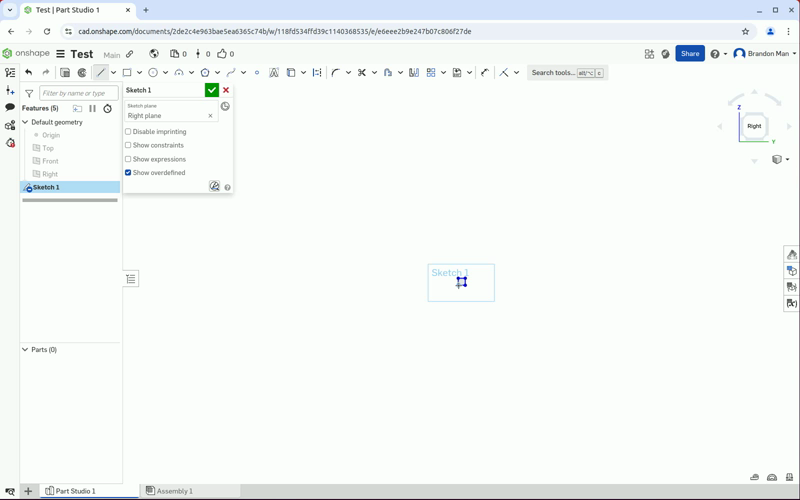
mouse_move(488, 285)
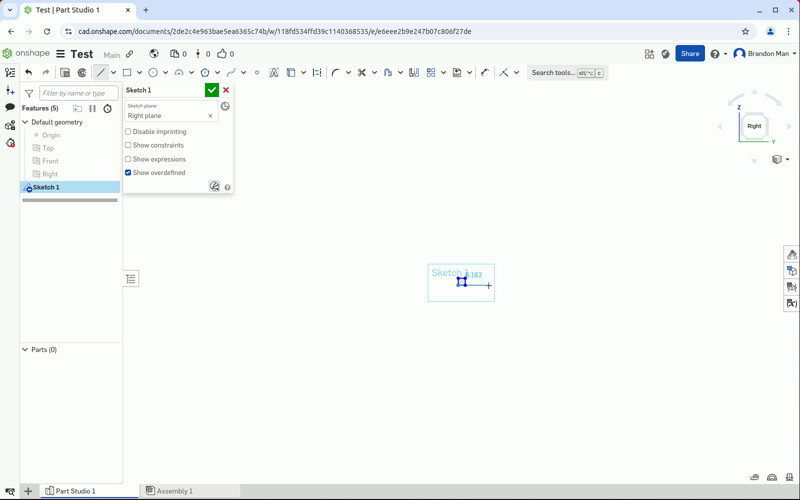
mouse_move(464, 285)
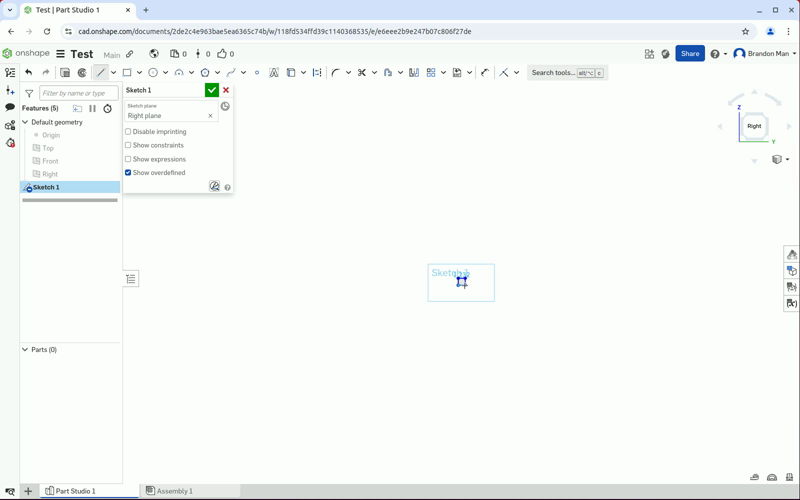
scroll(6)
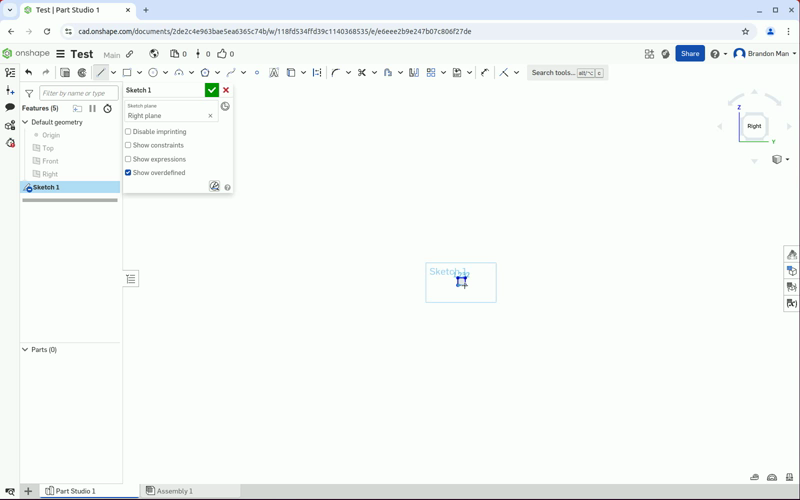
scroll(6)
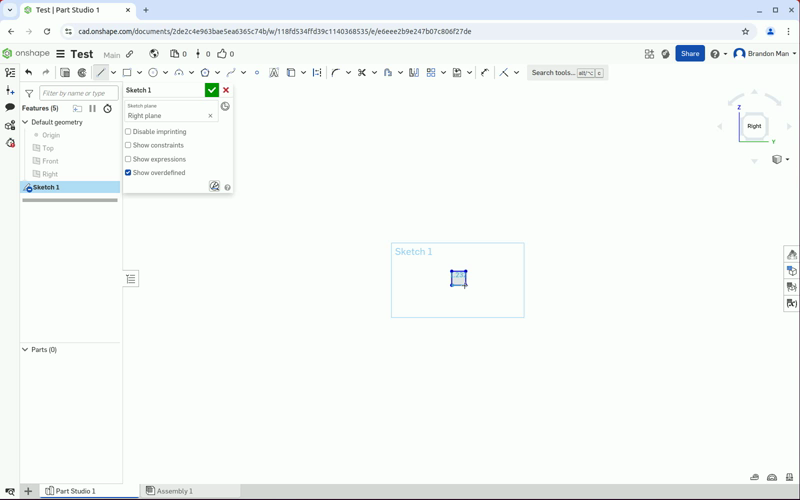
scroll(6)
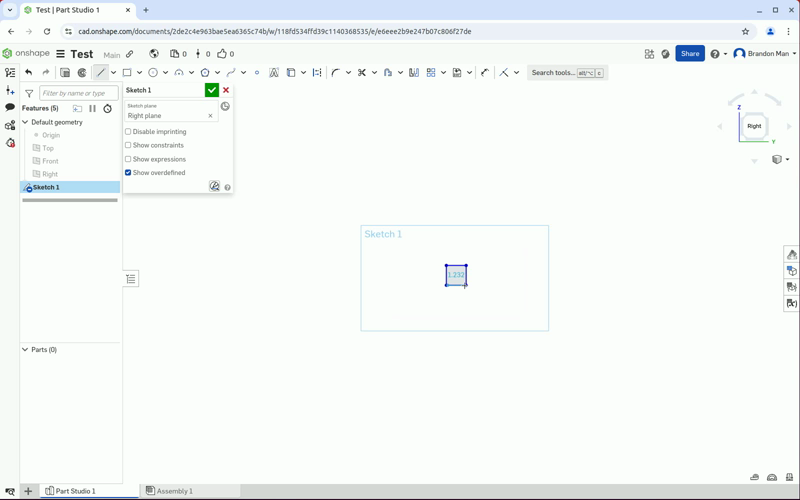
scroll(6)
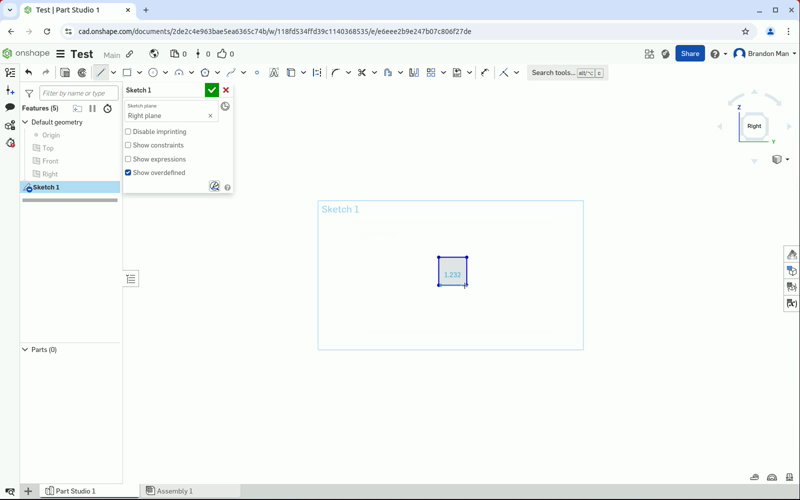
scroll(6)
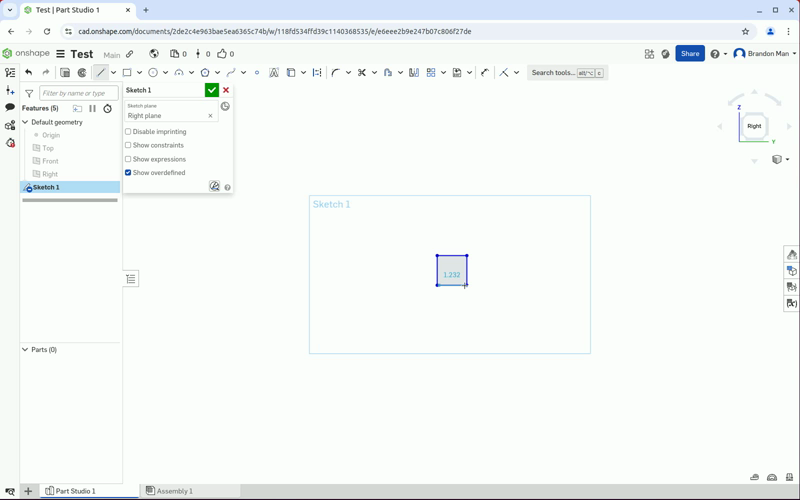
scroll(6)
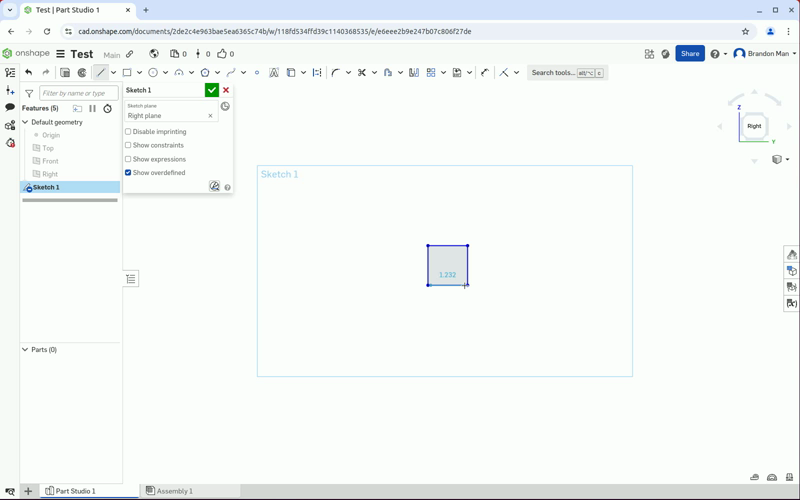
scroll(6)
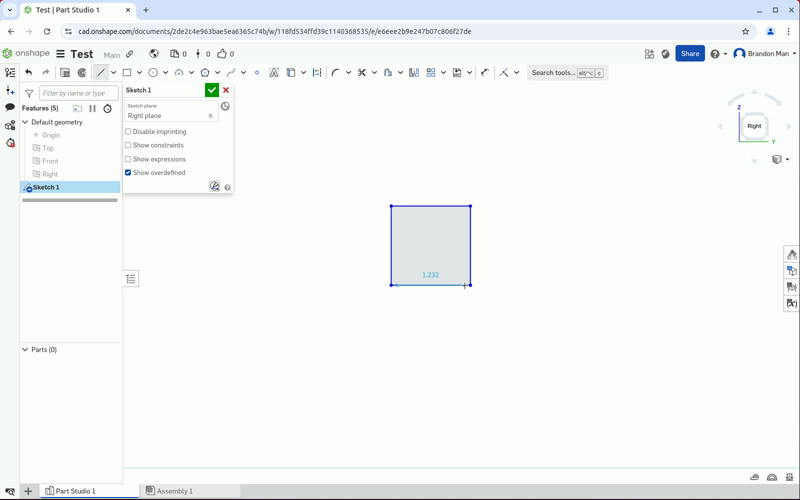
click(464, 285)
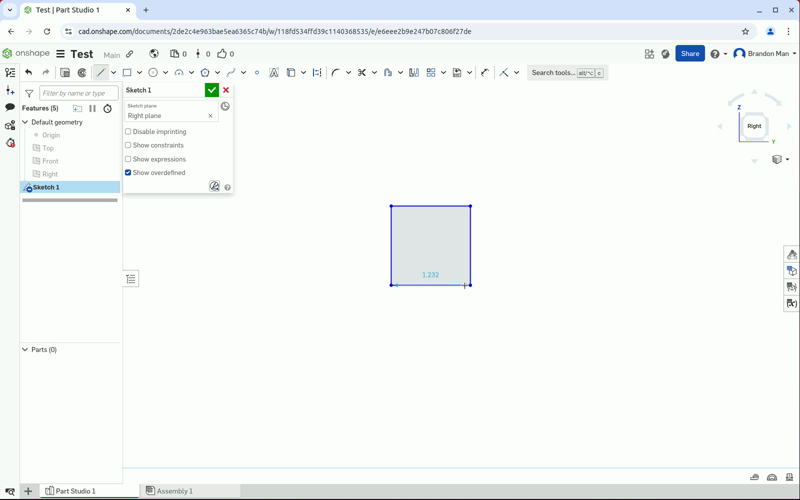
scroll(-6)
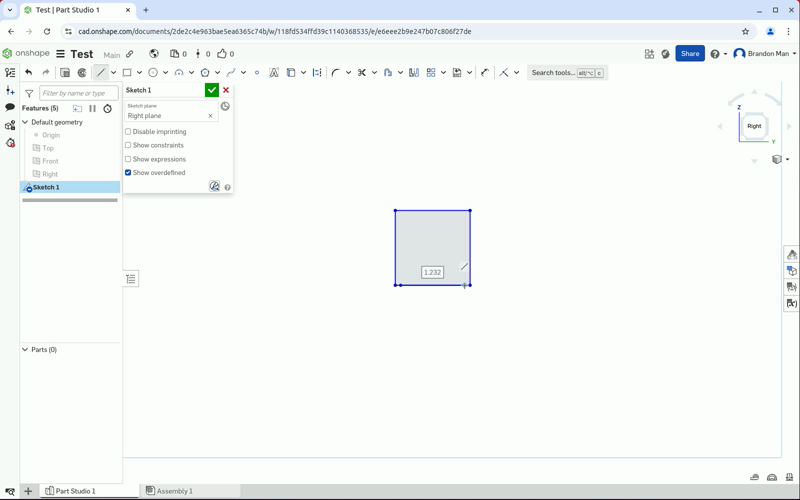
scroll(-6)
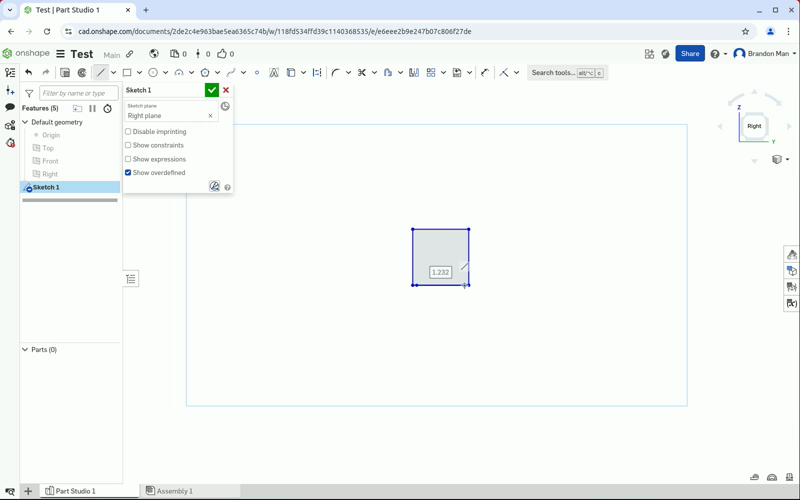
scroll(-6)
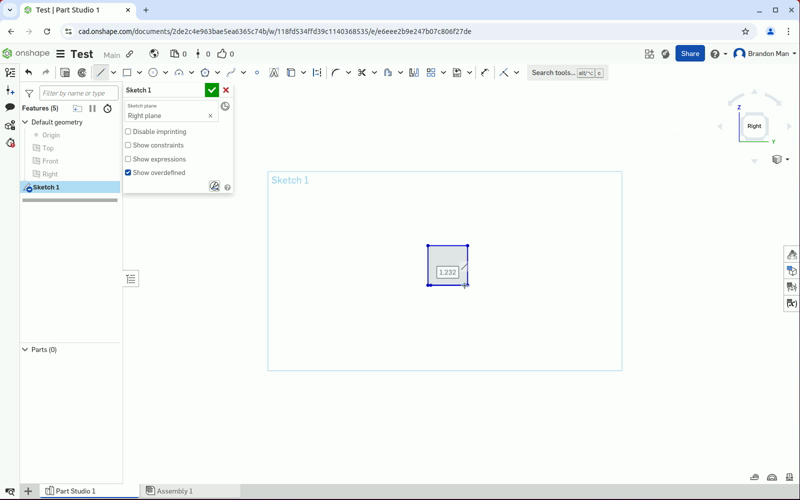
scroll(-6)
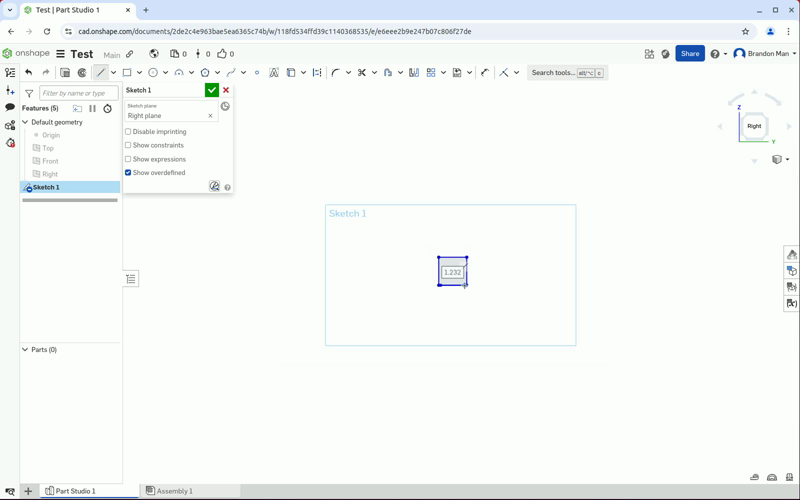
scroll(-6)
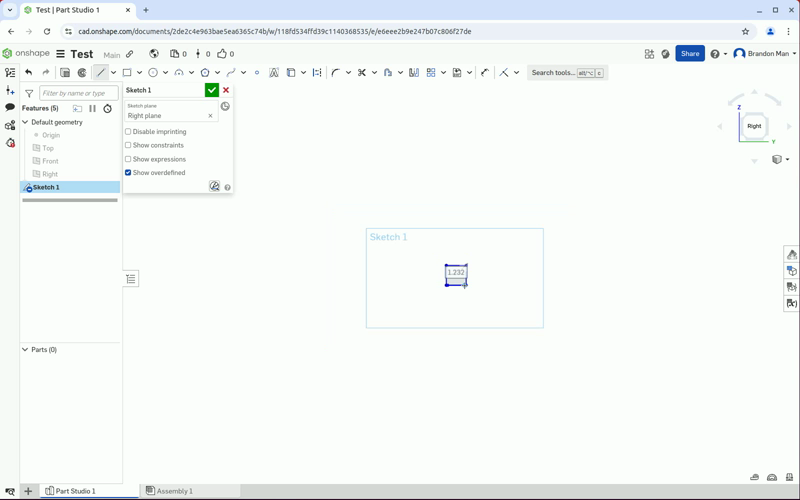
scroll(-6)
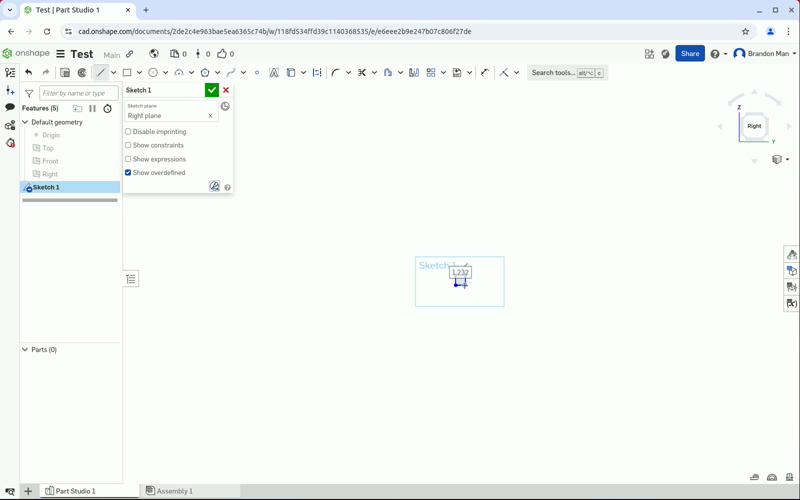
scroll(-6)
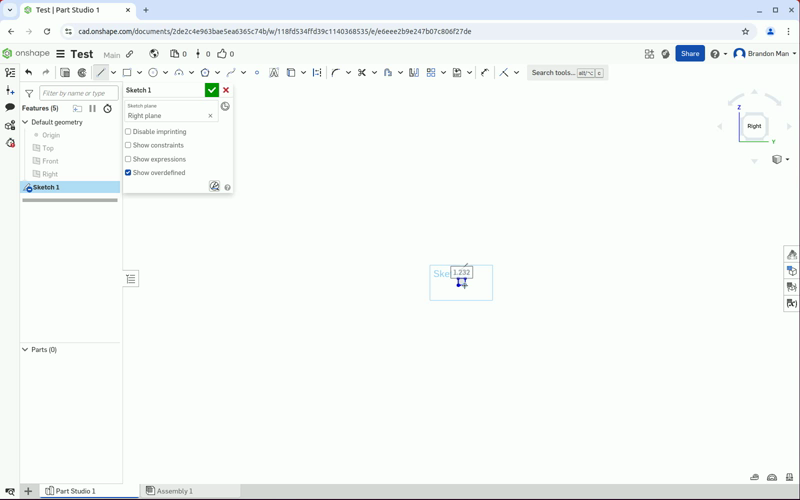
key_up(shift)
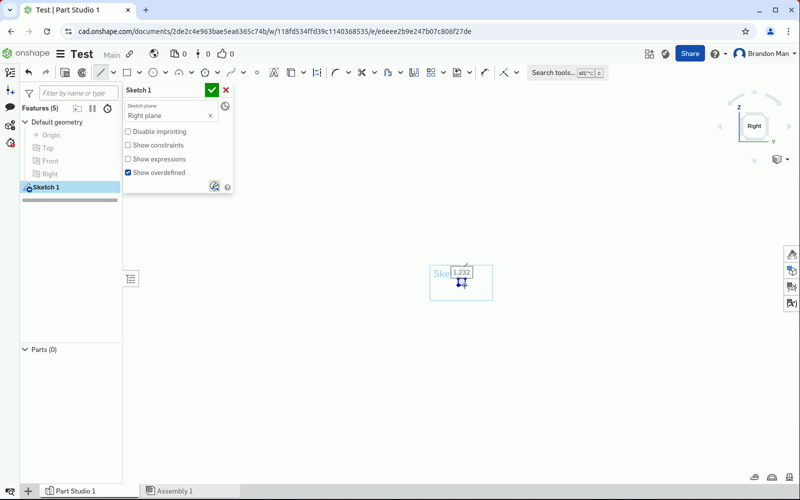
key_down(shift)
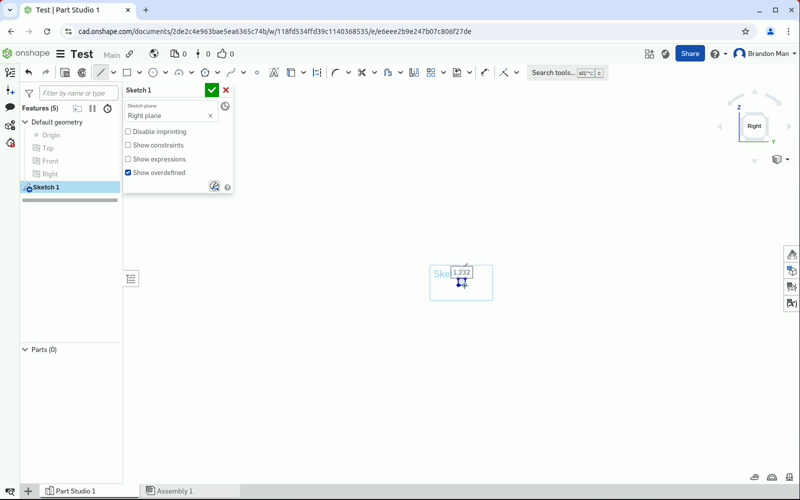
mouse_move(495, 285)
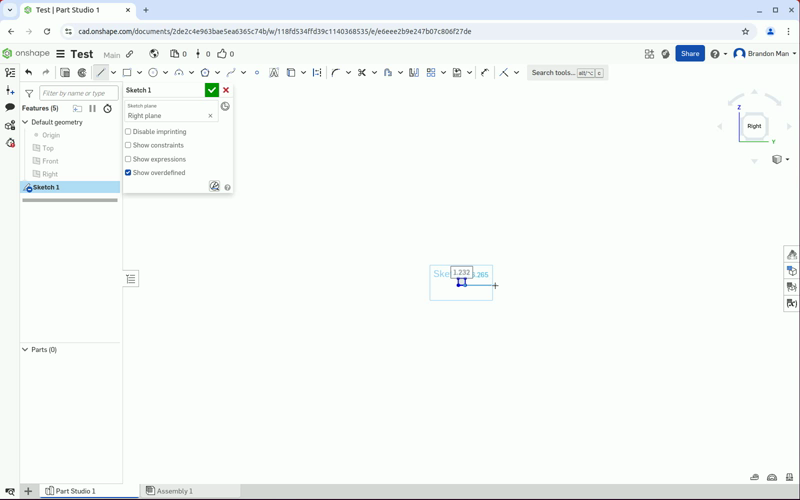
mouse_move(464, 278)
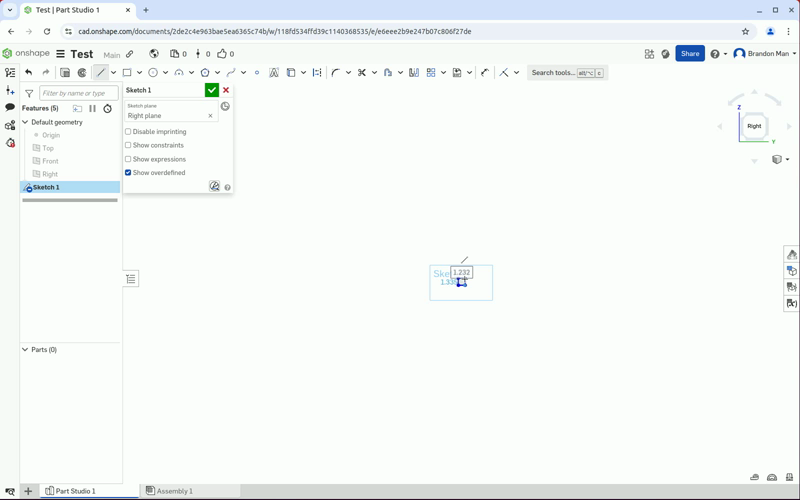
scroll(6)
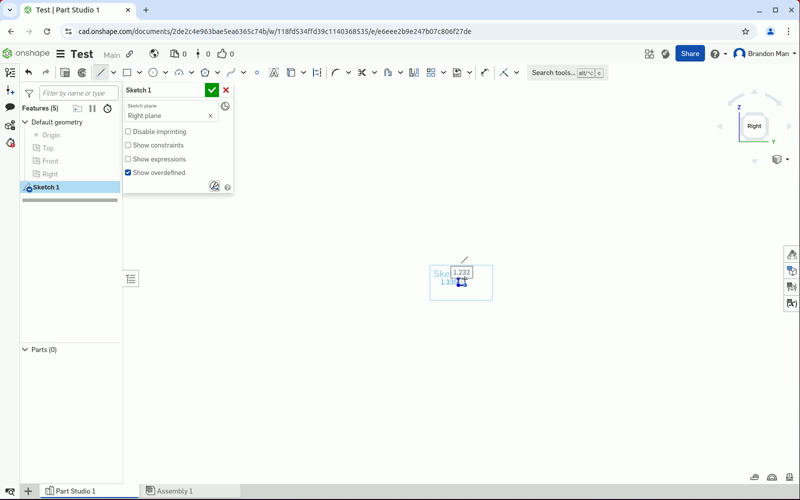
scroll(6)
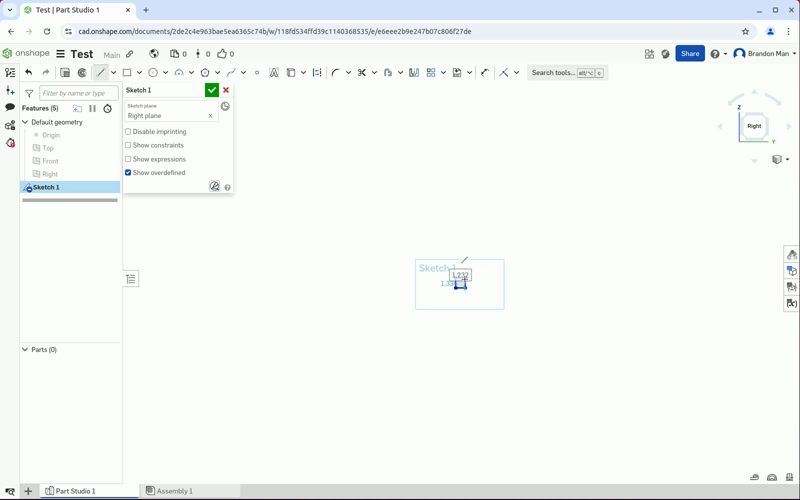
scroll(6)
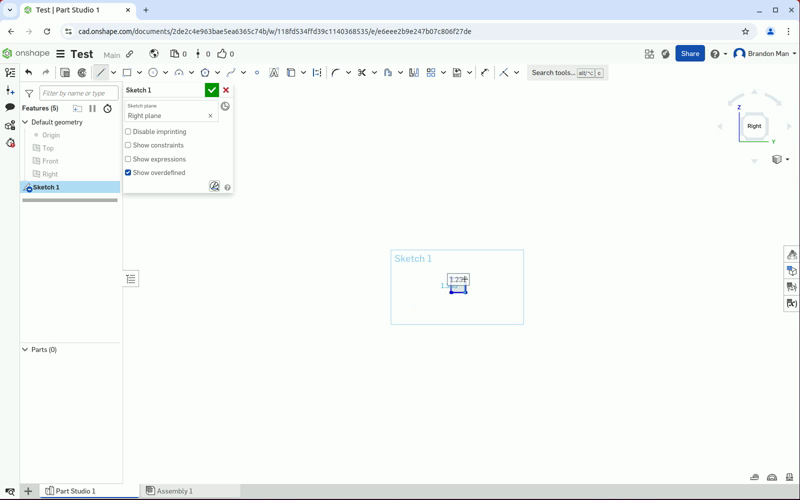
scroll(6)
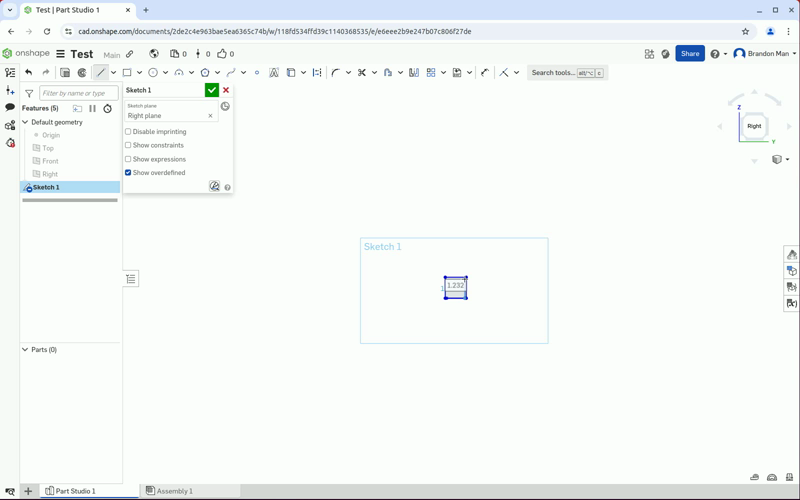
scroll(6)
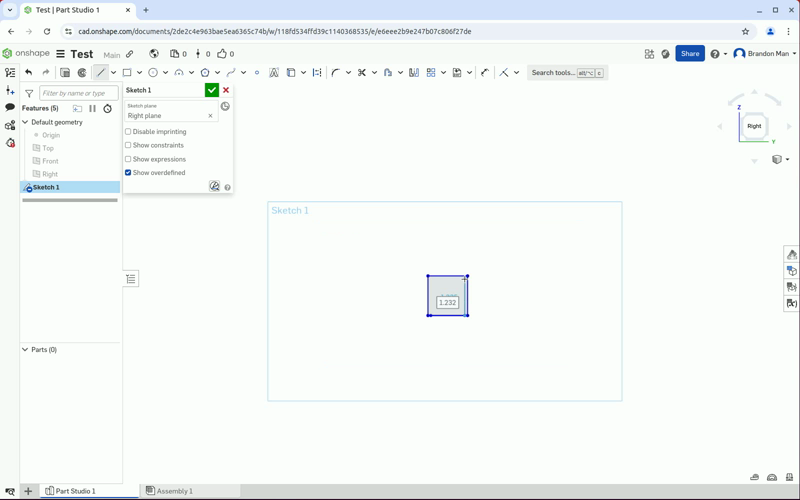
scroll(6)
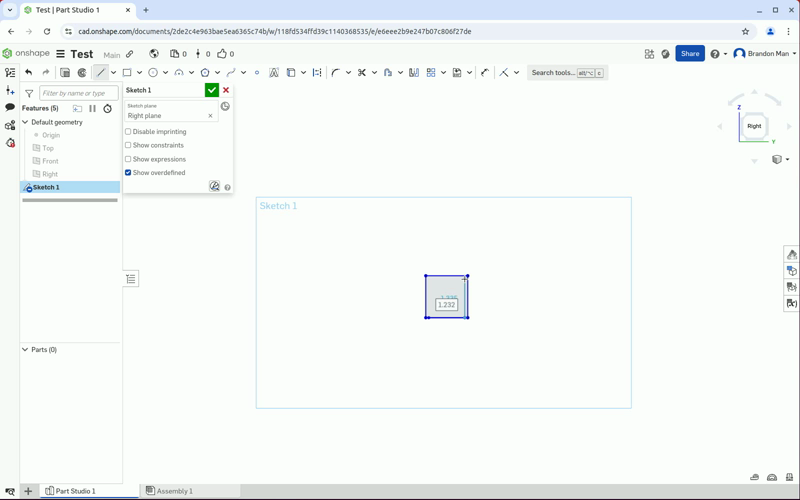
scroll(6)
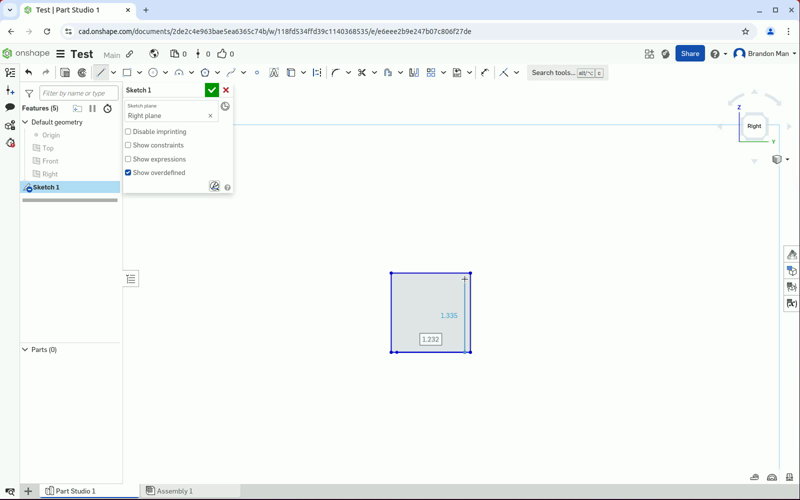
click(464, 278)
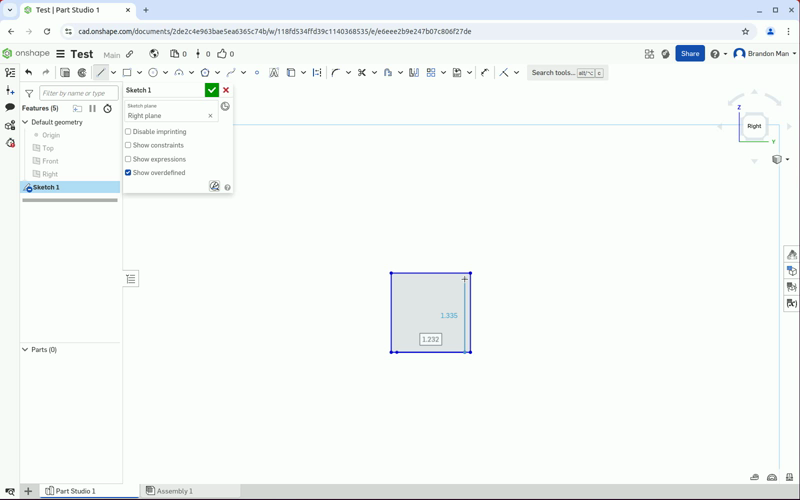
scroll(-6)
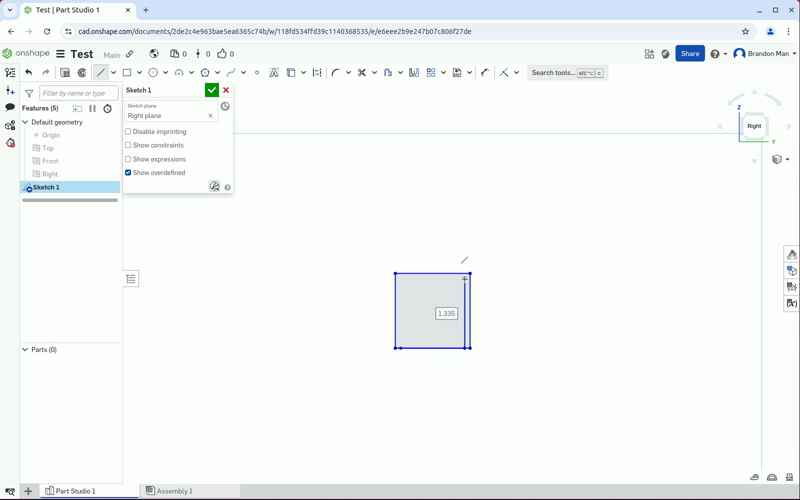
scroll(-6)
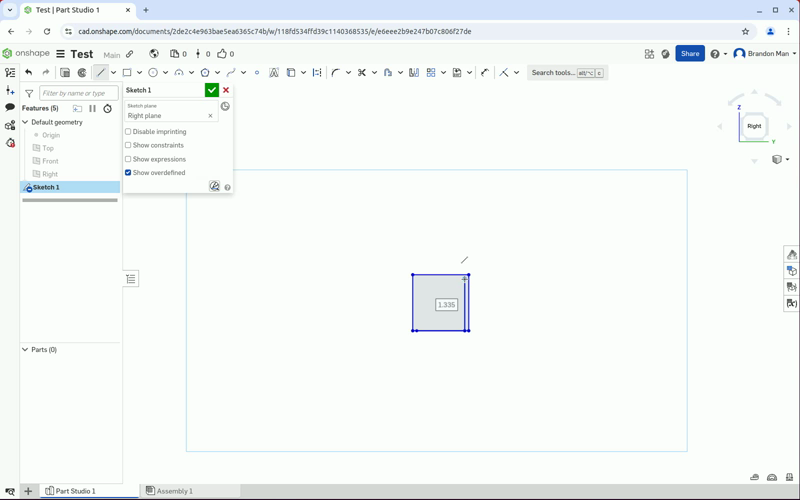
scroll(-6)
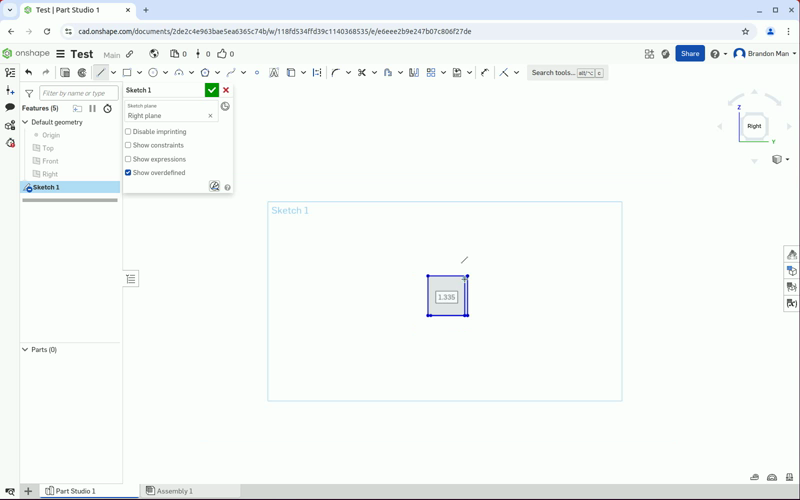
scroll(-6)
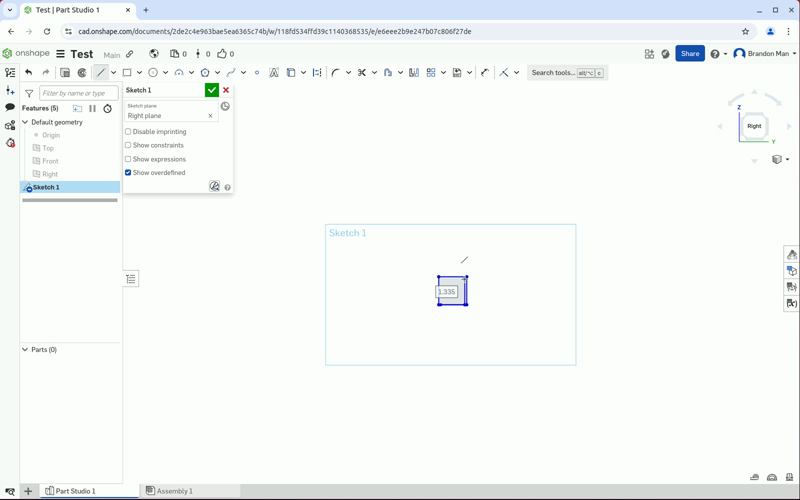
scroll(-6)
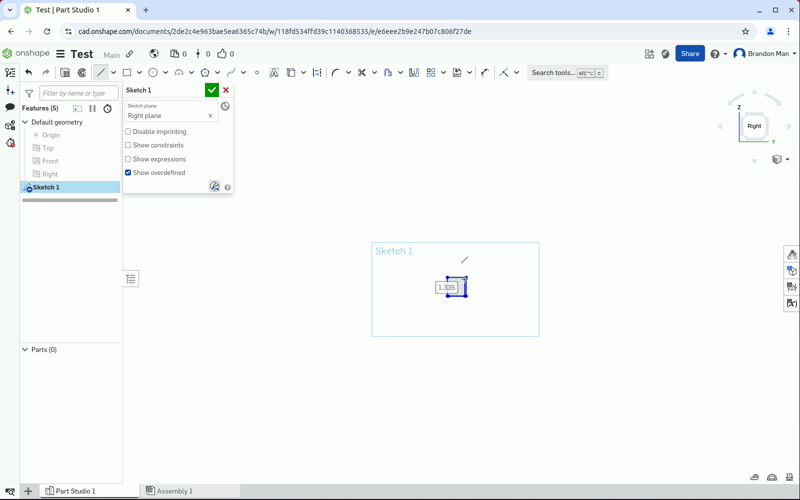
scroll(-6)
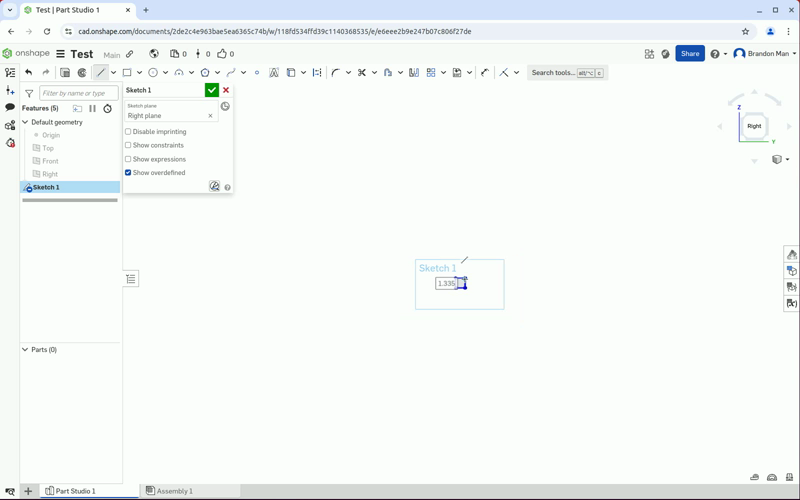
scroll(-6)
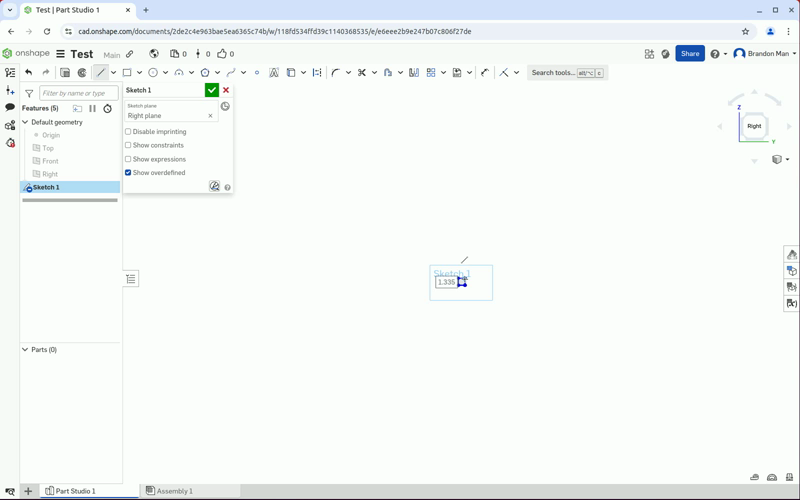
key_up(shift)
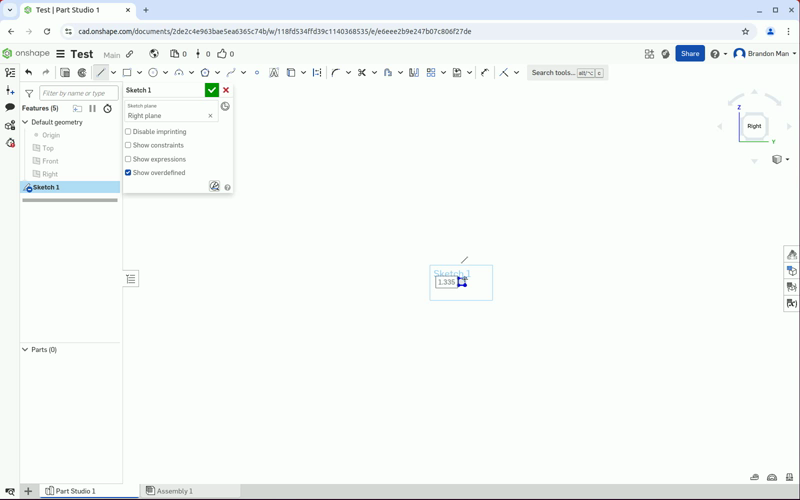
key_down(shift)
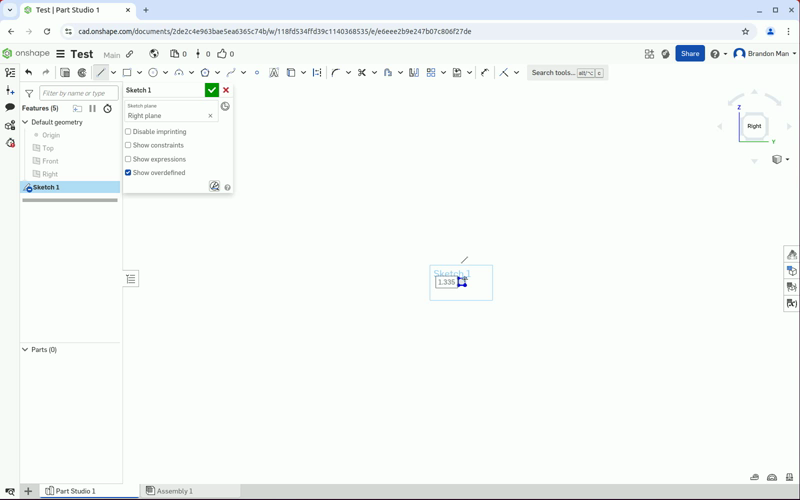
mouse_move(495, 278)
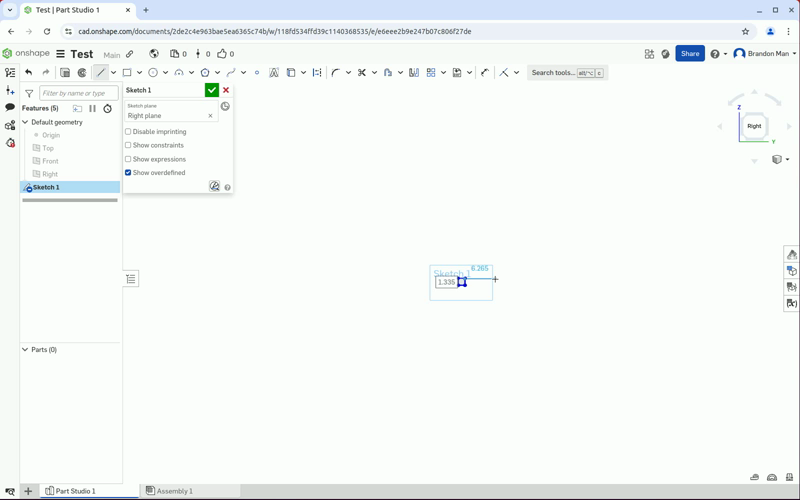
mouse_move(458, 278)
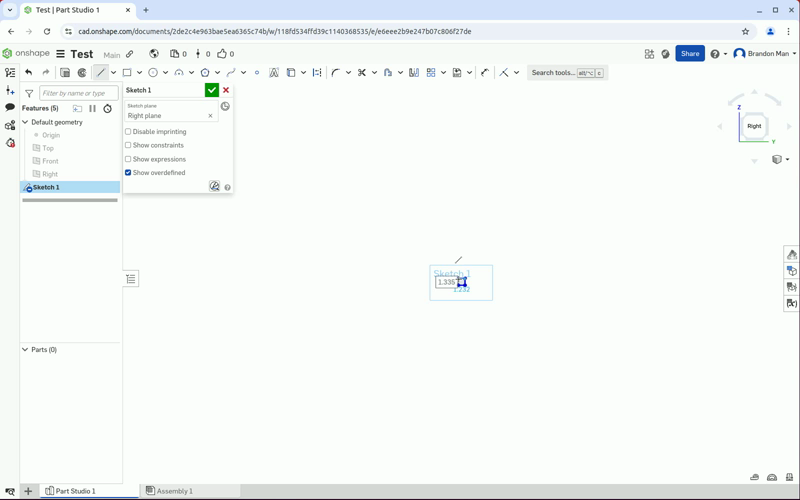
scroll(6)
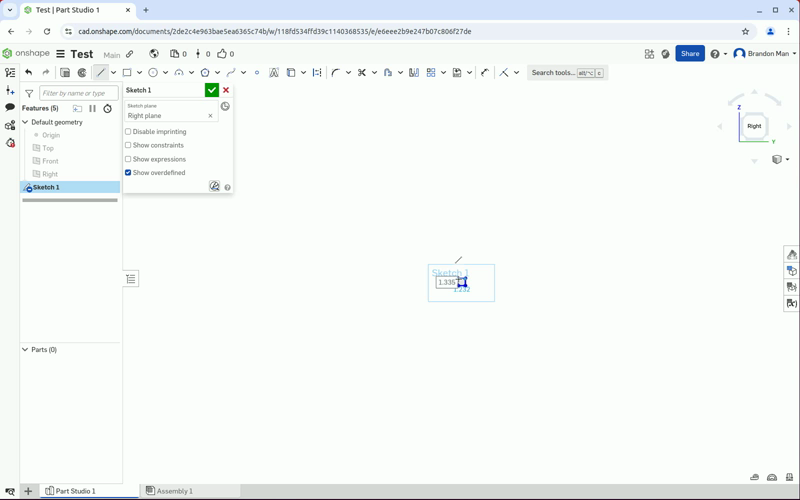
scroll(6)
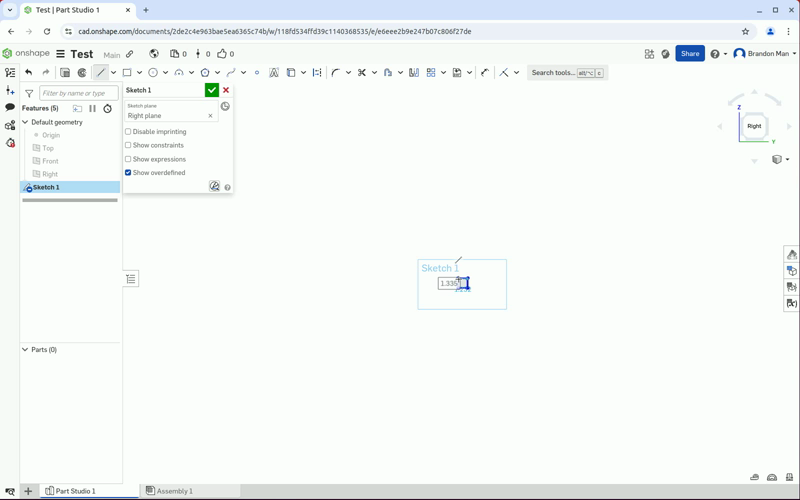
scroll(6)
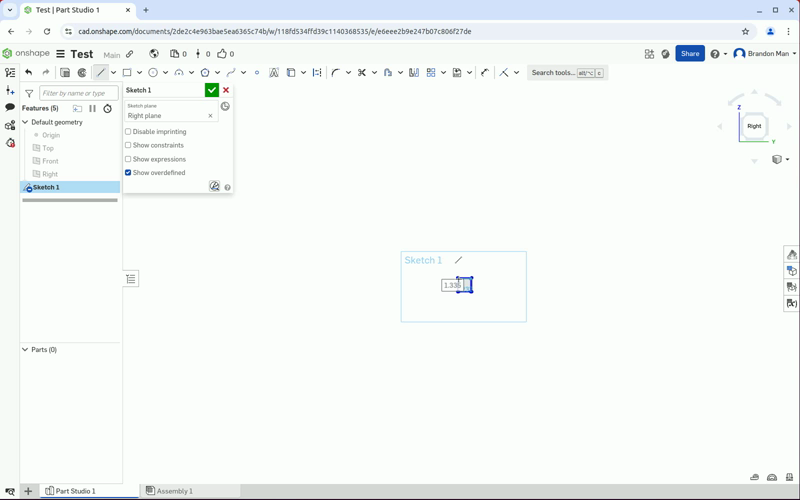
scroll(6)
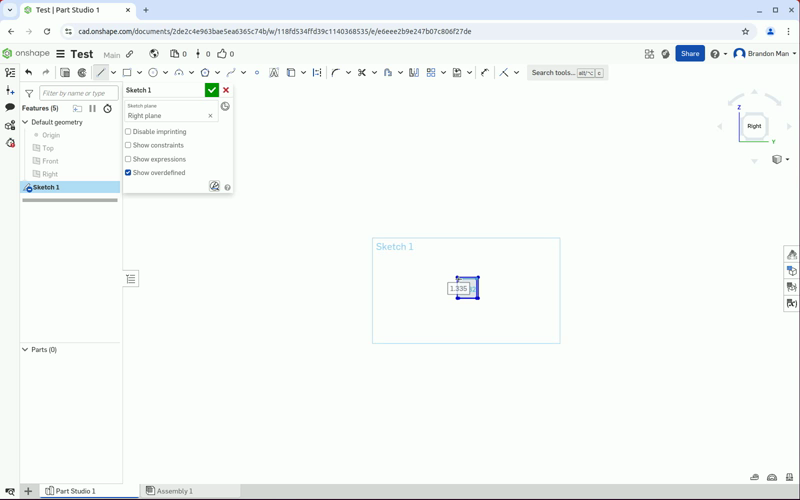
scroll(6)
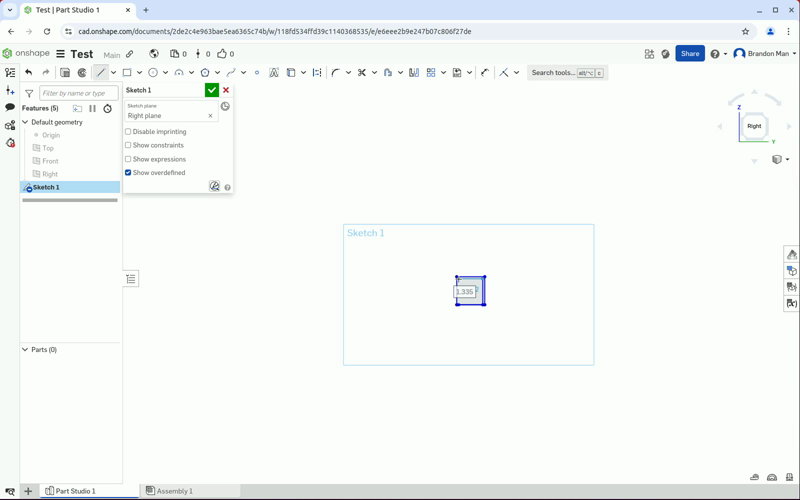
scroll(6)
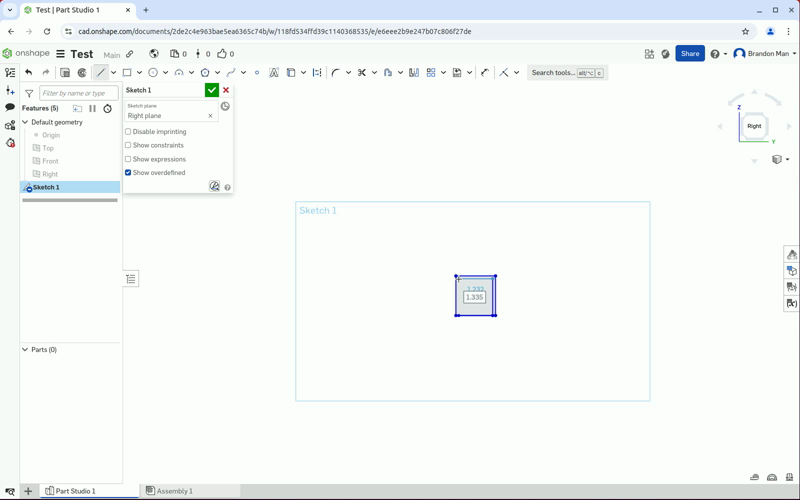
scroll(6)
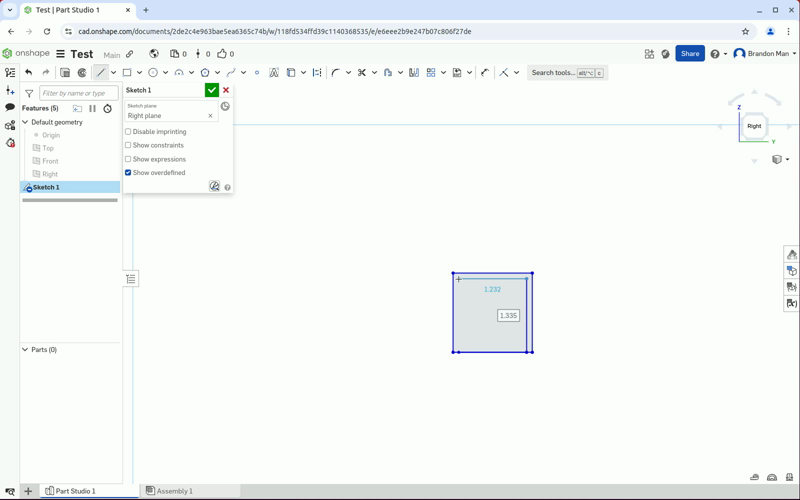
click(458, 278)
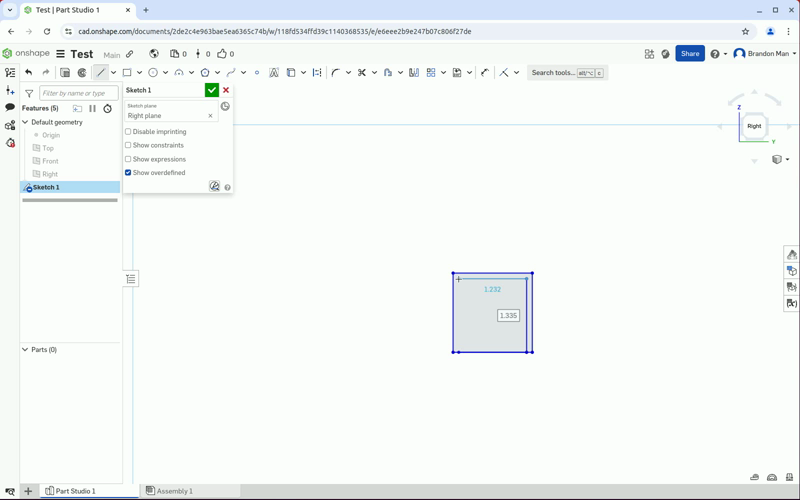
scroll(-6)
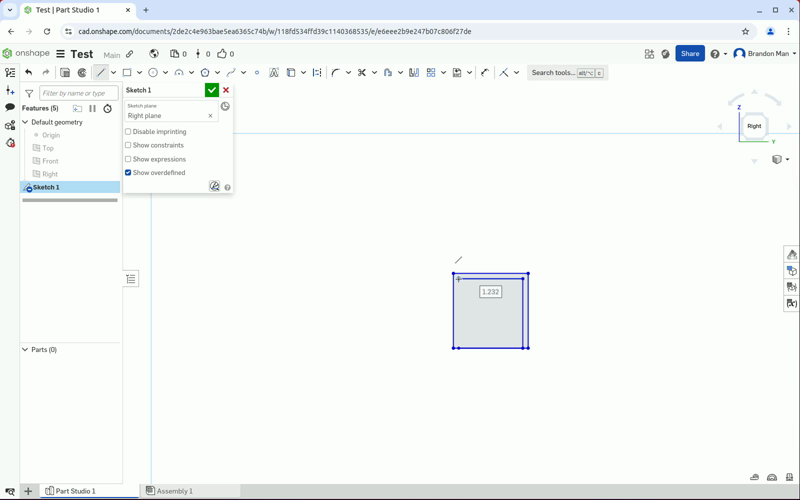
scroll(-6)
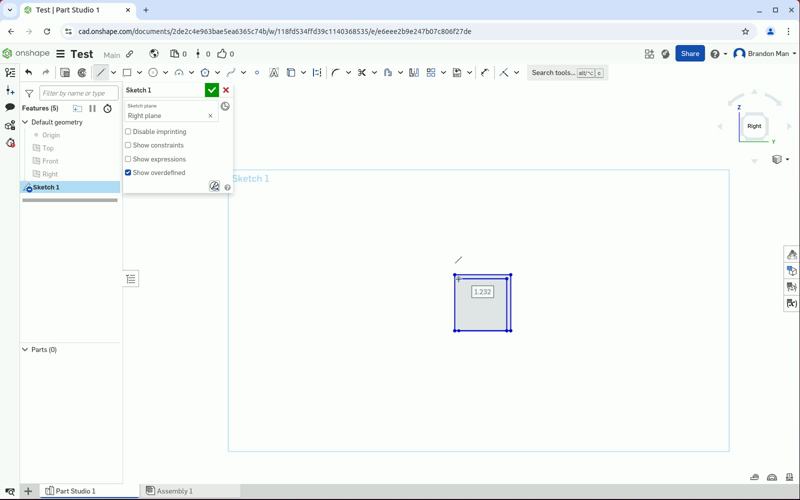
scroll(-6)
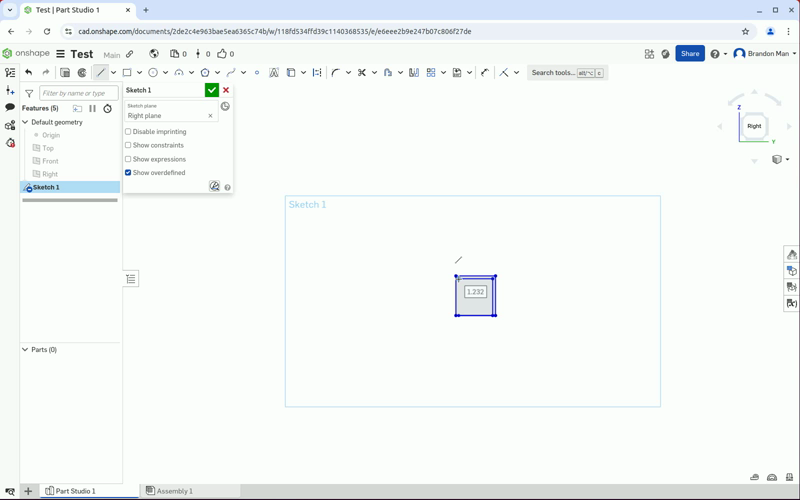
scroll(-6)
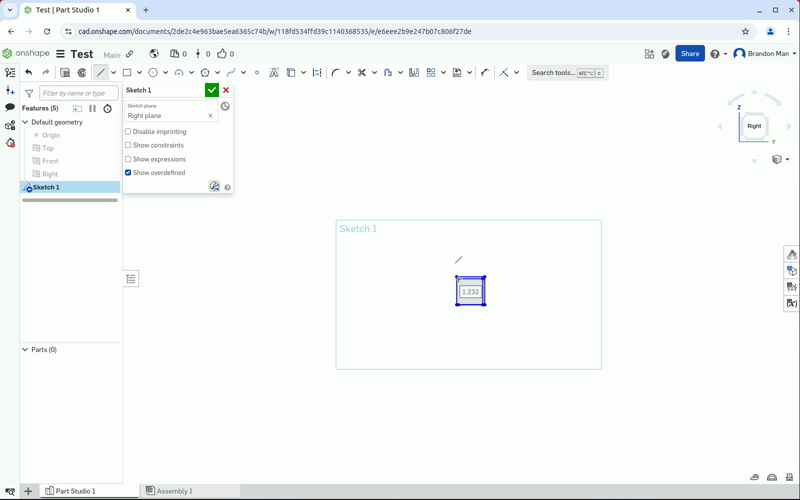
scroll(-6)
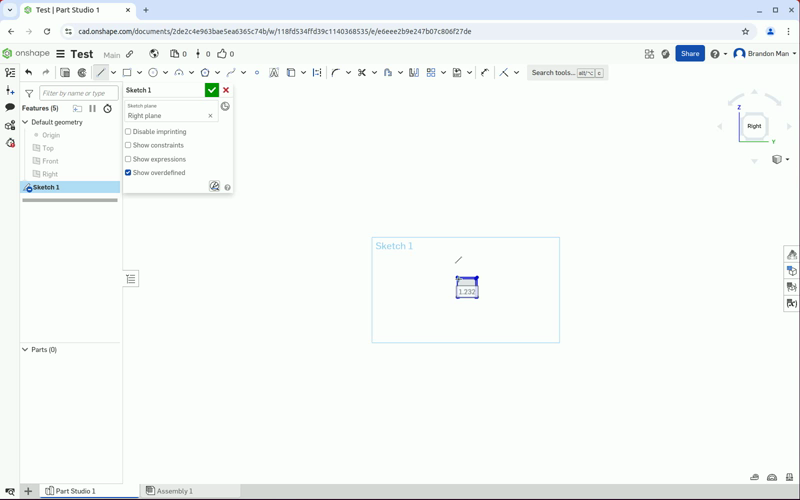
scroll(-6)
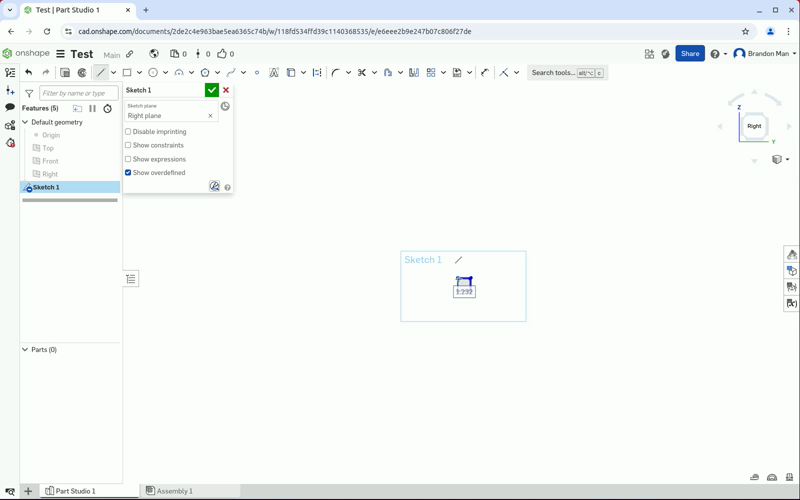
scroll(-6)
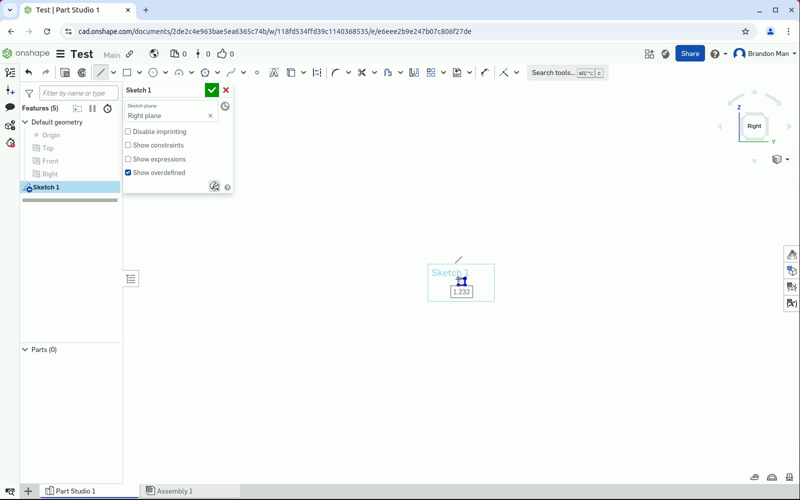
key_up(shift)
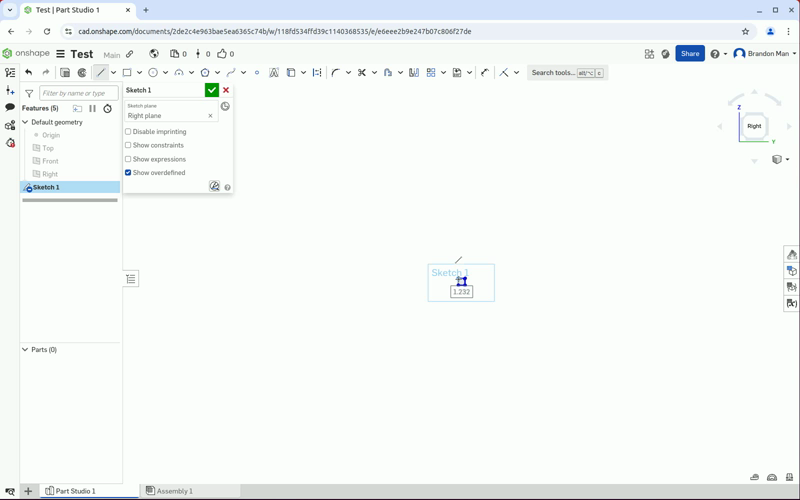
mouse_move(488, 278)
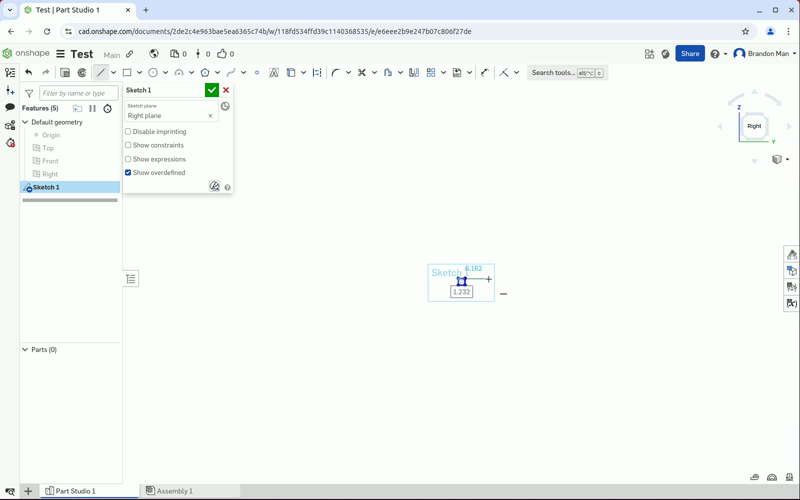
key_down(shift)
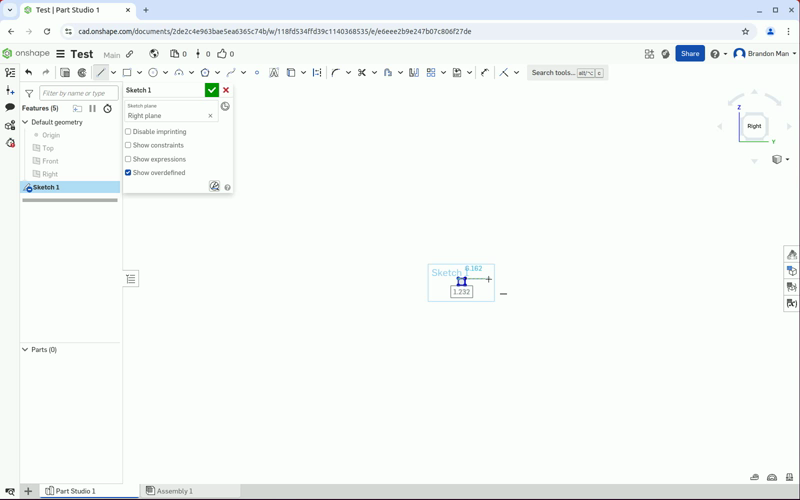
mouse_move(458, 285)
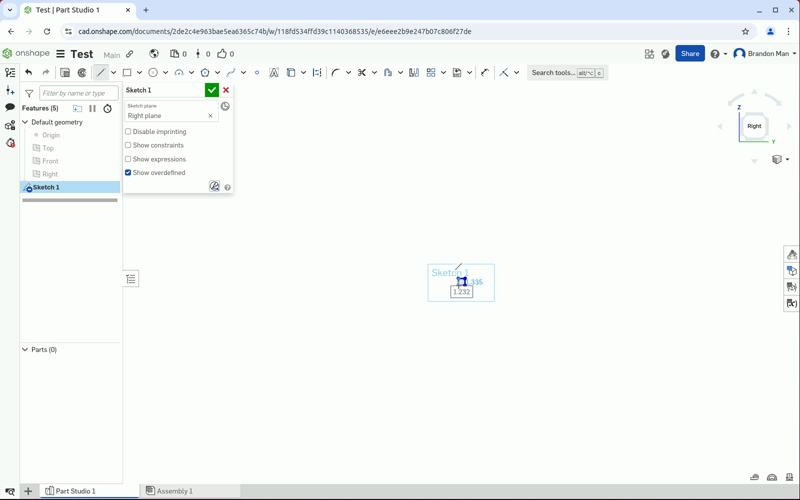
scroll(6)
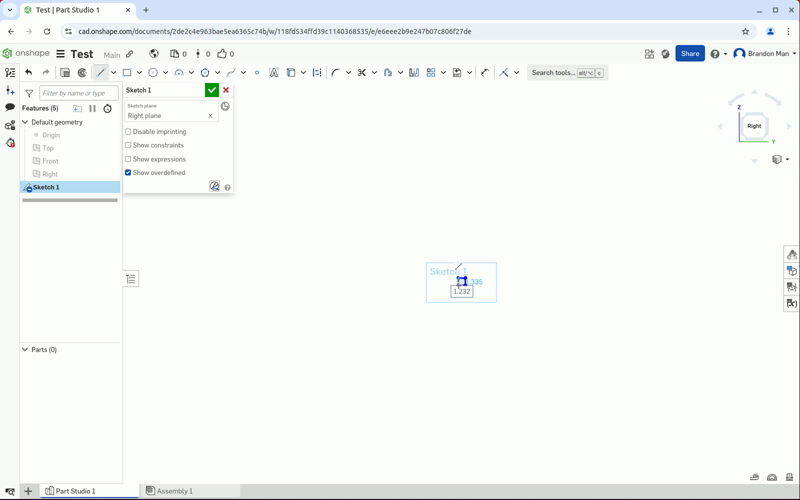
scroll(6)
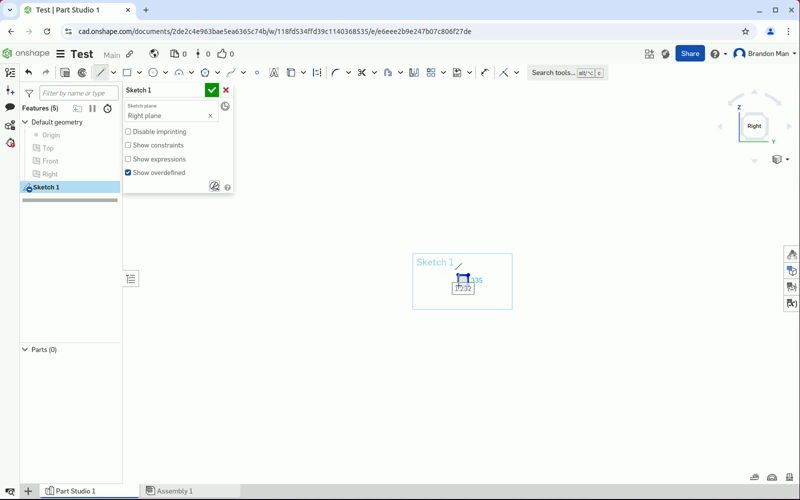
scroll(6)
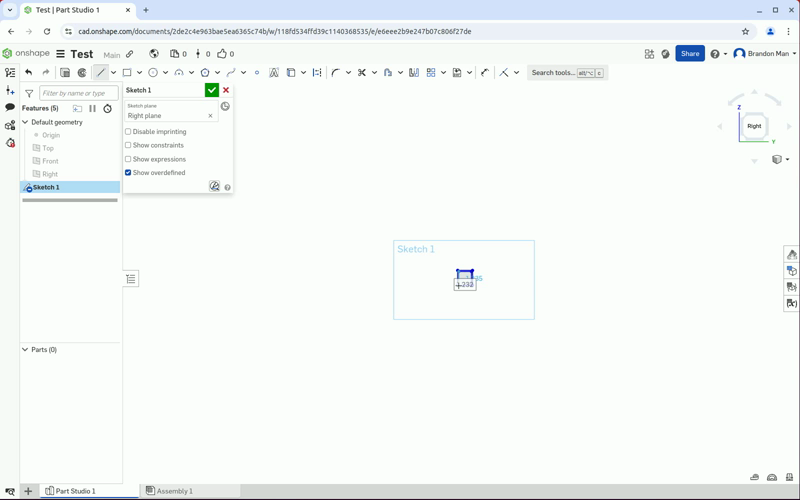
scroll(6)
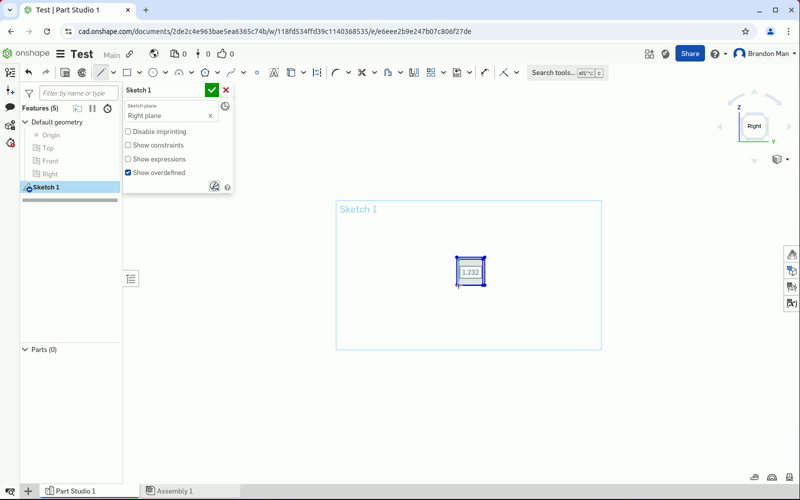
scroll(6)
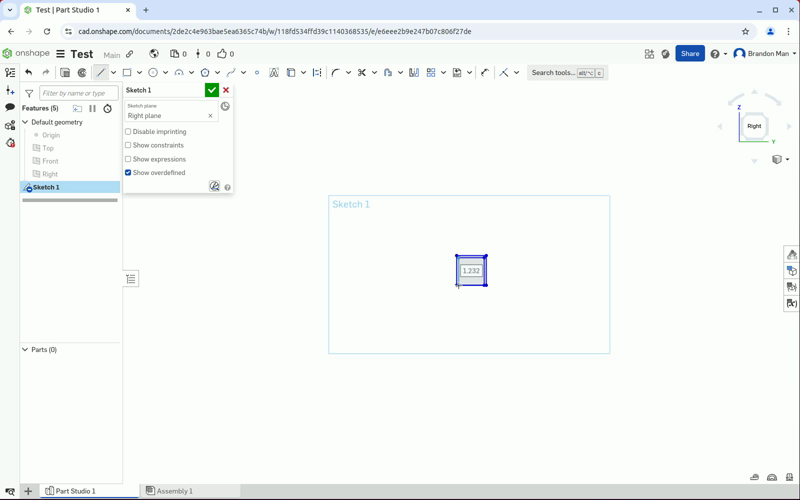
scroll(6)
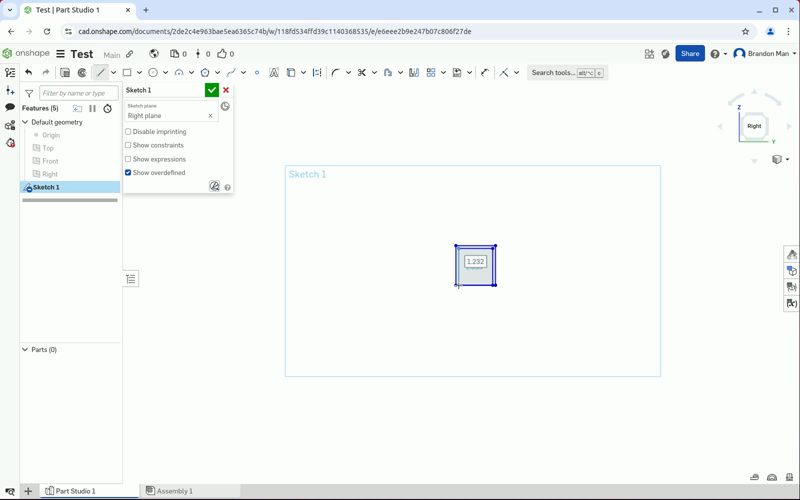
scroll(6)
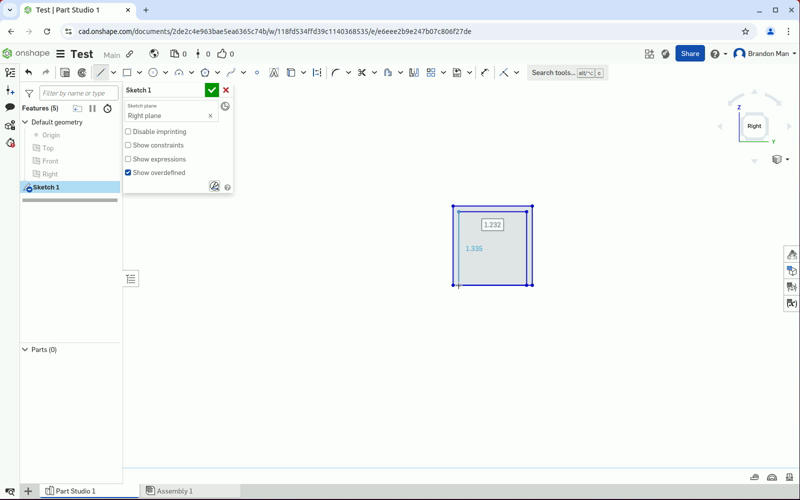
key_up(shift)
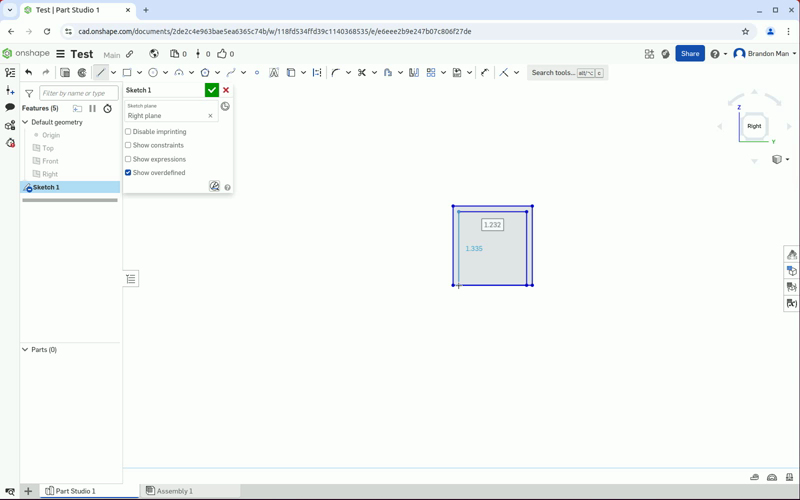
click(458, 285)
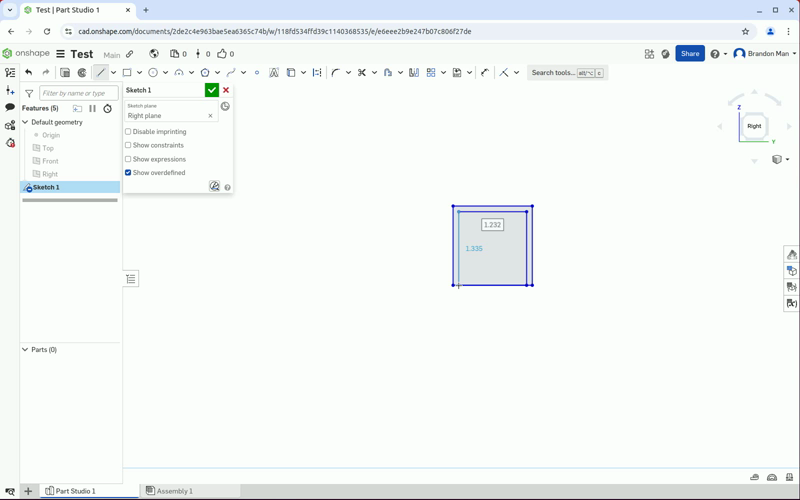
scroll(-6)
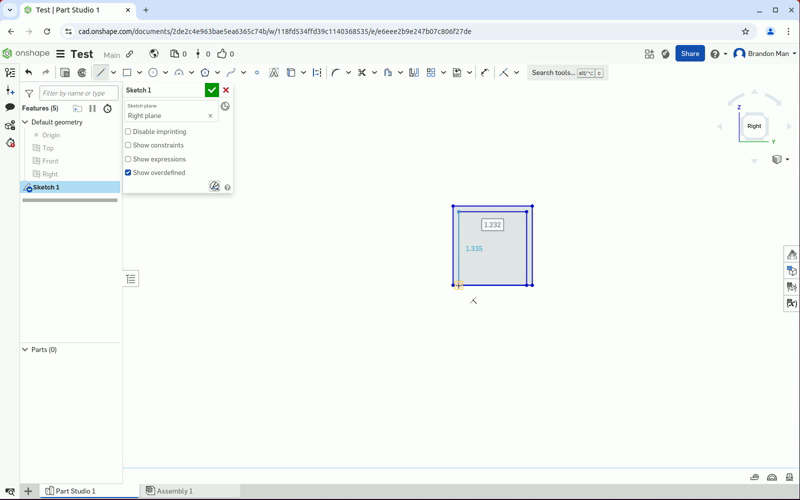
scroll(-6)
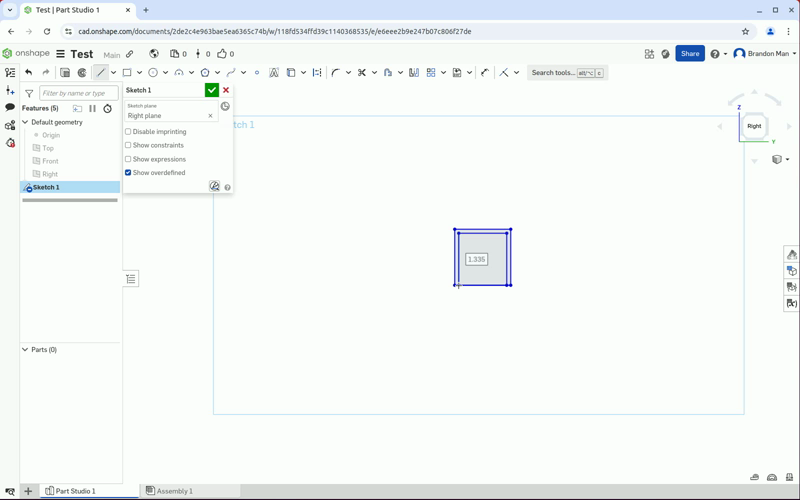
scroll(-6)
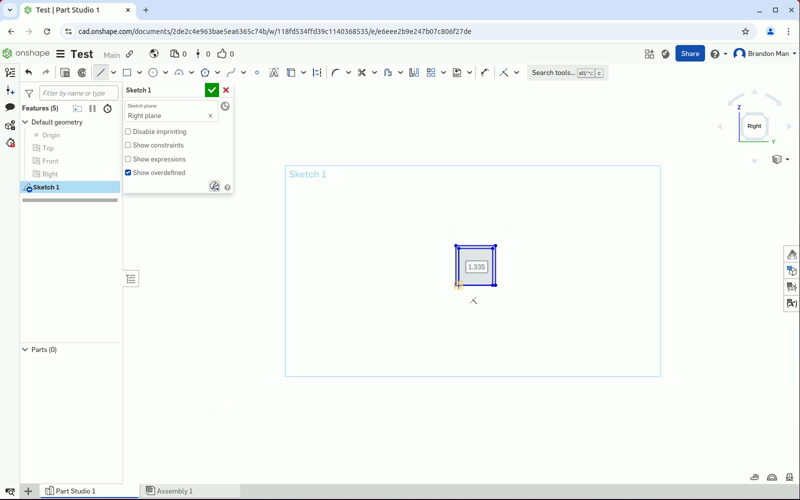
scroll(-6)
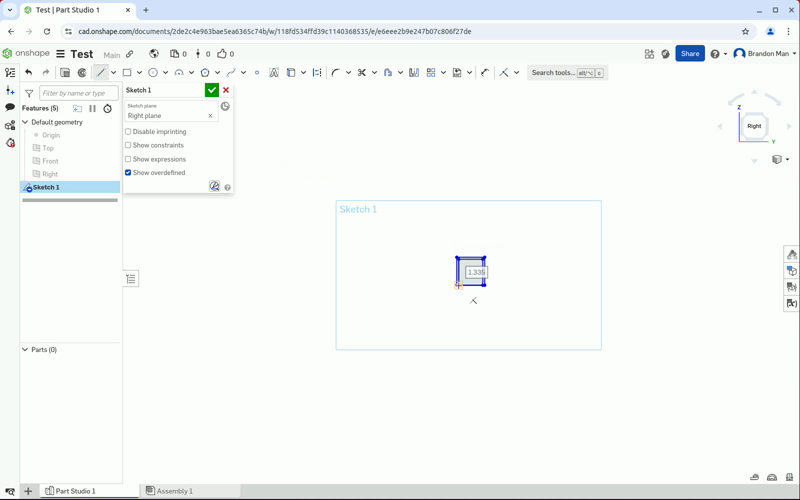
scroll(-6)
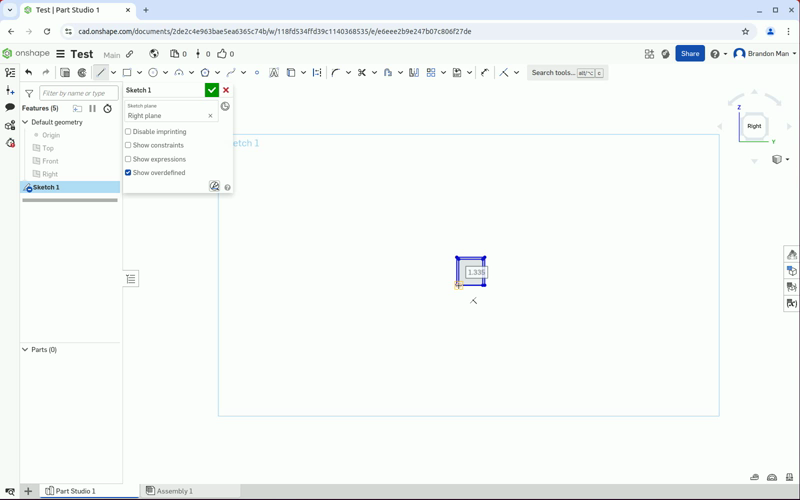
scroll(-6)
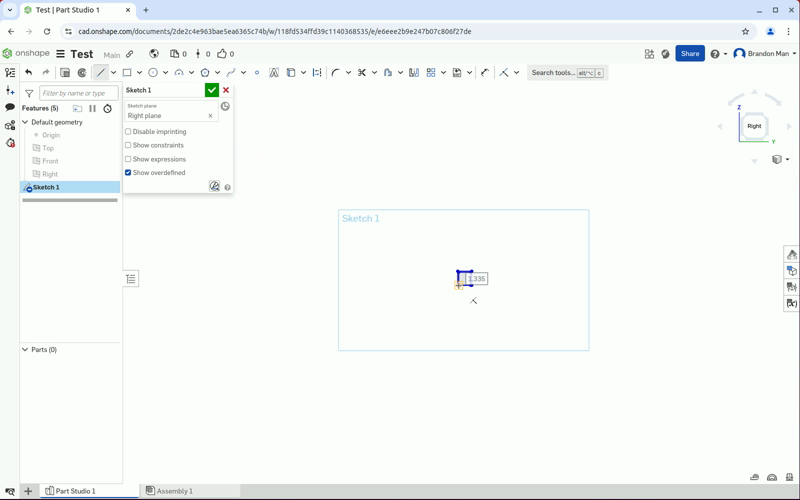
scroll(-6)
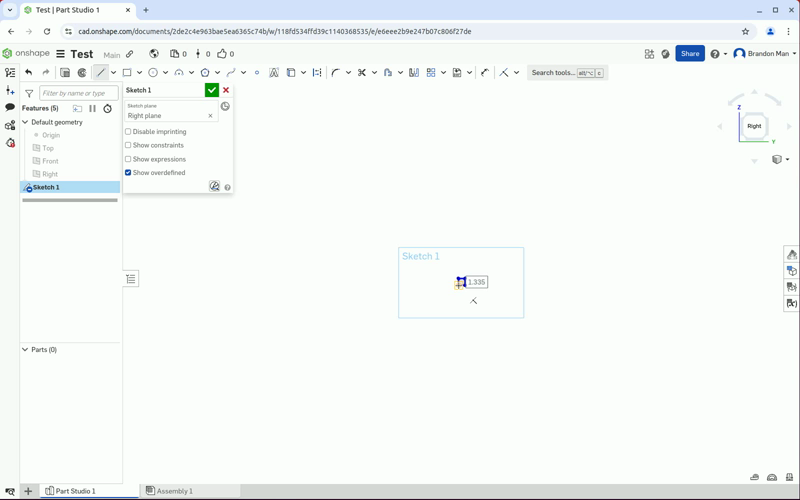
key(esc)
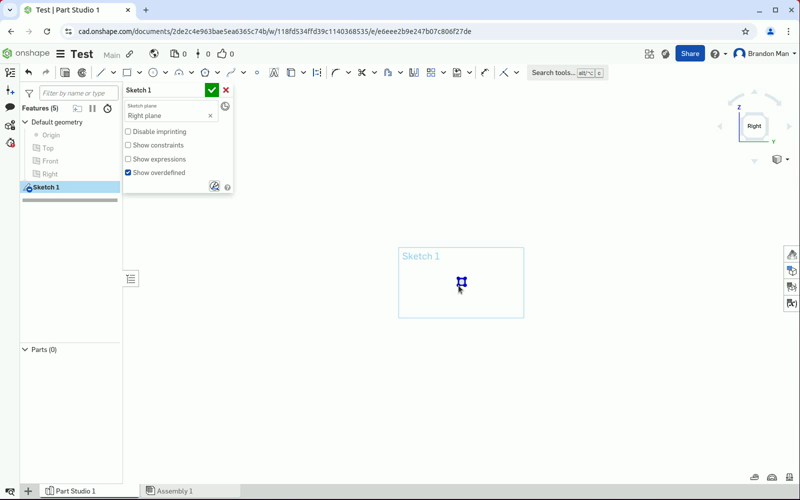
mouse_move(464, 278)
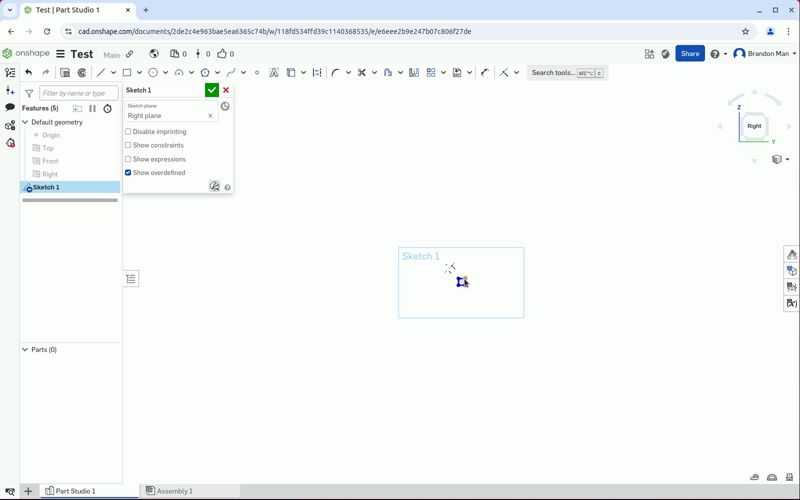
scroll(6)
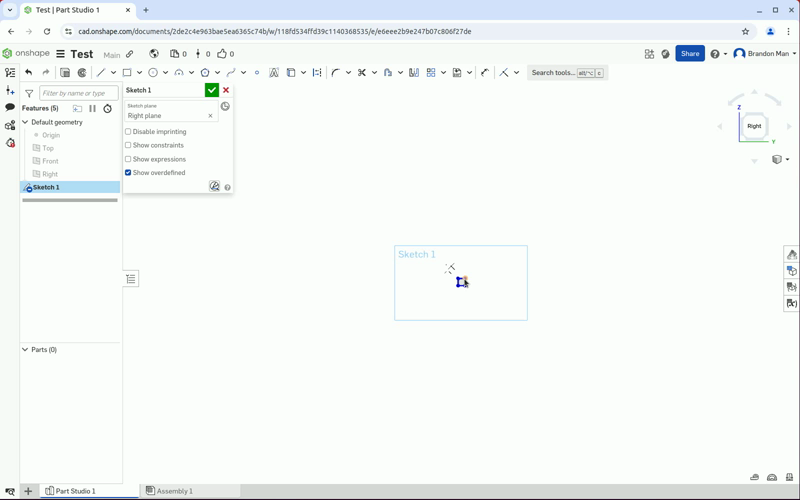
scroll(6)
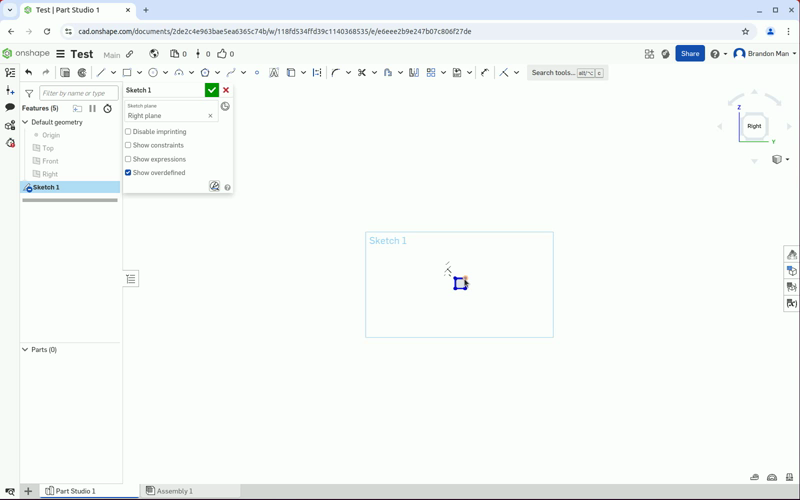
scroll(6)
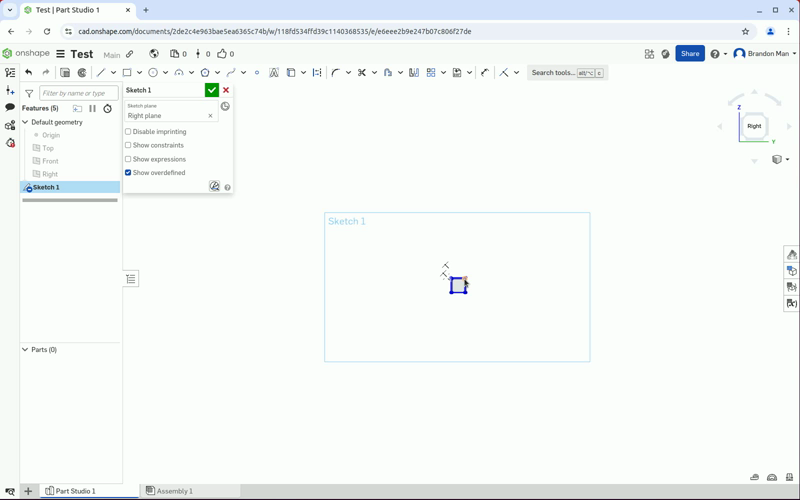
scroll(6)
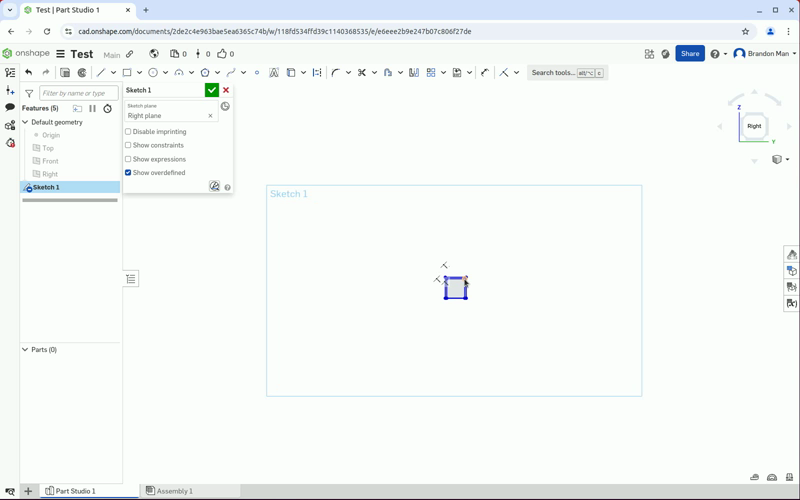
scroll(6)
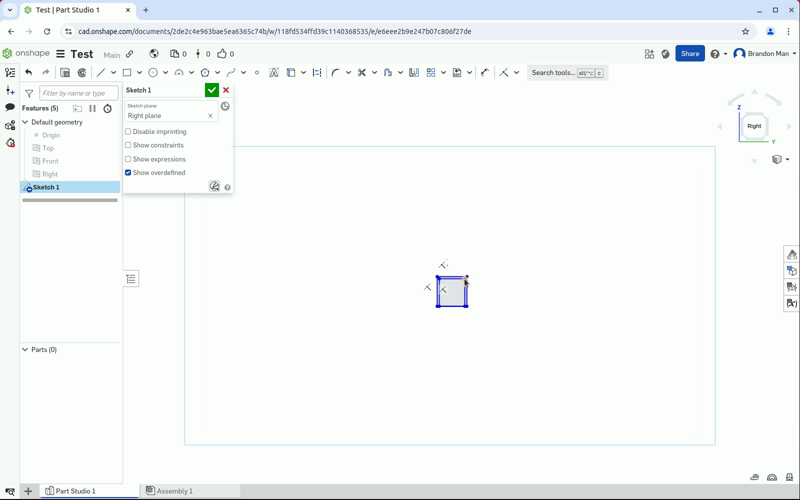
scroll(6)
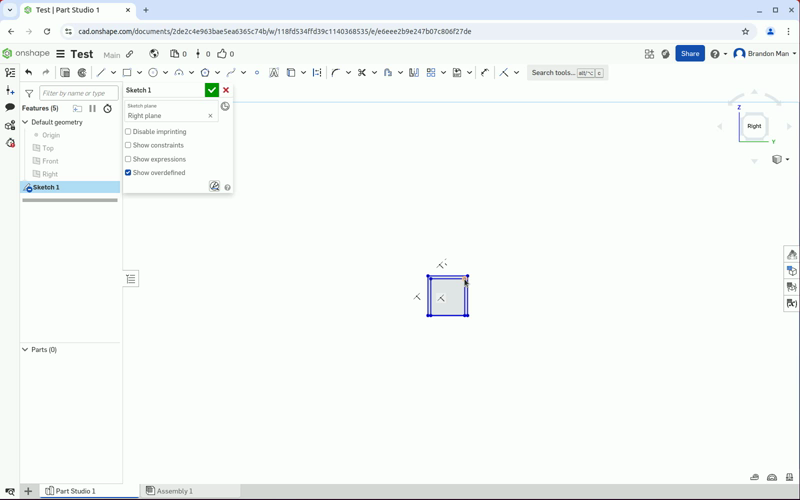
scroll(6)
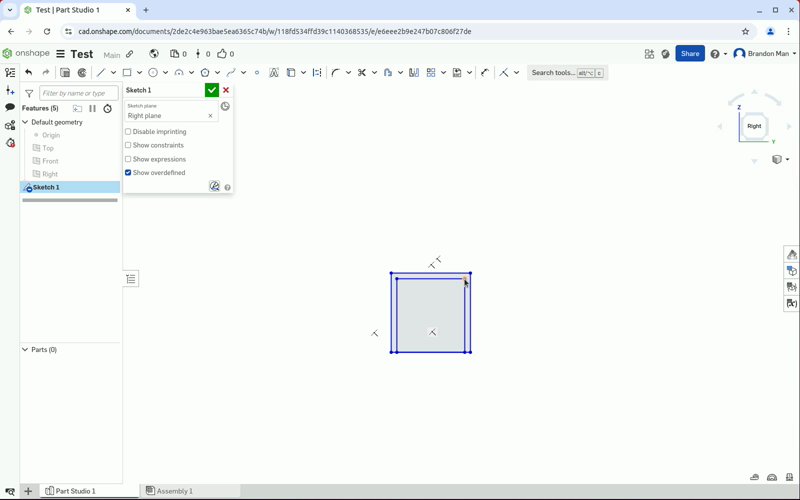
click(464, 278)
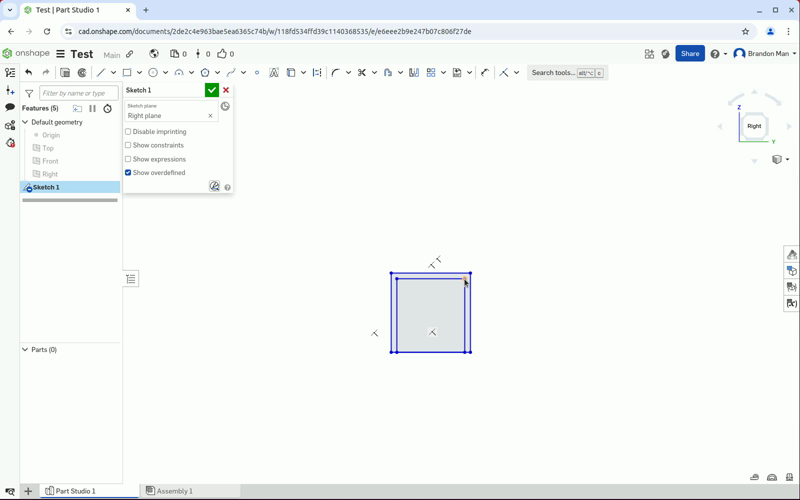
scroll(-6)
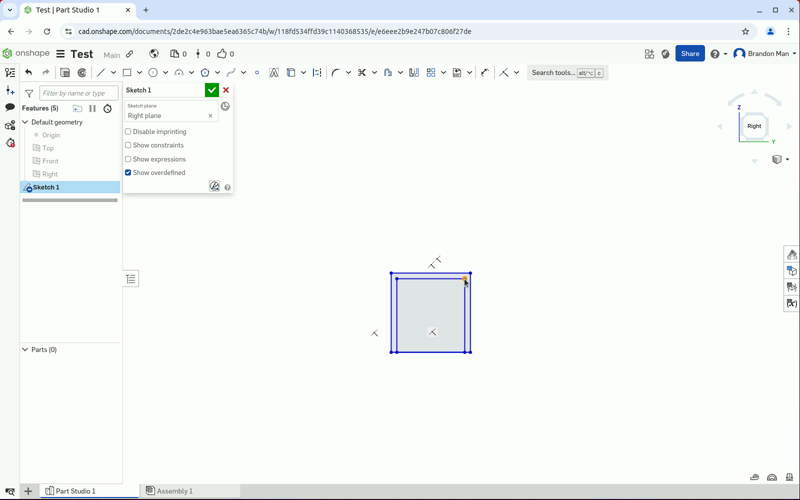
scroll(-6)
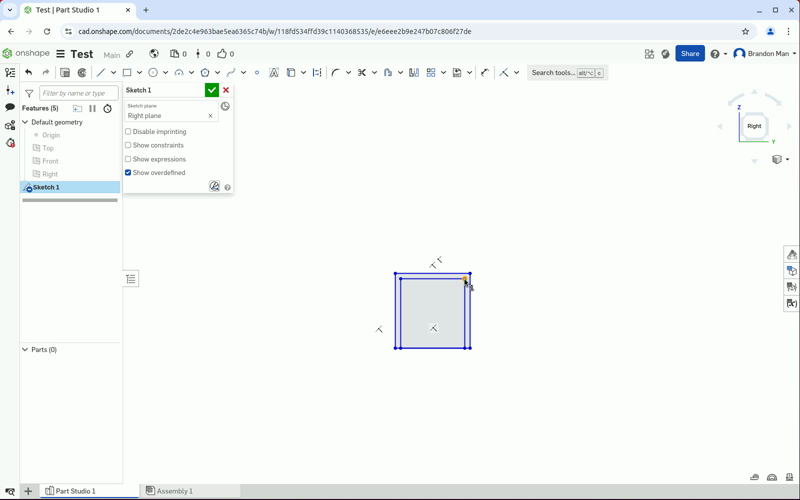
scroll(-6)
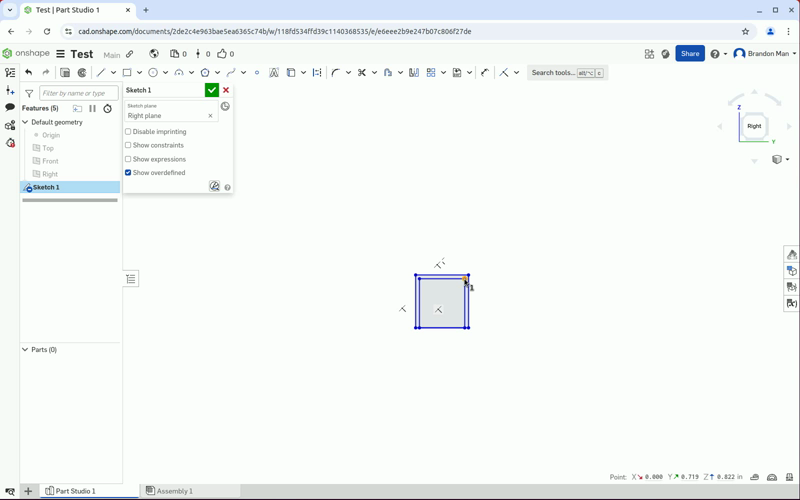
scroll(-6)
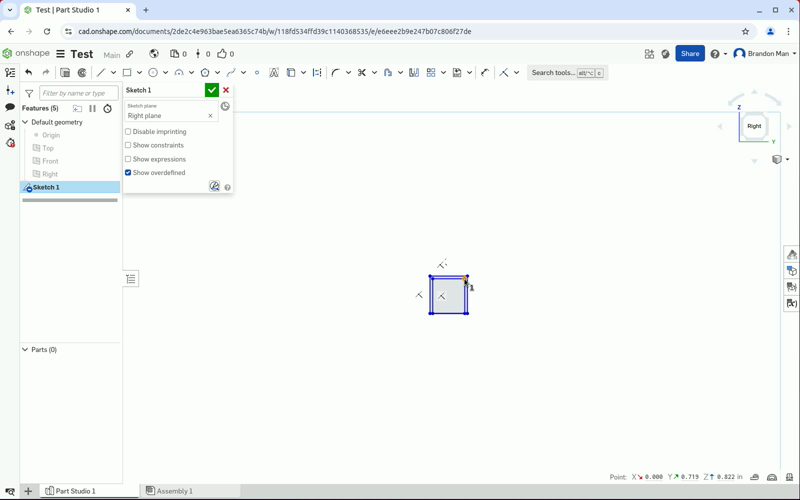
scroll(-6)
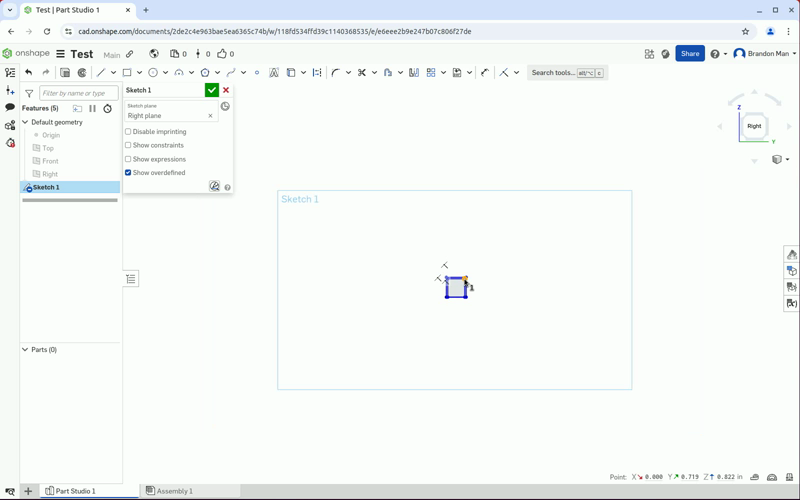
scroll(-6)
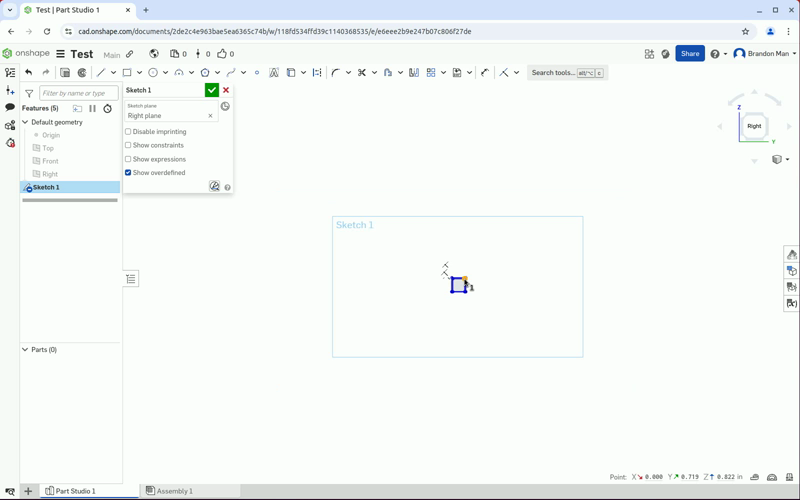
scroll(-6)
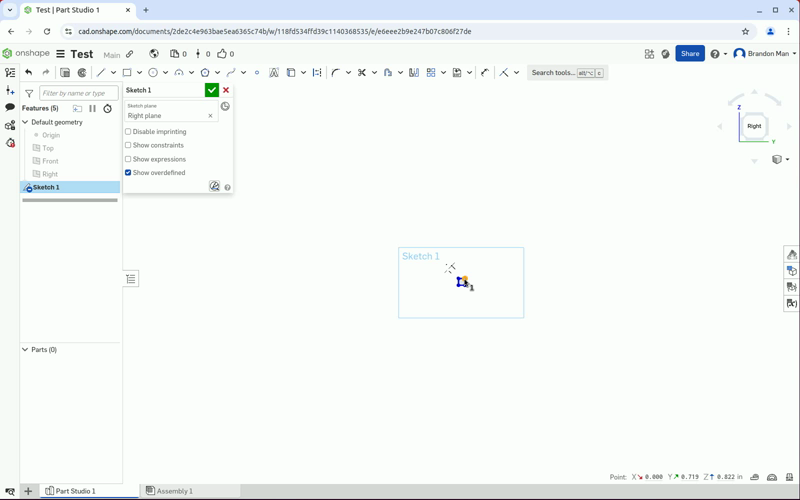
mouse_move(73, 352)
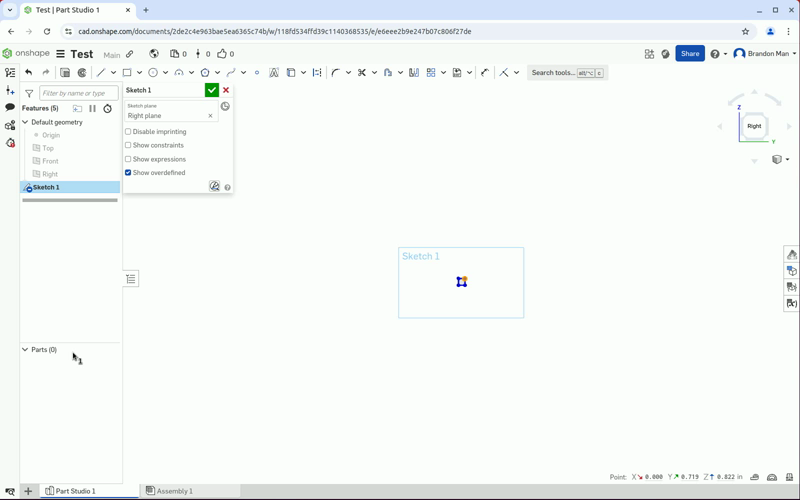
key(shift+y)
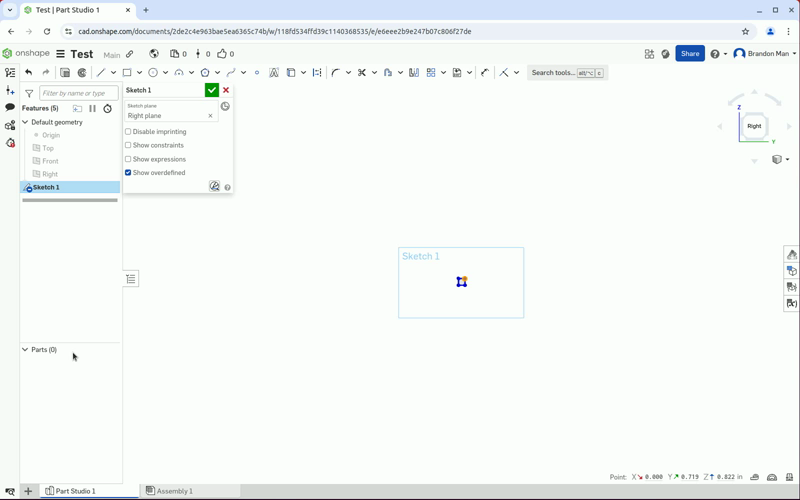
key(shift+e)
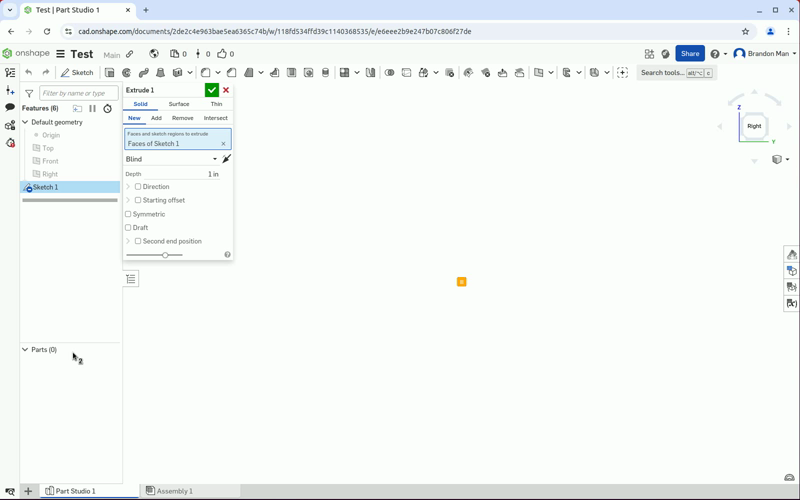
mouse_move(143, 106)
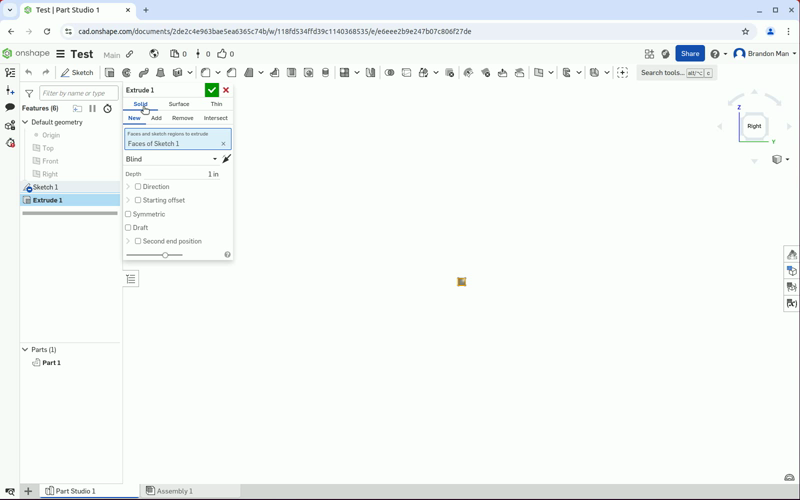
click(143, 106)
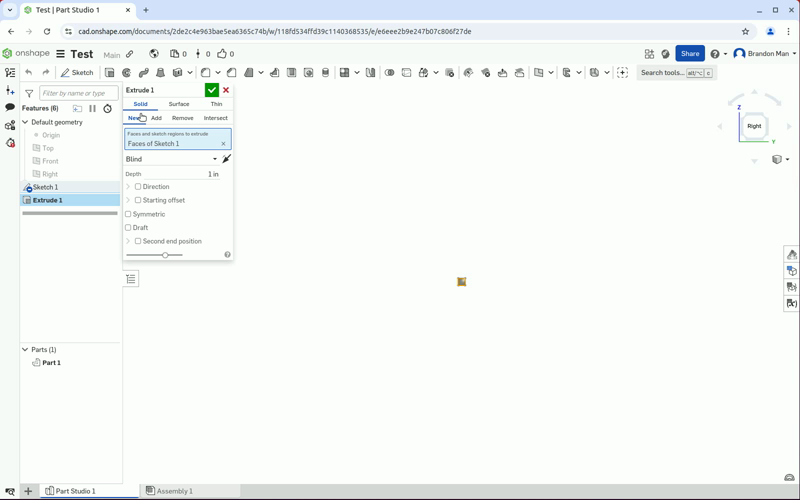
mouse_move(137, 120)
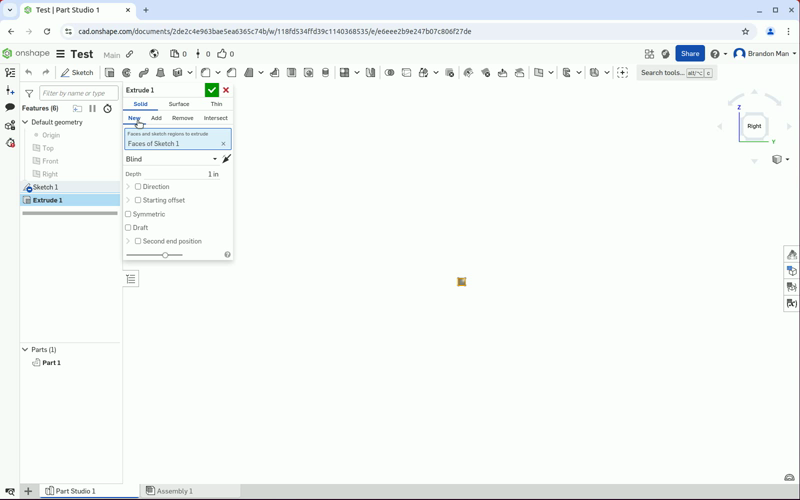
click(137, 120)
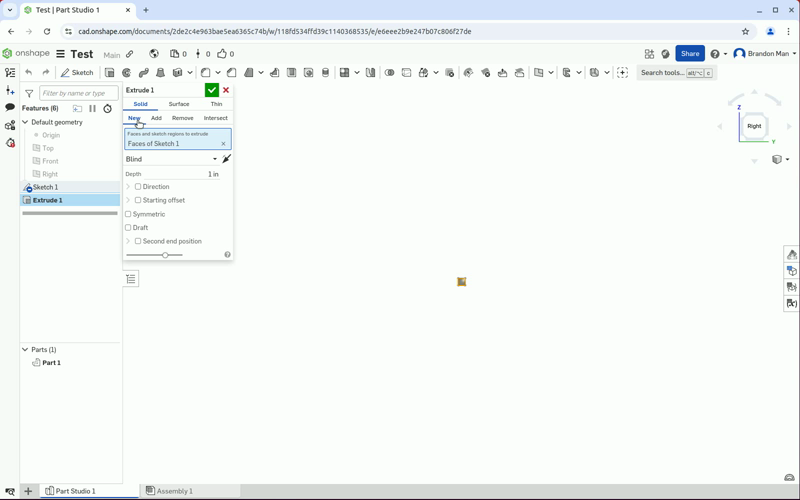
key(tab, 4)
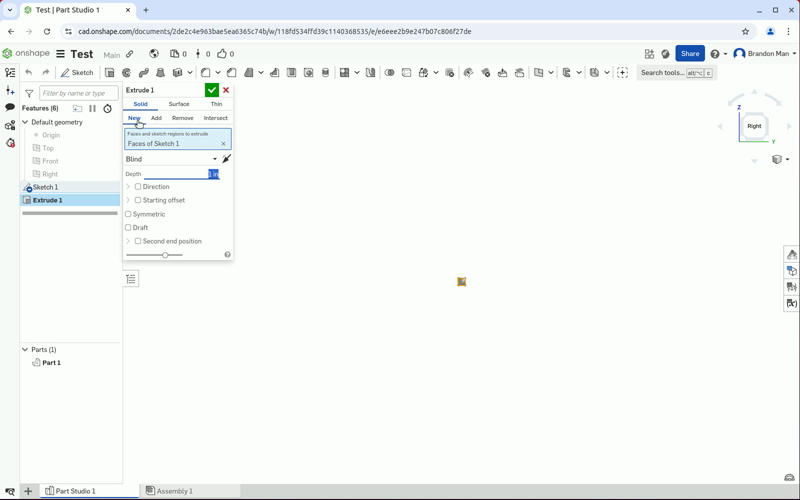
text(23.108)
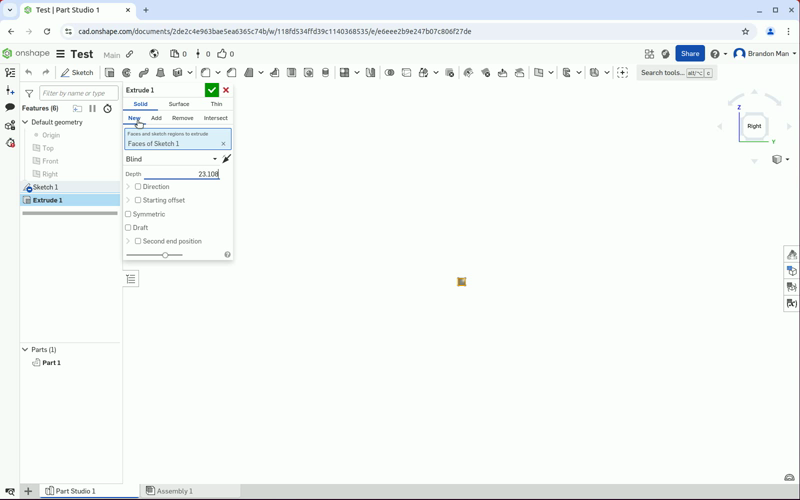
key(enter)
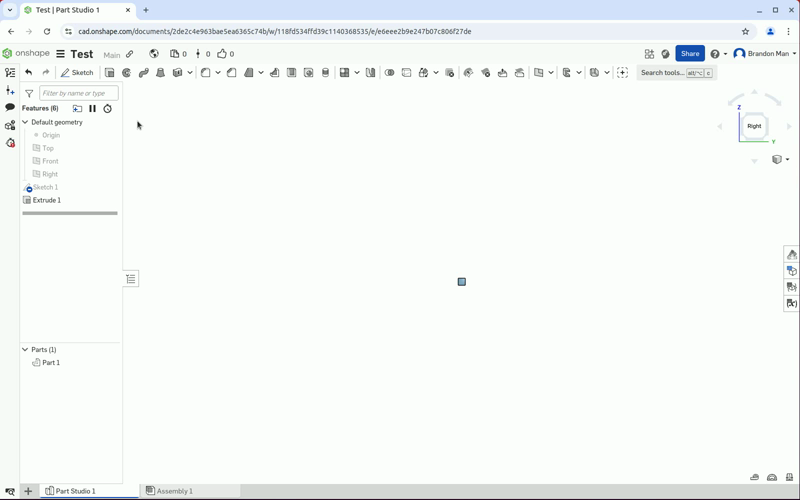
key(shift+h)
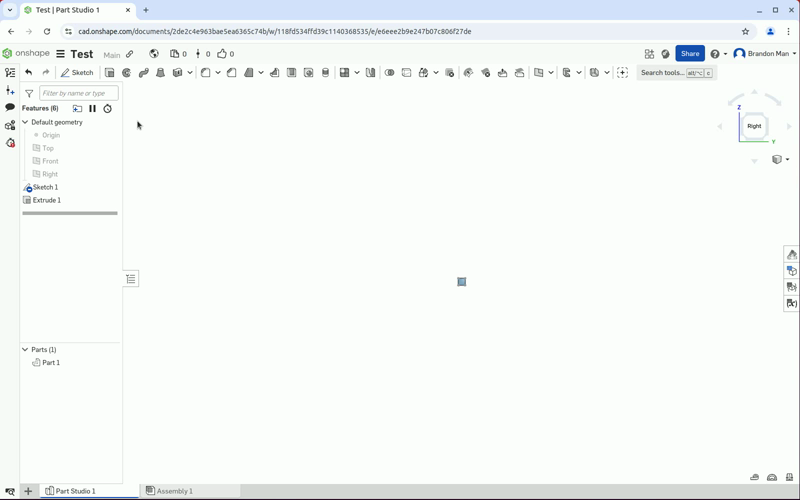
key(shift+h)
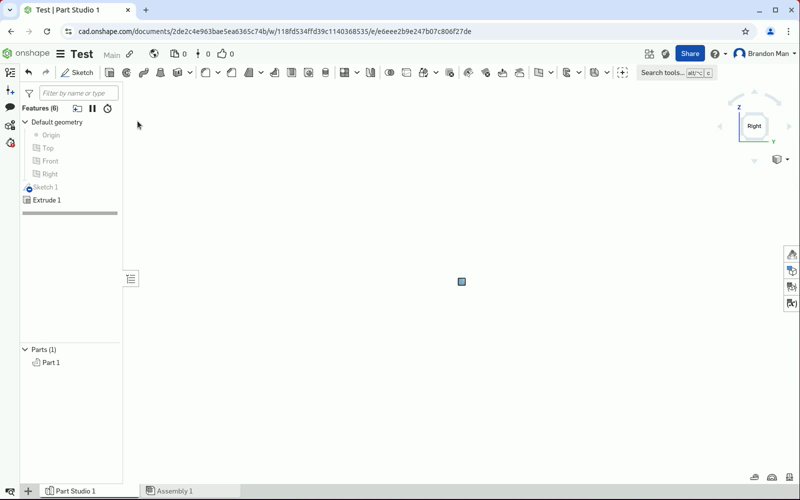
mouse_move(73, 189)
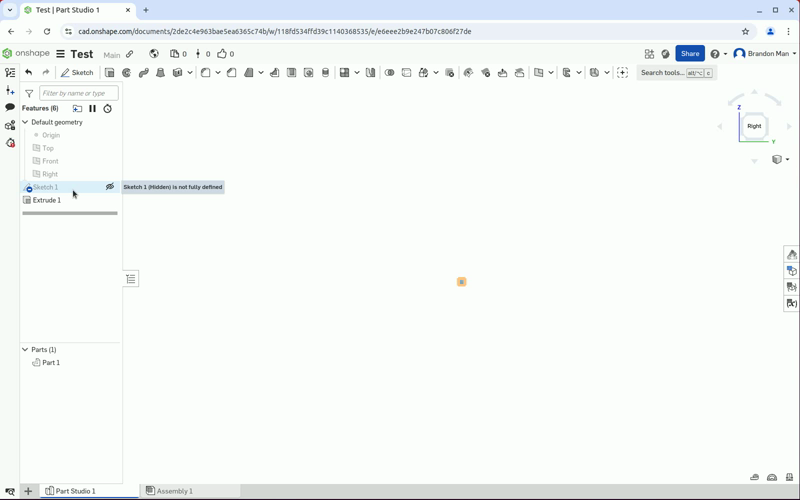
click(73, 189)
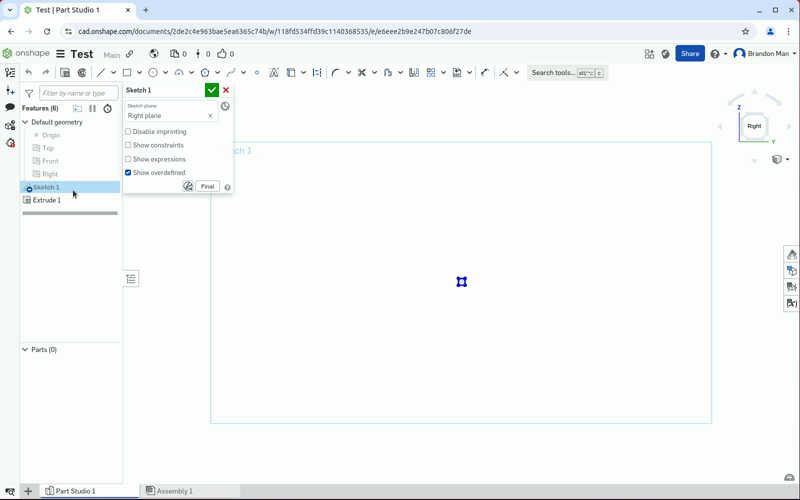
mouse_move(229, 92)
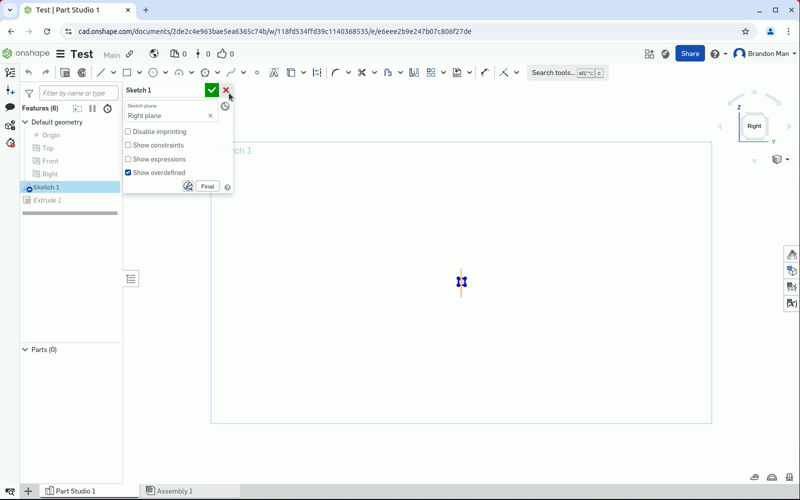
click(229, 92)
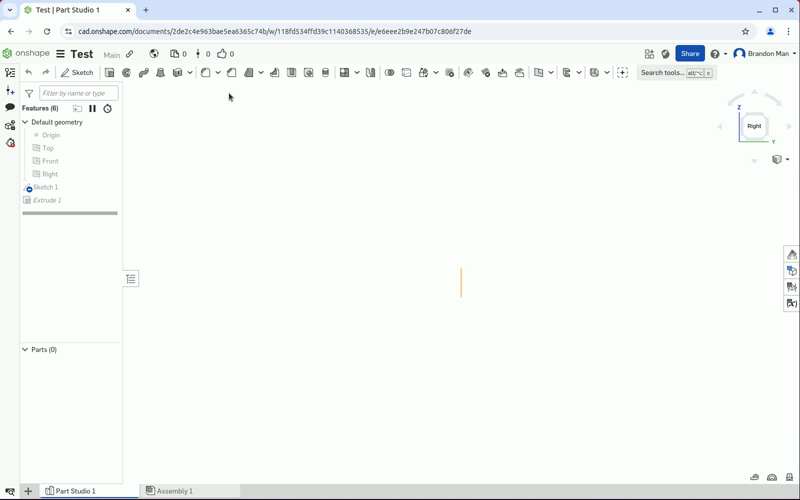
mouse_move(73, 352)
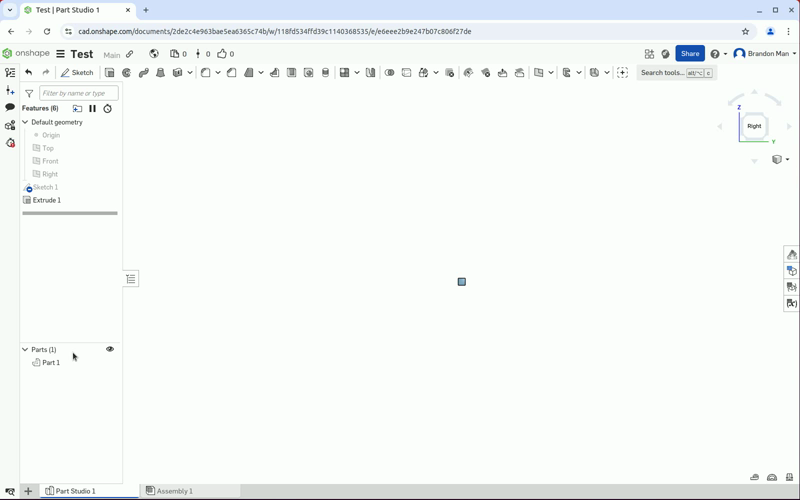
key(y)
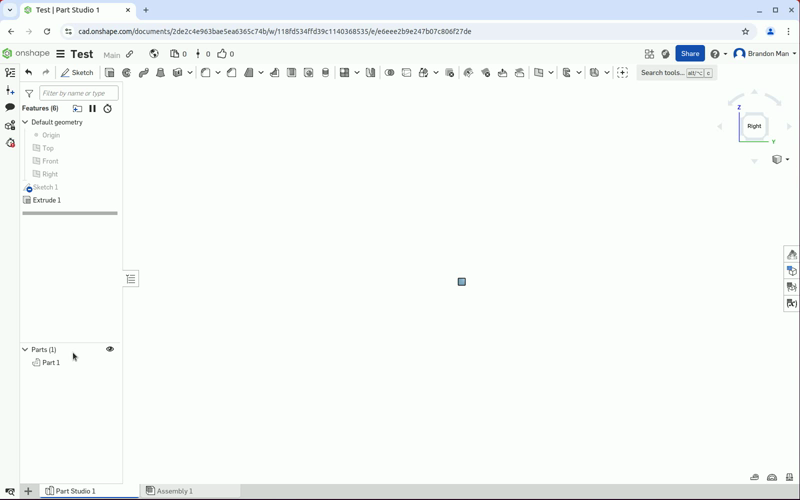
key(shift+p)
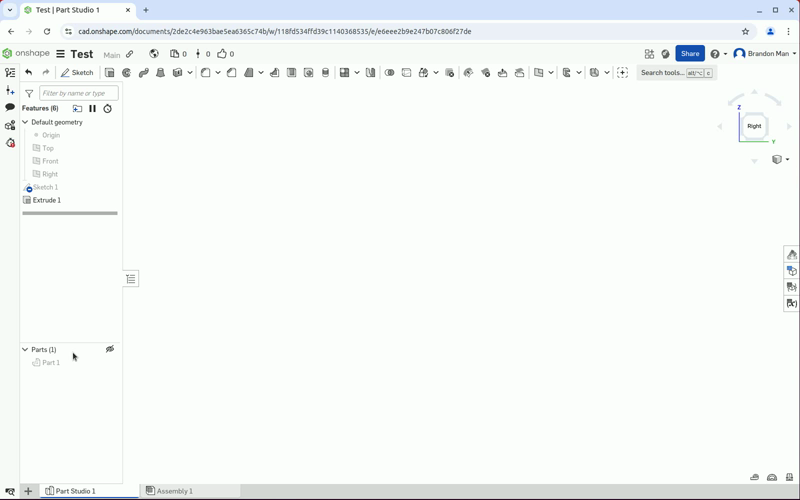
key(space)
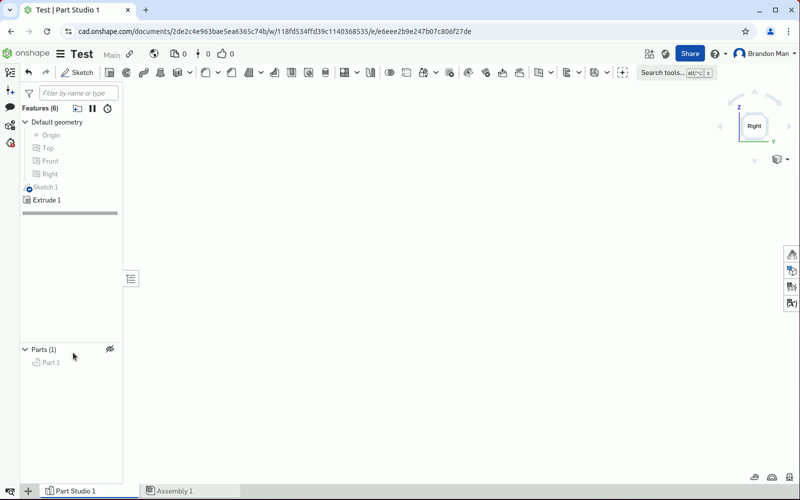
key_down(shift)
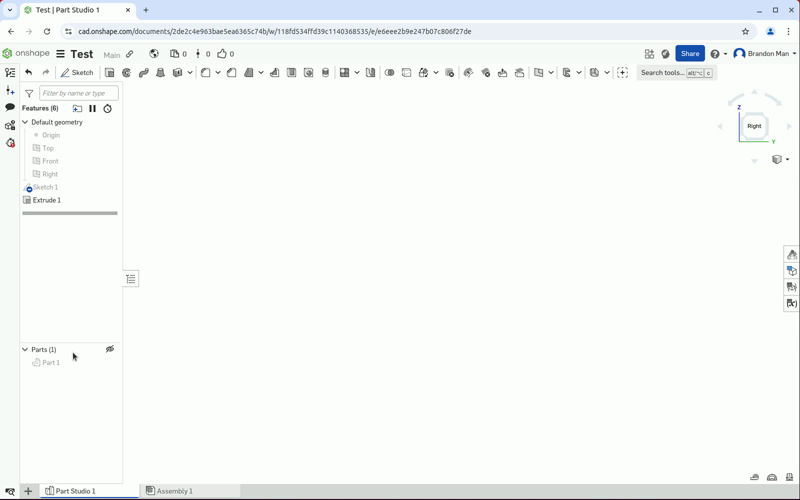
key(right)
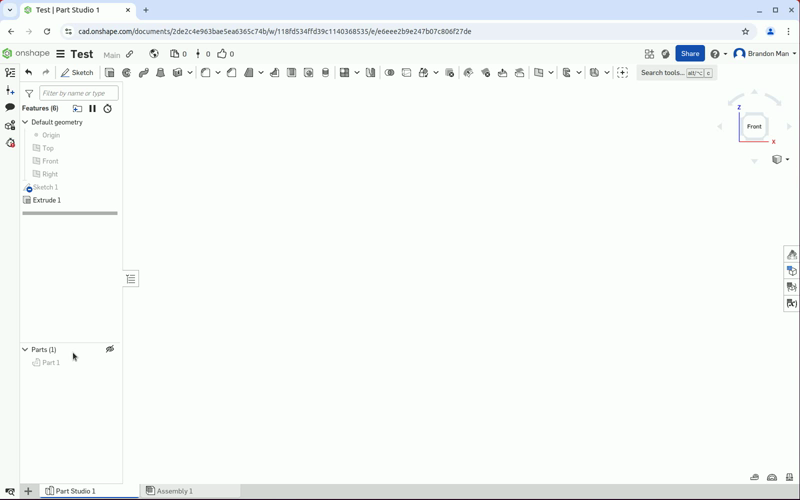
key_up(shift)
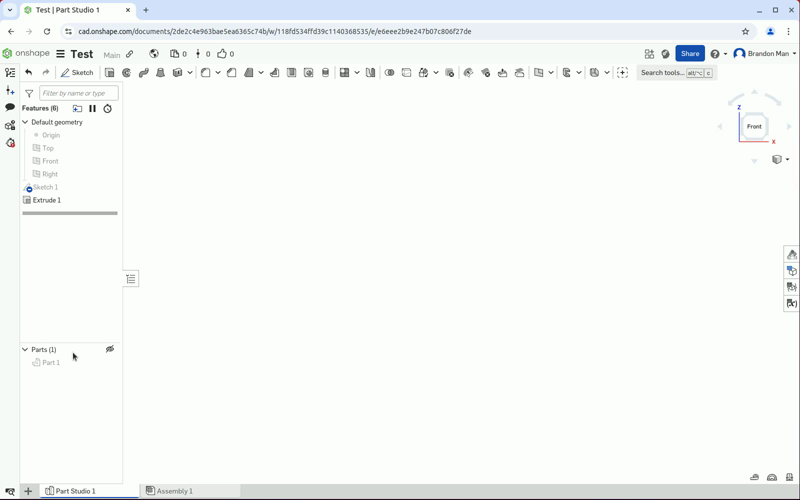
mouse_move(73, 352)
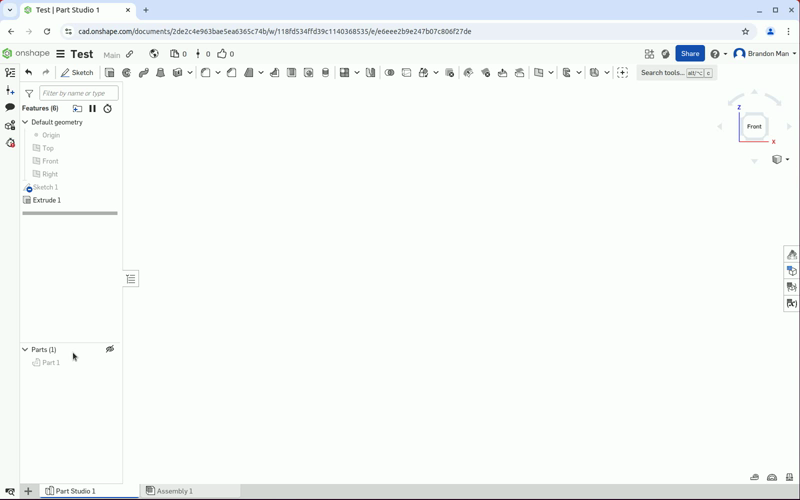
key(shift+y)
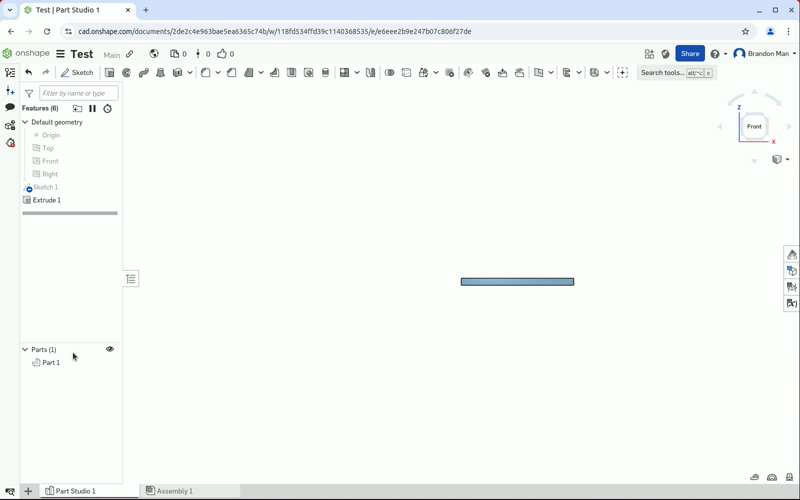
mouse_move(541, 75)
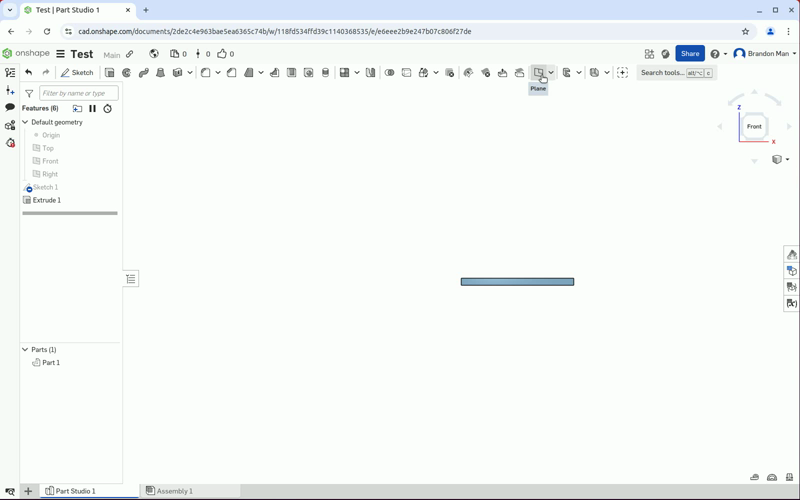
click(541, 75)
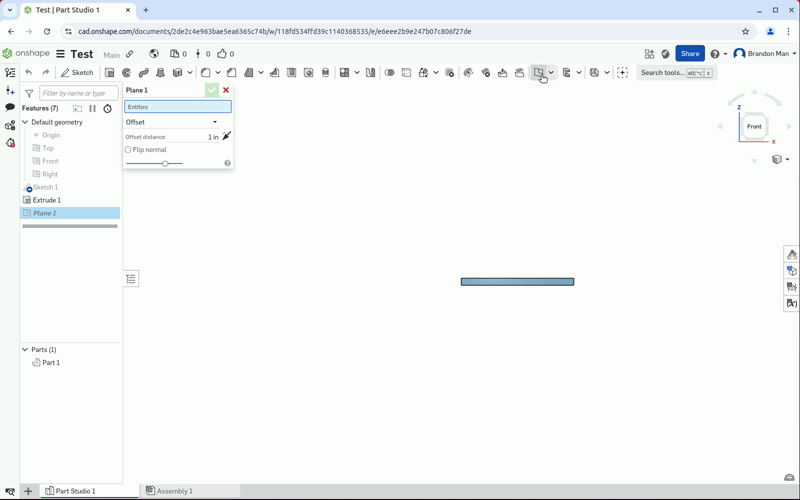
mouse_move(73, 163)
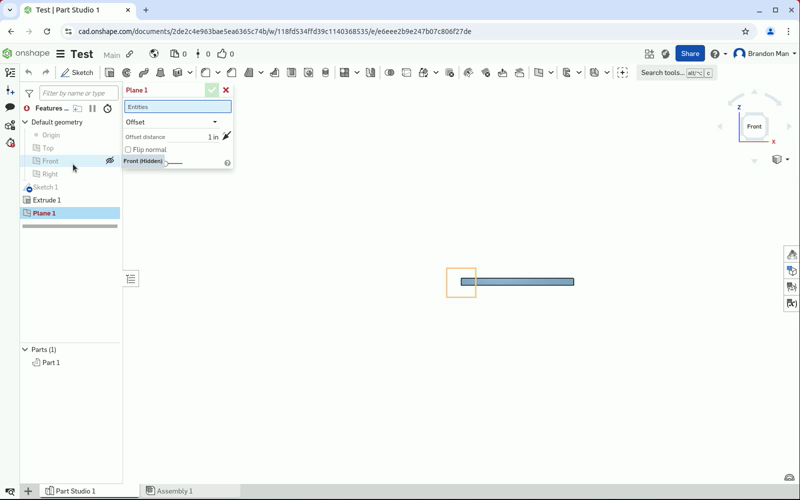
click(73, 163)
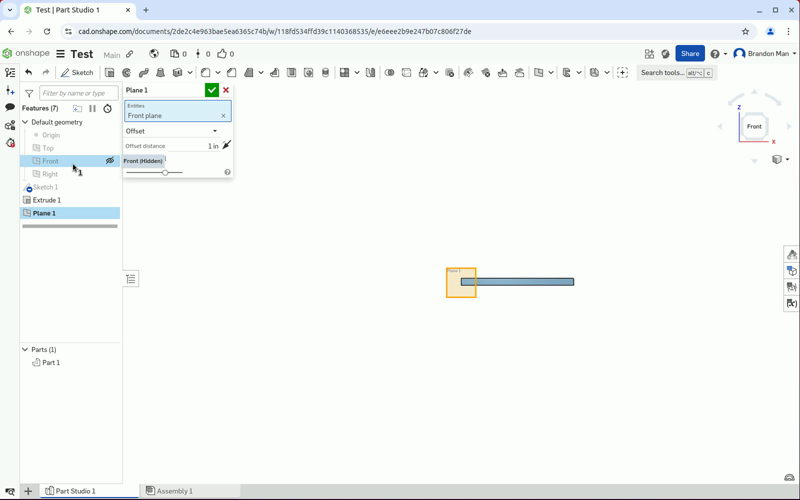
key(tab, 2)
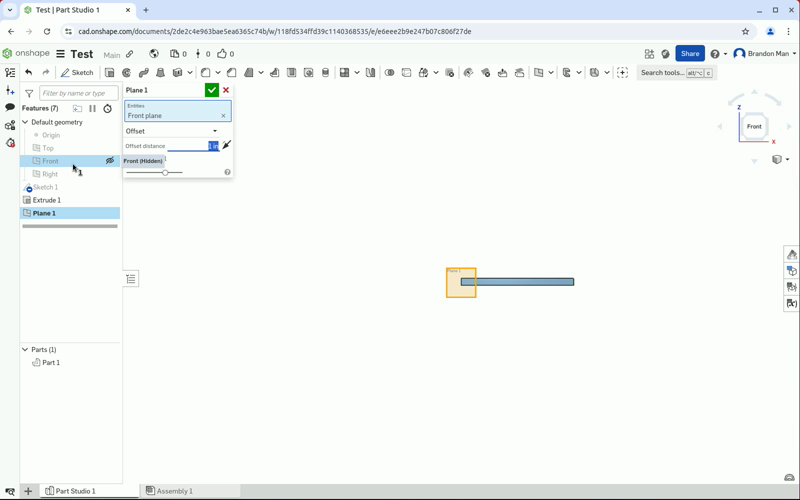
text(0.493)
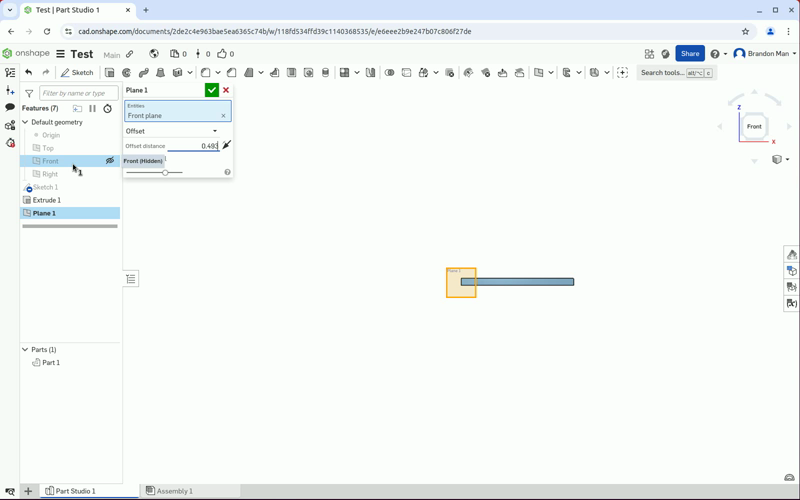
key(enter, 2)
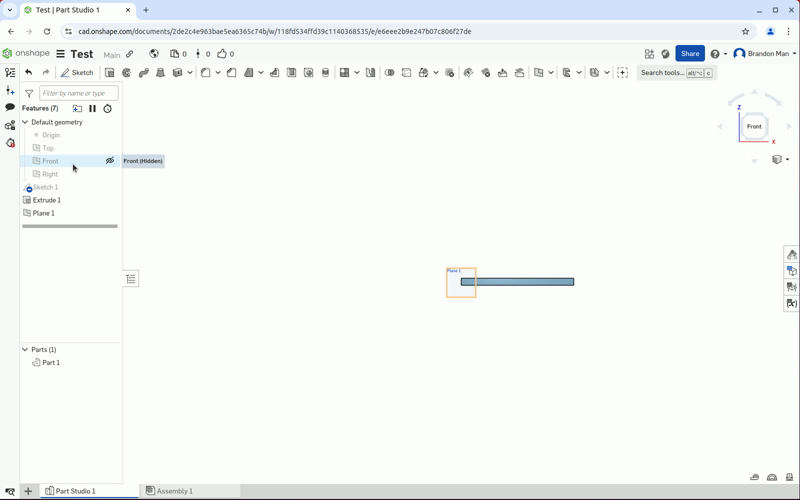
key(shift+s)
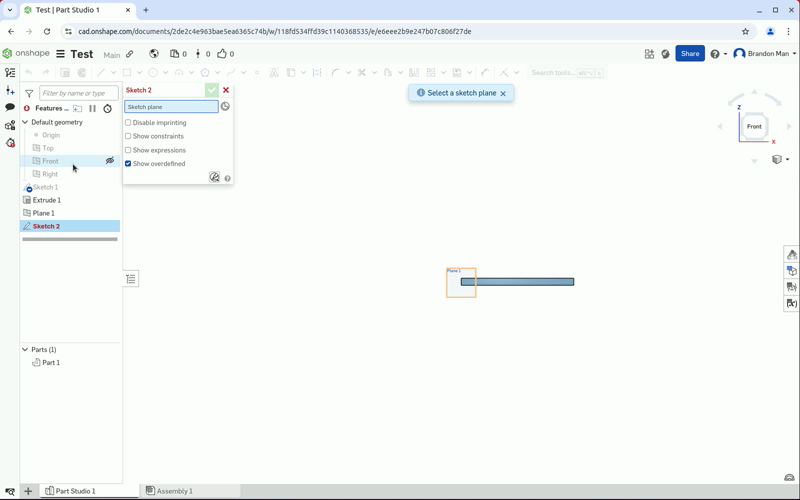
mouse_move(73, 215)
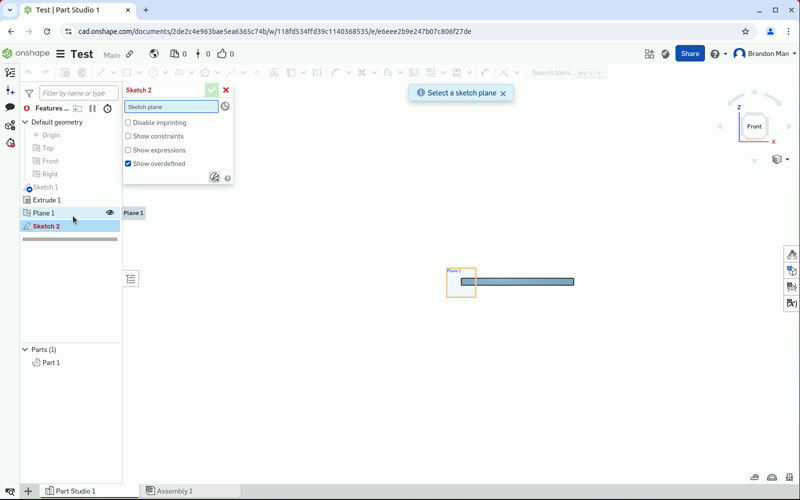
click(73, 215)
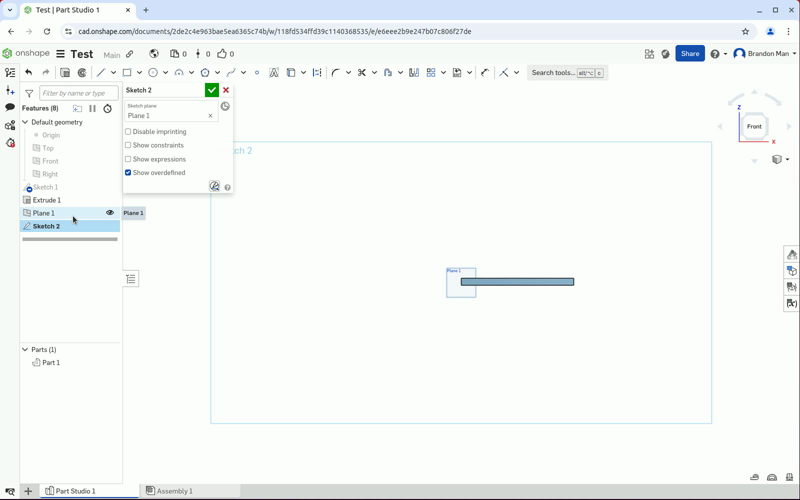
mouse_move(73, 352)
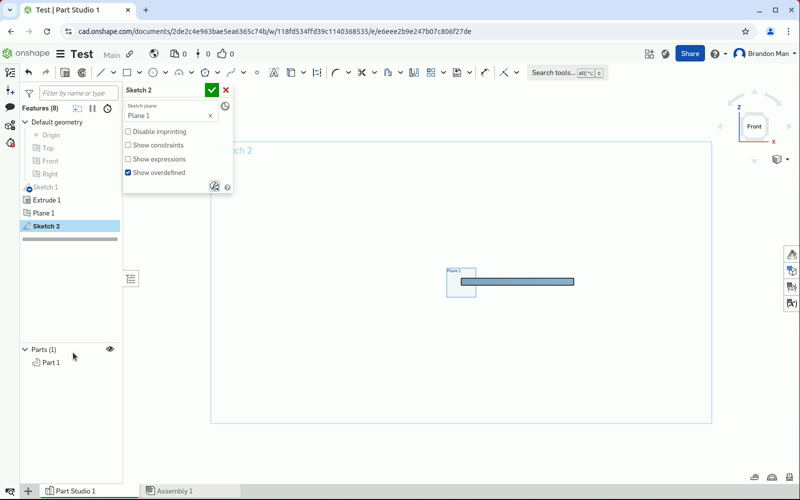
key(y)
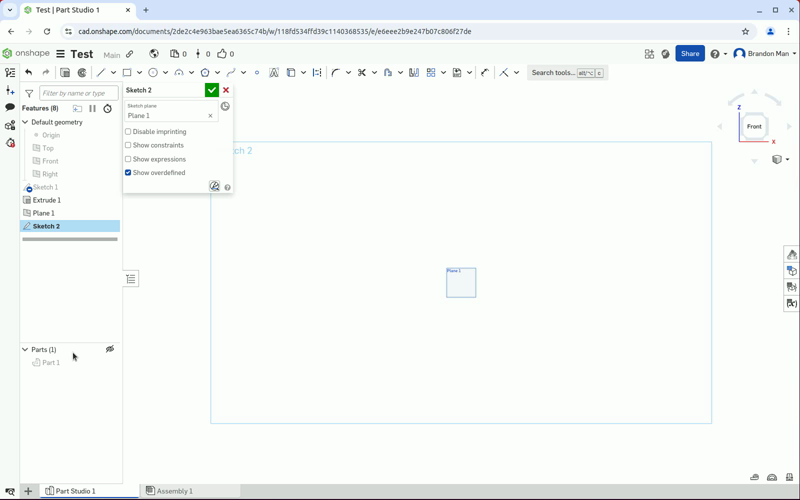
key(c)
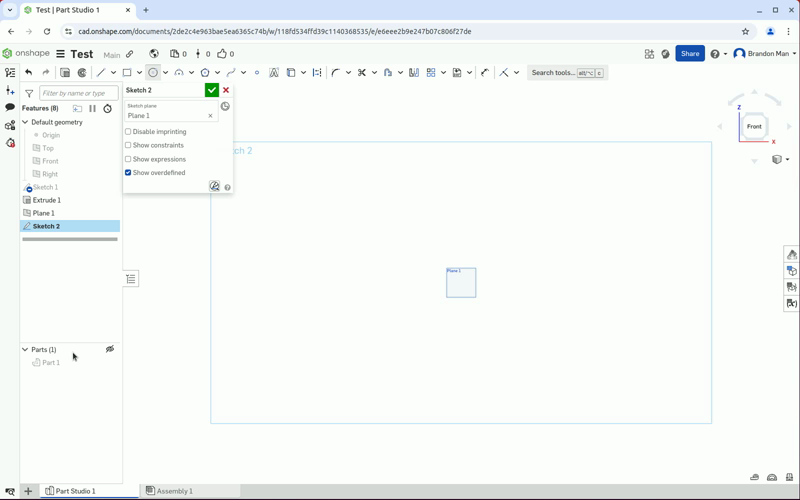
key_down(shift)
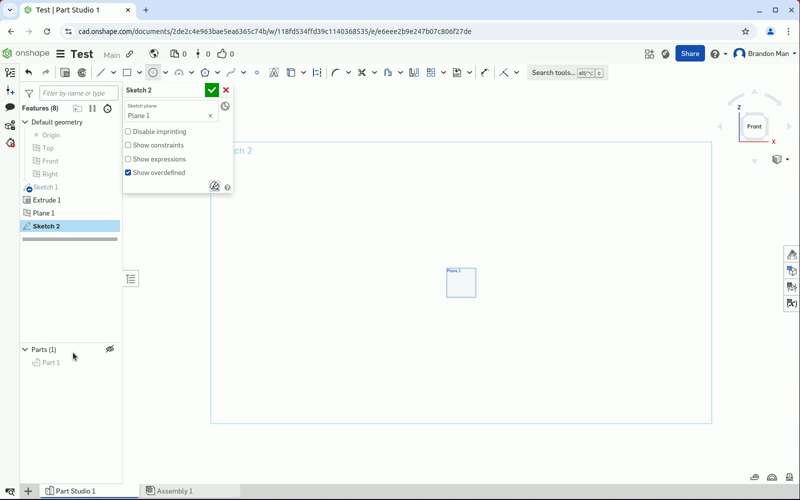
mouse_move(565, 282)
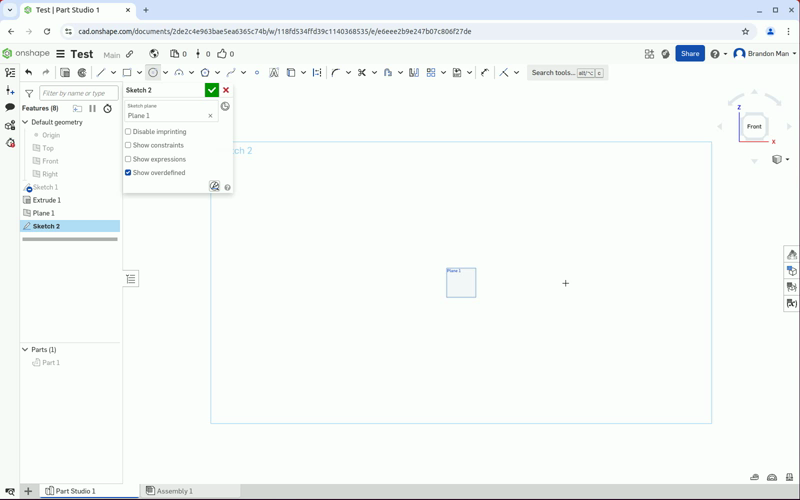
click(565, 282)
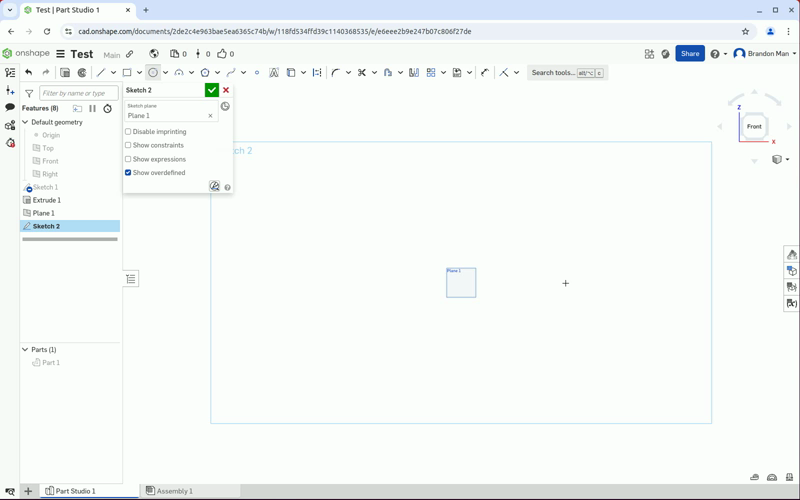
key_up(shift)
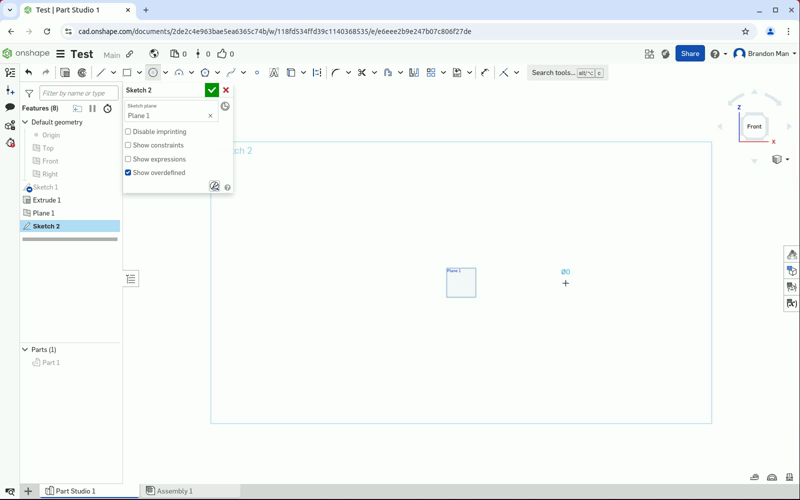
mouse_move(567, 282)
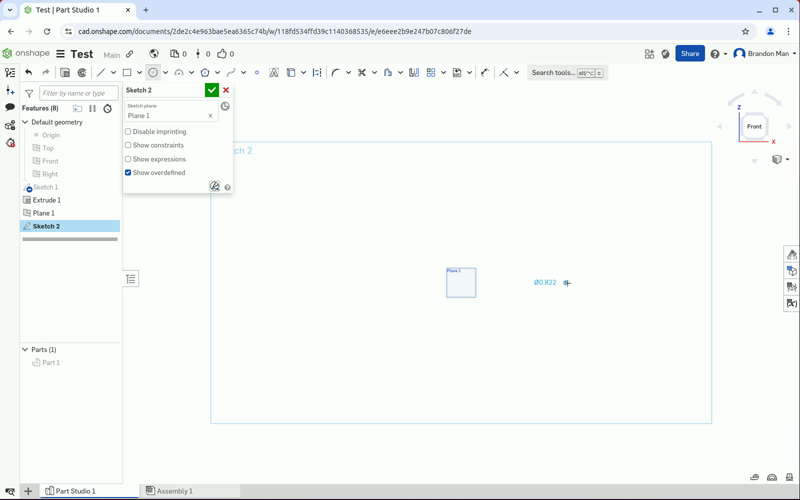
scroll(6)
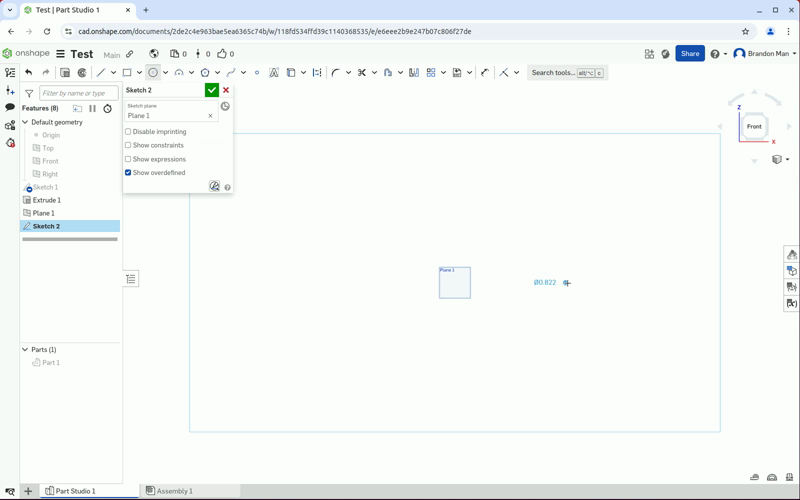
scroll(6)
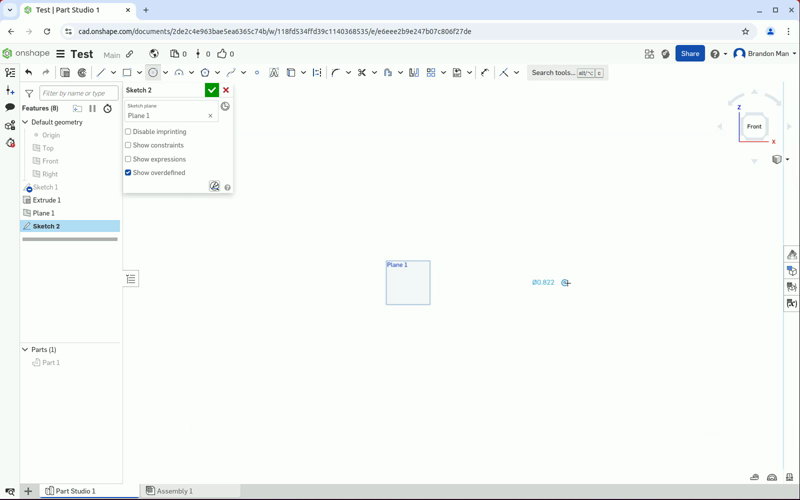
scroll(6)
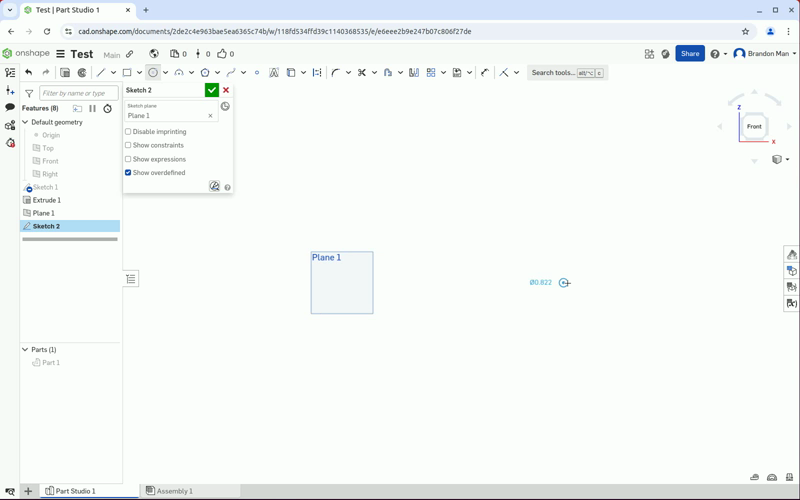
scroll(6)
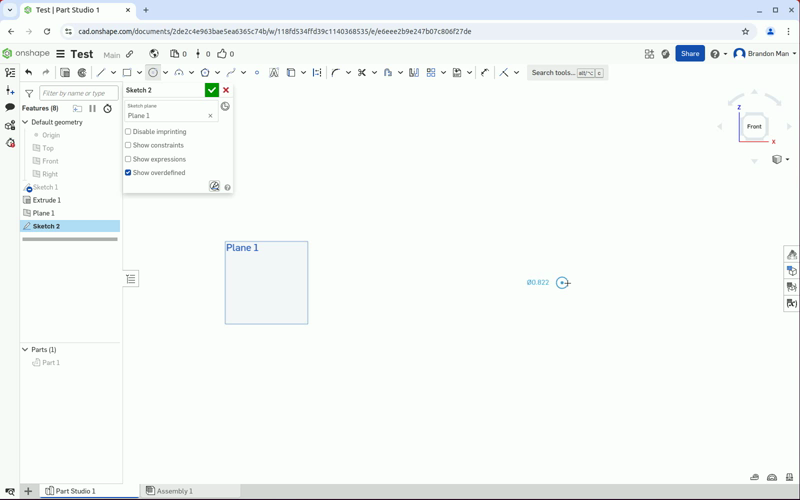
scroll(6)
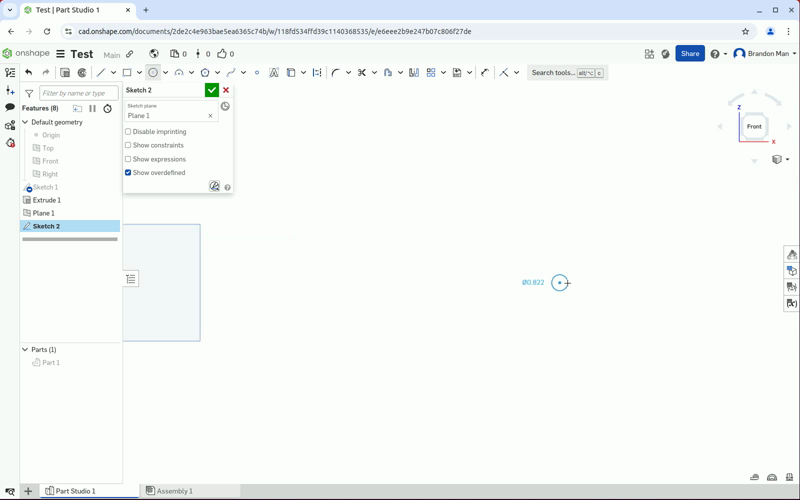
scroll(6)
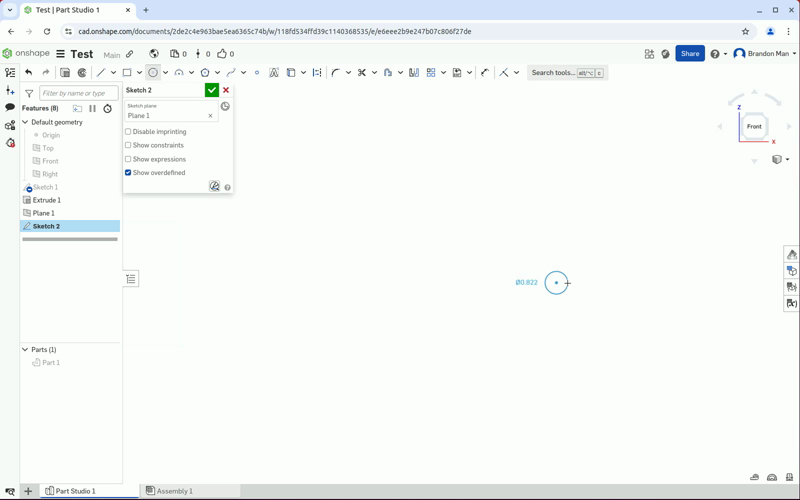
scroll(6)
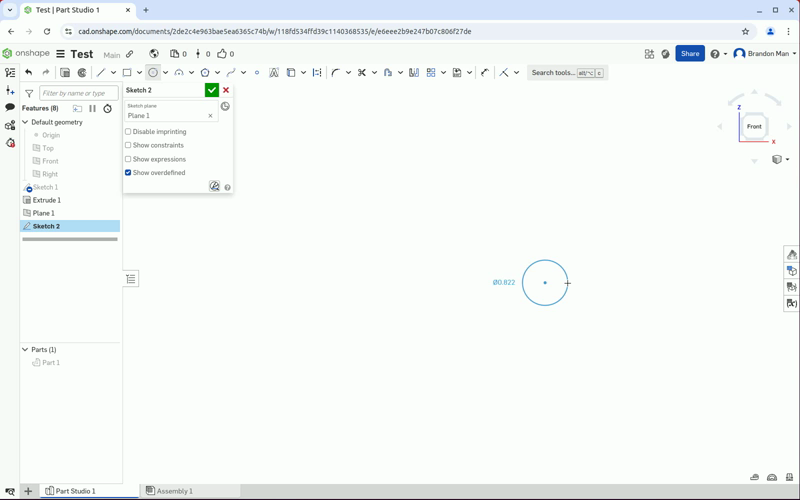
click(567, 282)
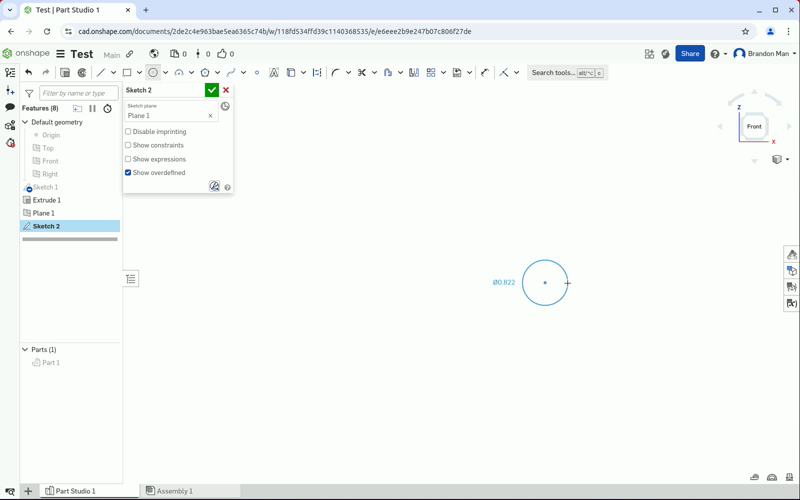
scroll(-6)
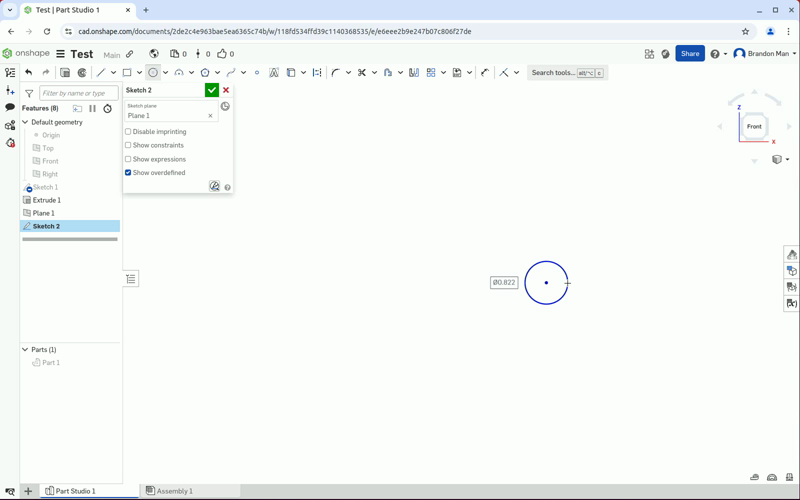
scroll(-6)
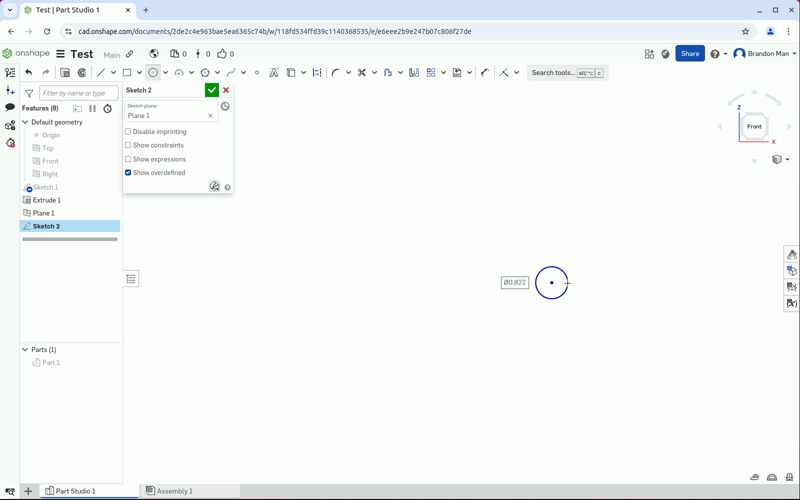
scroll(-6)
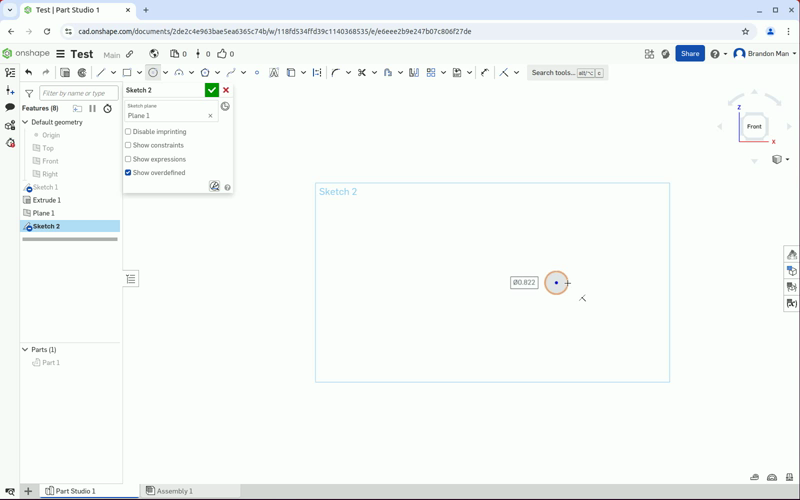
scroll(-6)
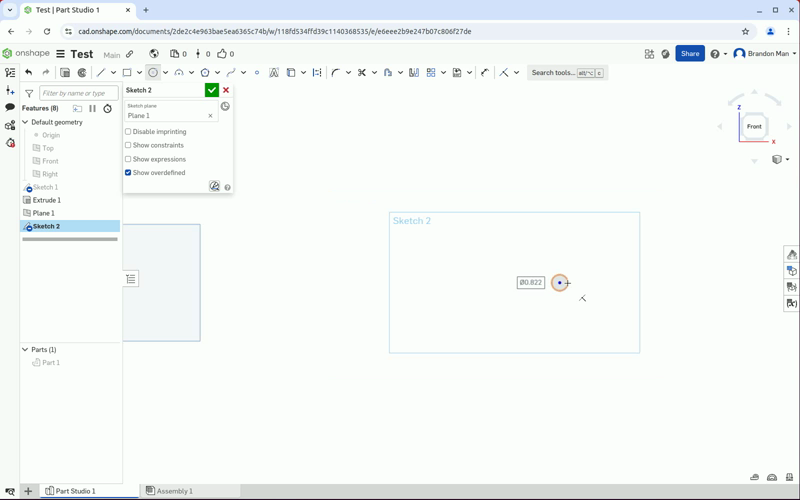
scroll(-6)
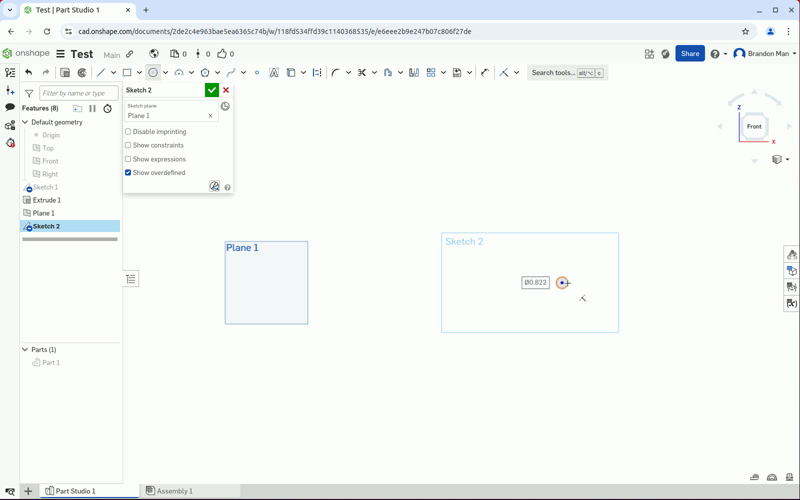
scroll(-6)
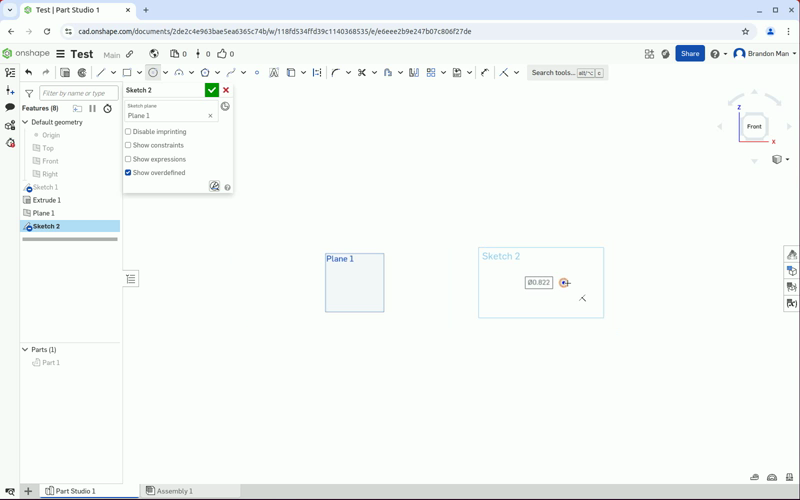
scroll(-6)
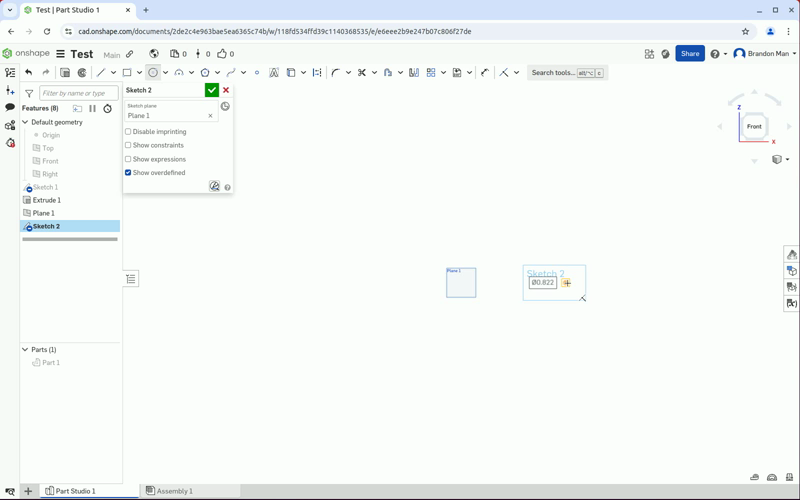
key(esc)
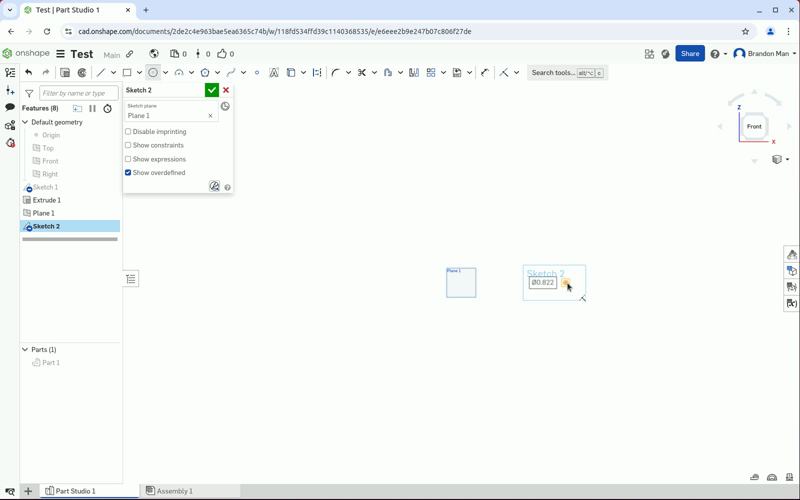
mouse_move(566, 282)
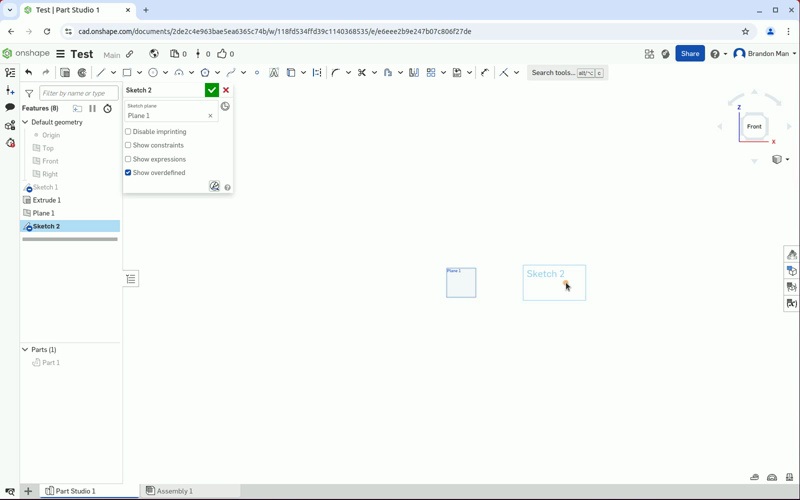
scroll(6)
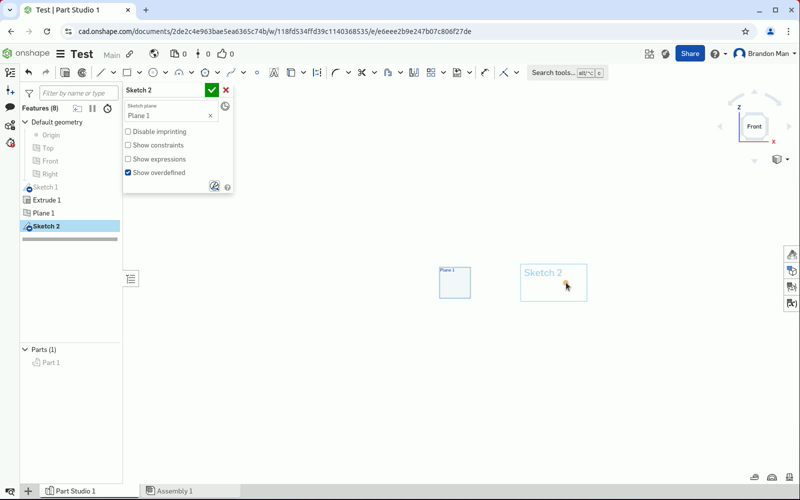
scroll(6)
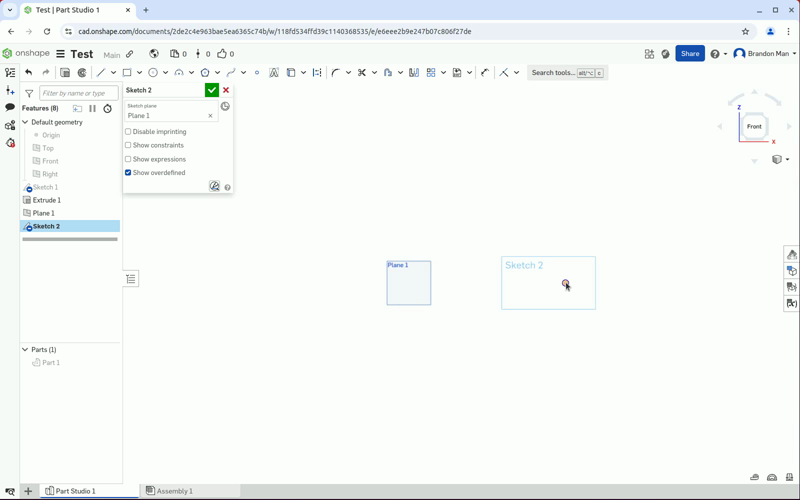
scroll(6)
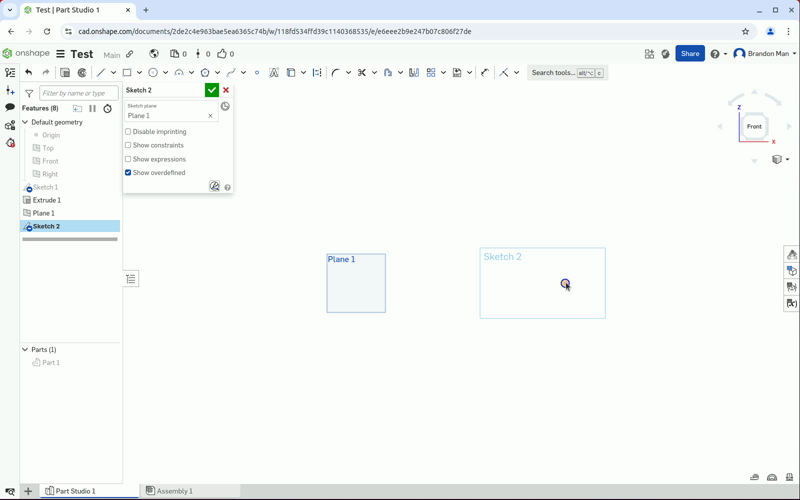
scroll(6)
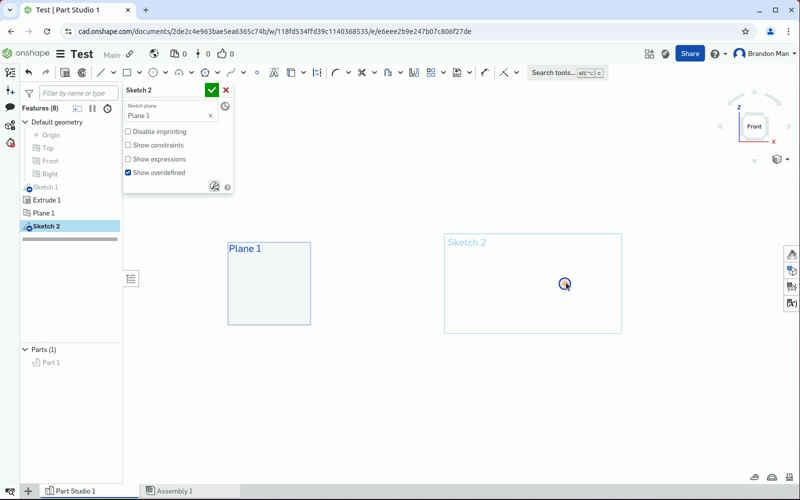
scroll(6)
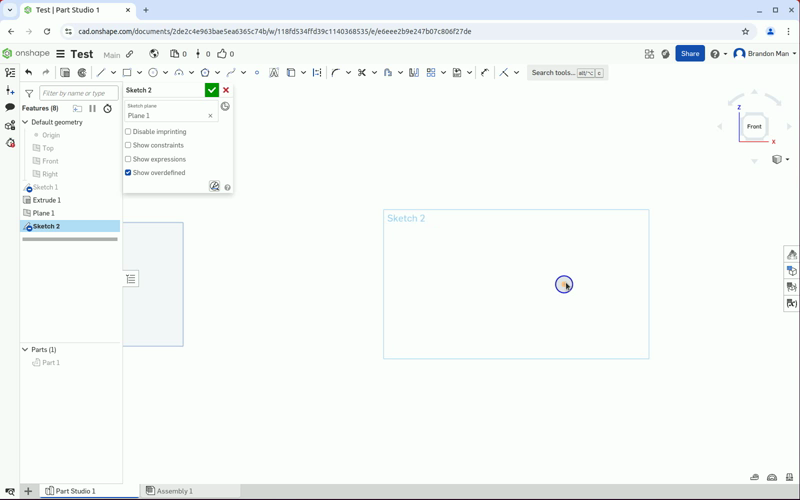
scroll(6)
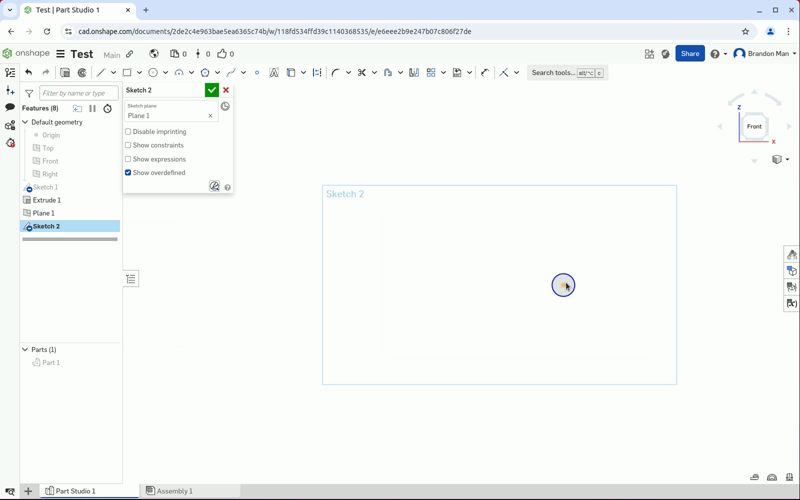
scroll(6)
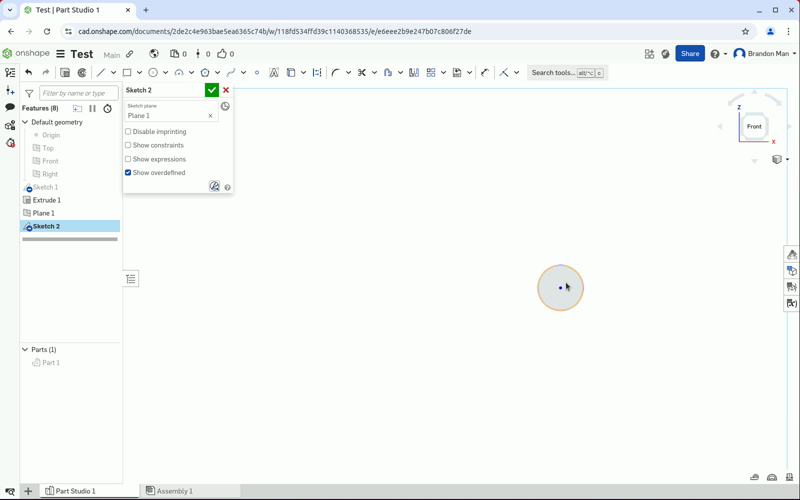
click(566, 282)
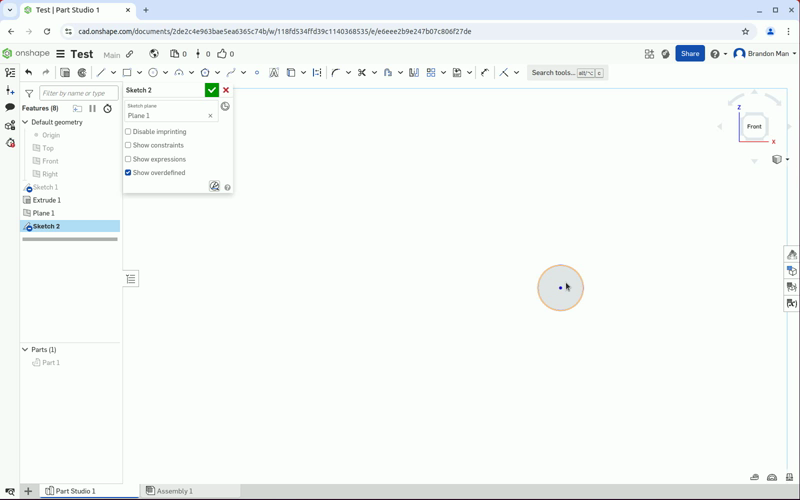
scroll(-6)
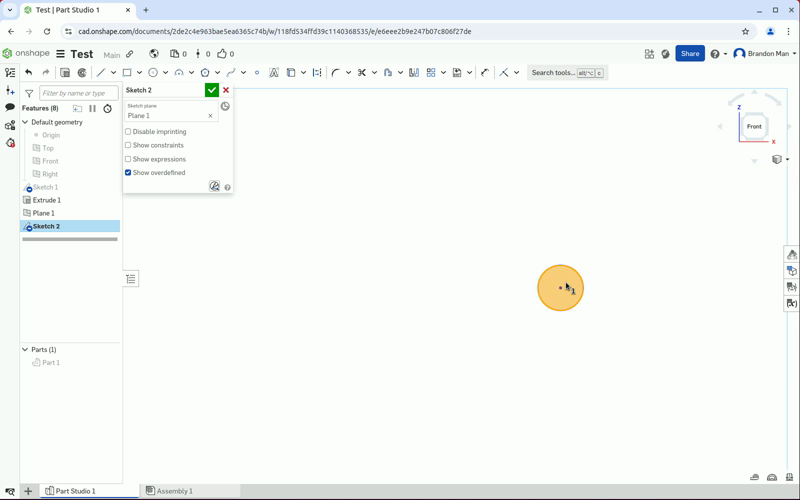
scroll(-6)
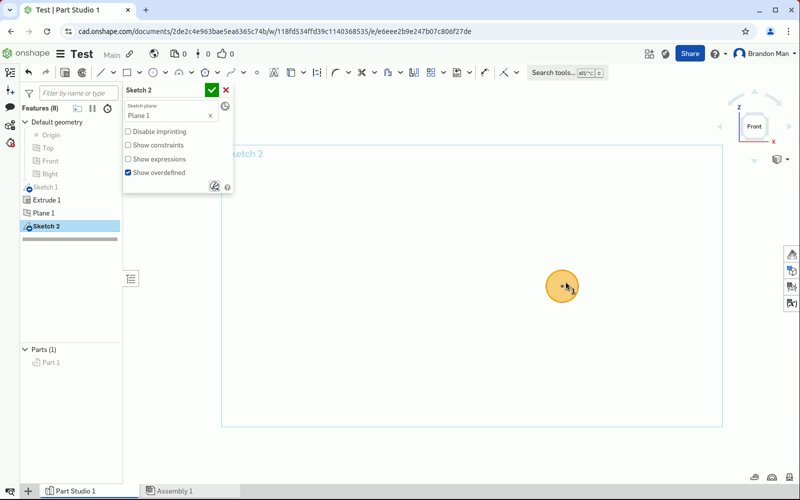
scroll(-6)
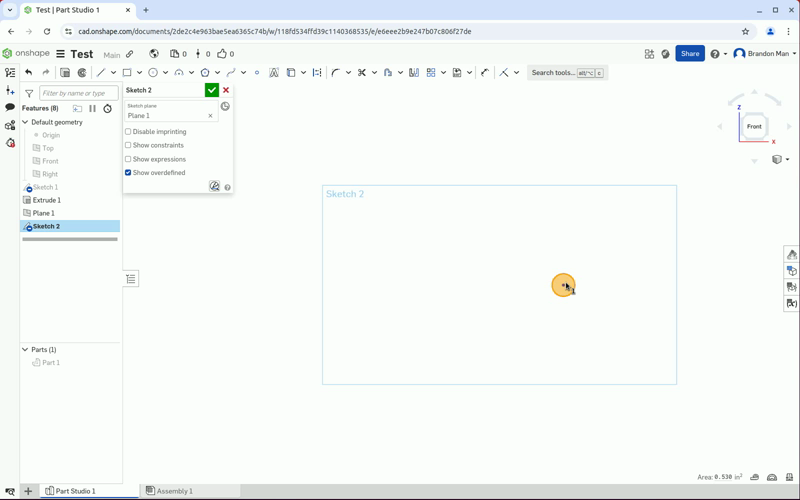
scroll(-6)
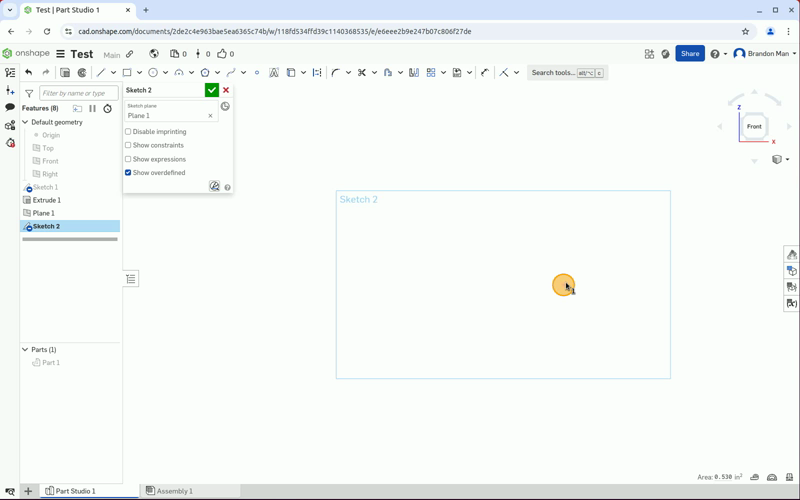
scroll(-6)
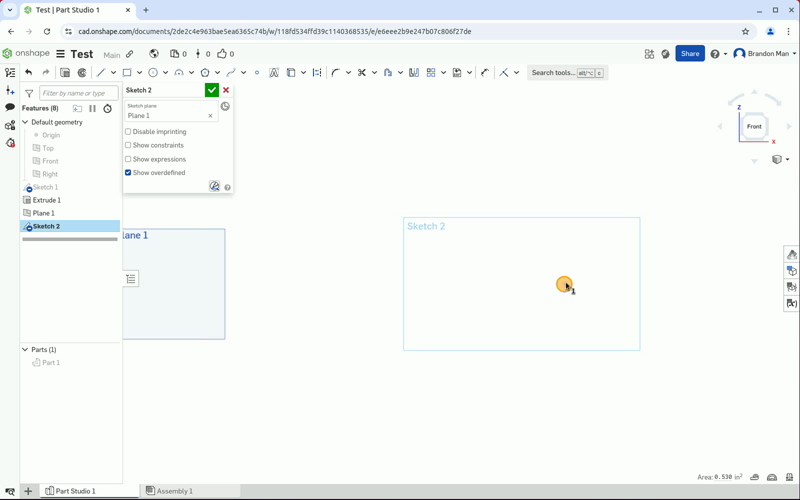
scroll(-6)
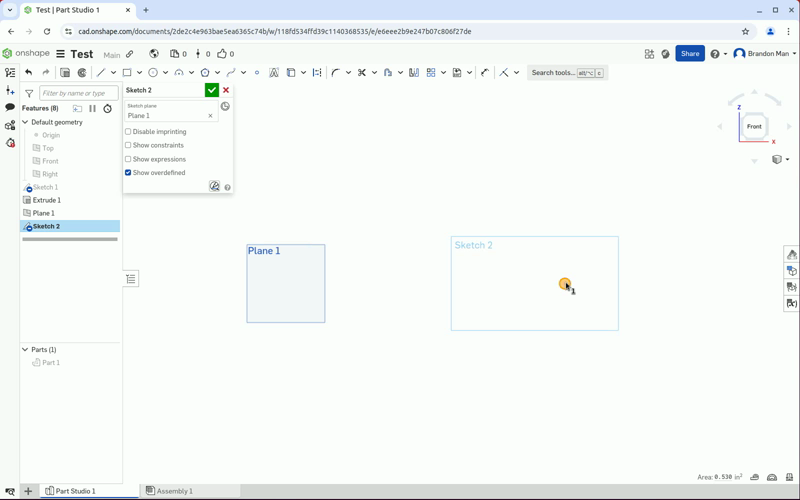
scroll(-6)
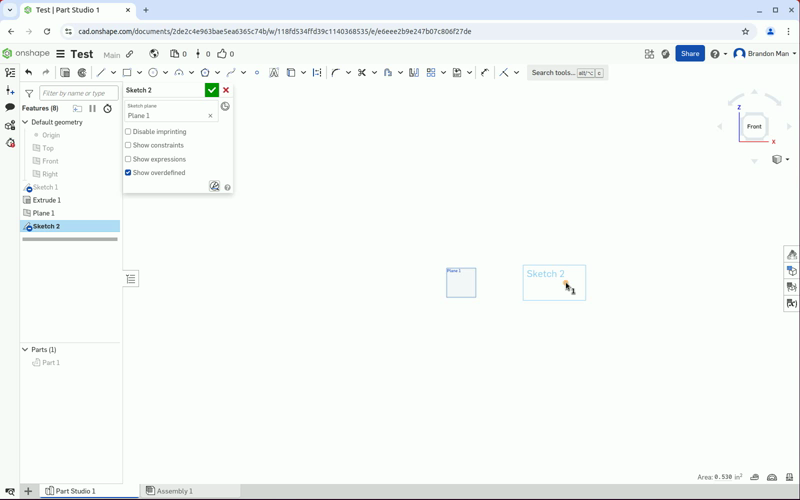
mouse_move(73, 352)
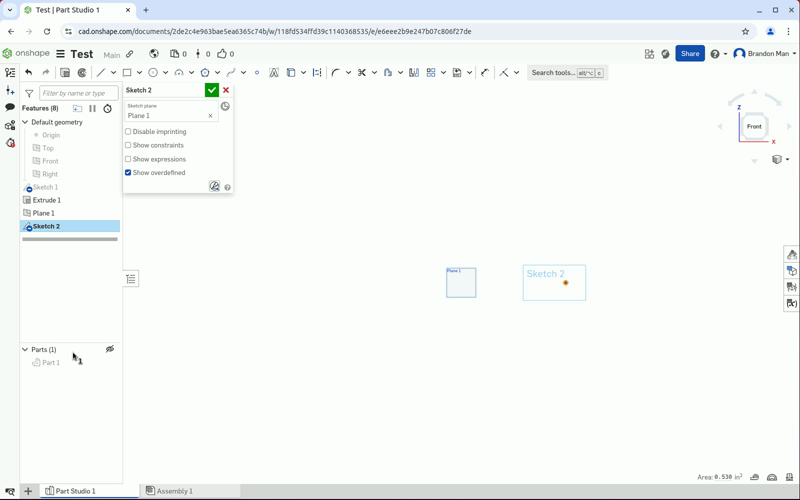
key(shift+y)
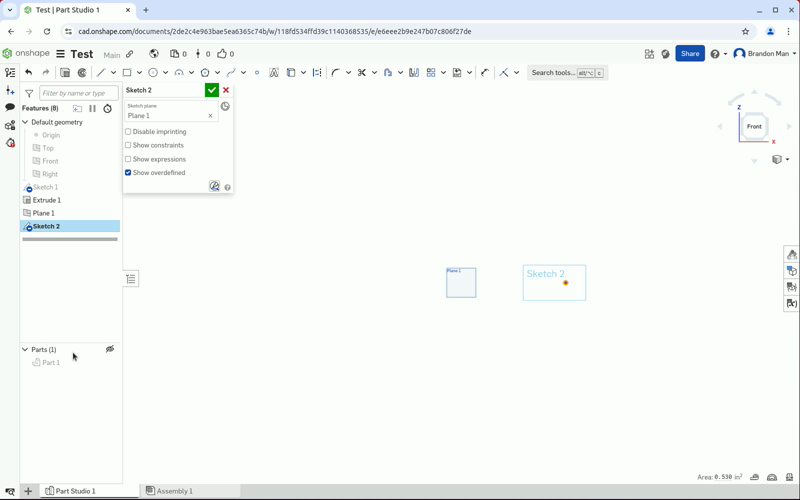
key(shift+e)
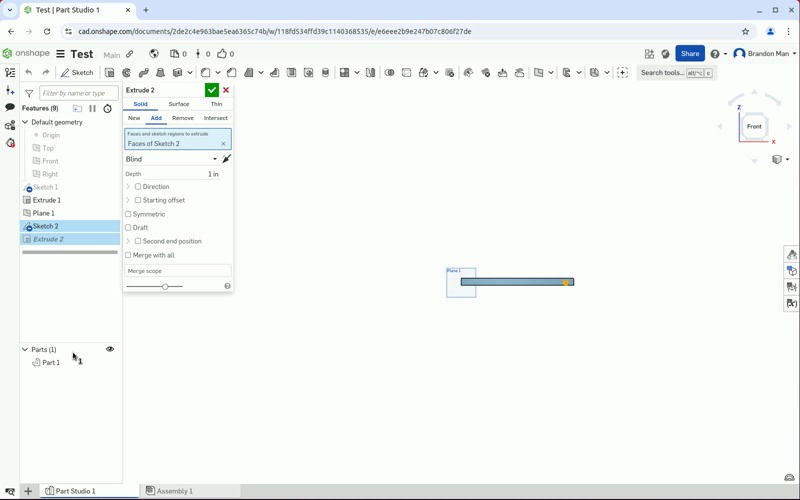
mouse_move(143, 106)
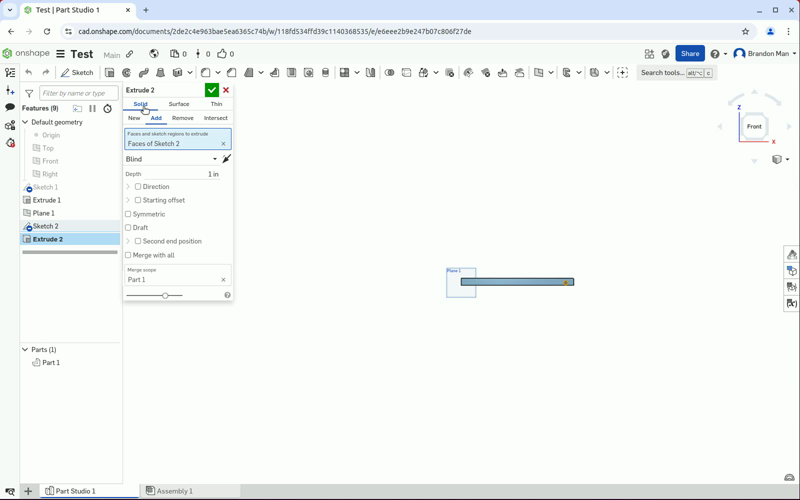
click(143, 106)
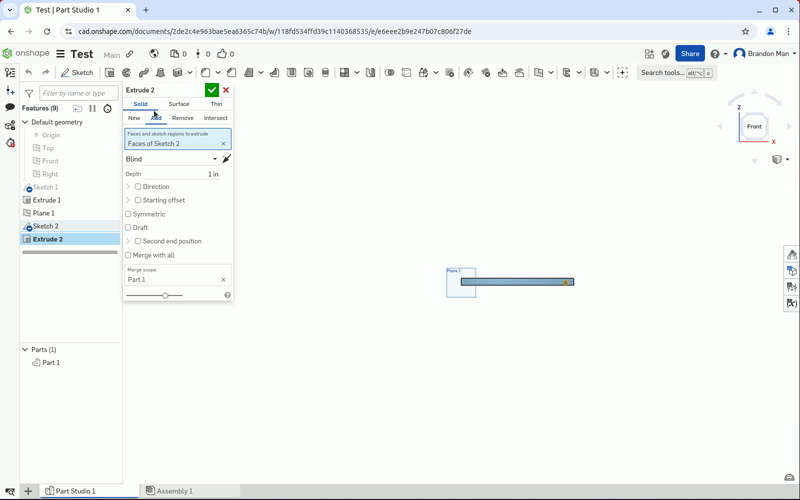
mouse_move(186, 120)
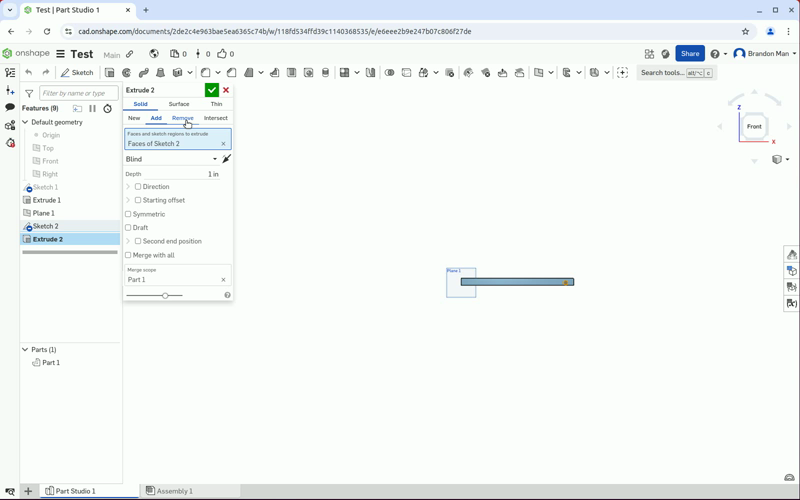
click(186, 120)
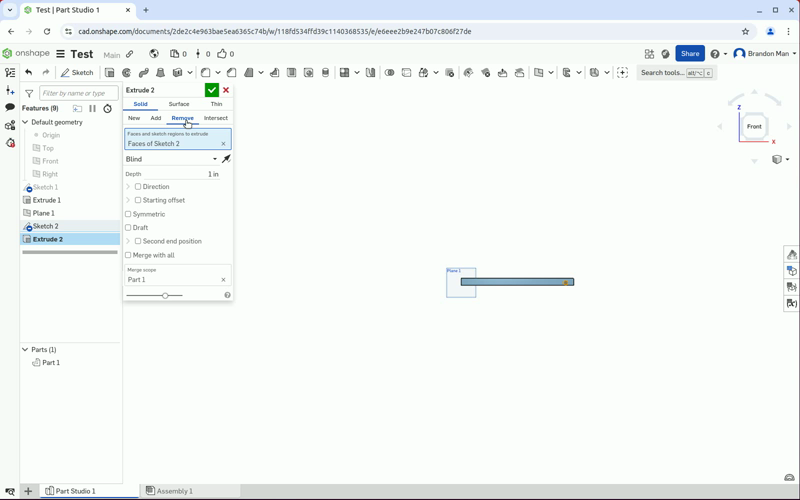
key(tab, 4)
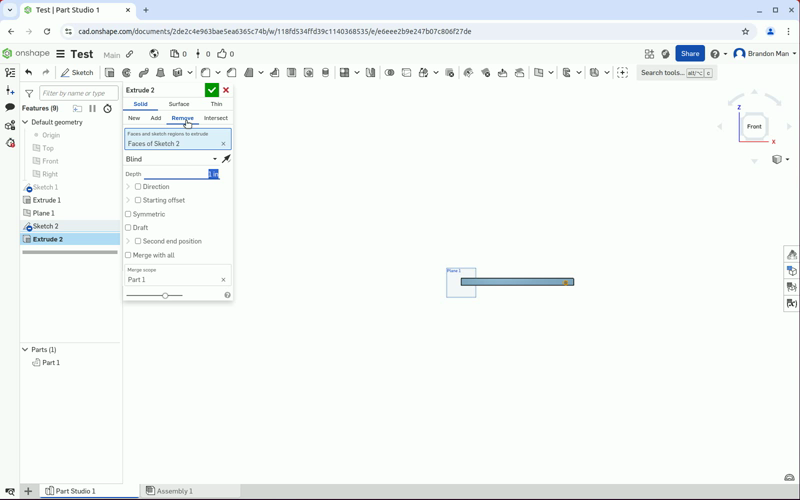
text(1.204)
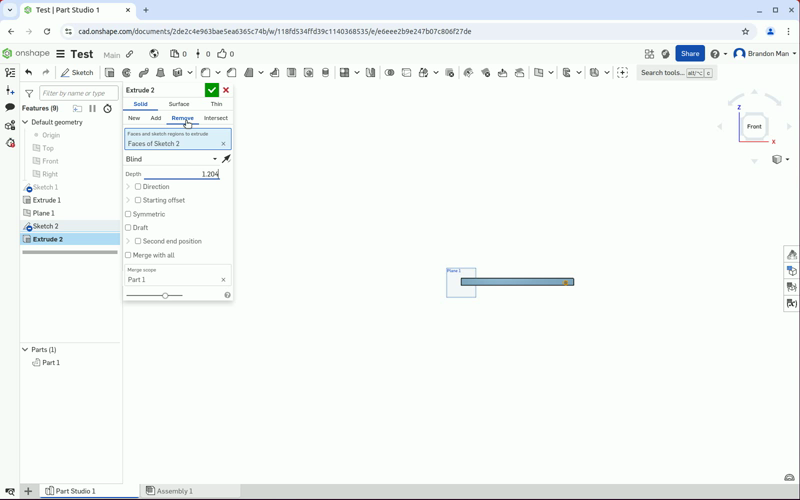
key(tab, 6)
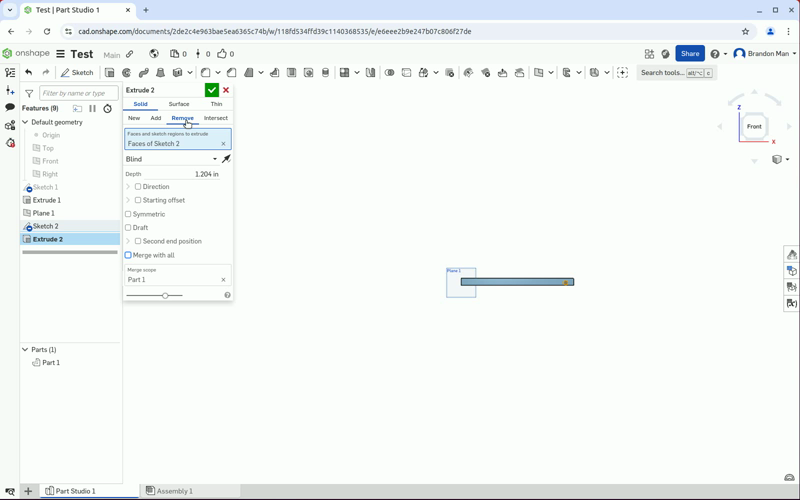
key(space)
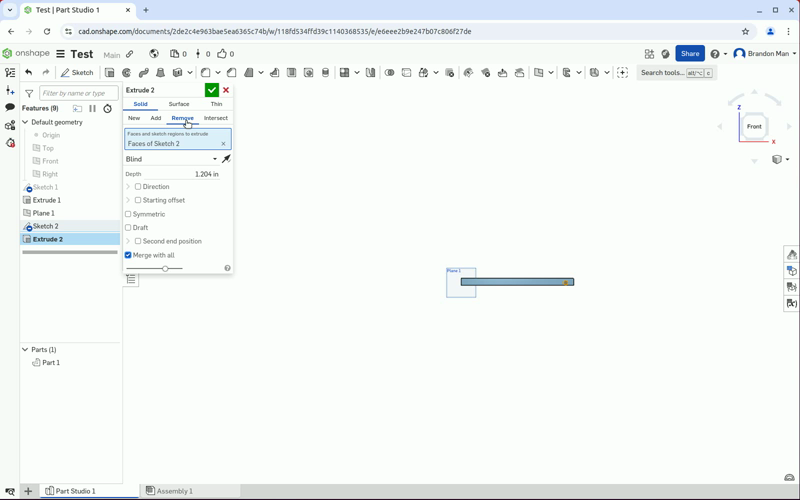
key(enter)
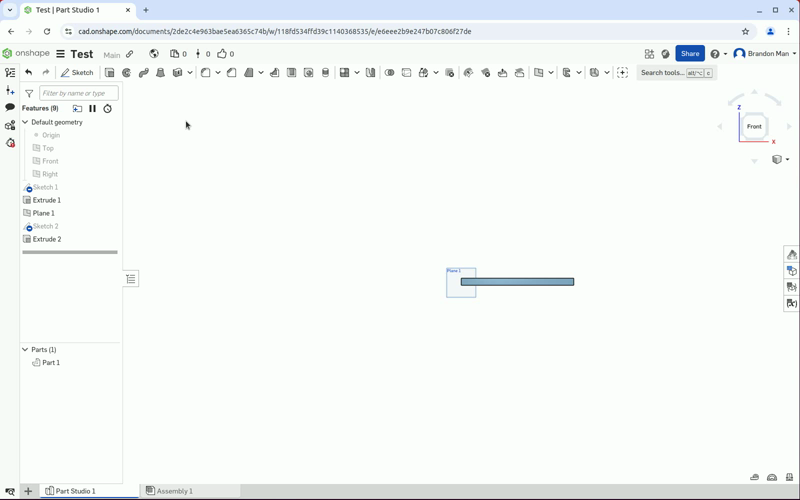
key(shift+h)
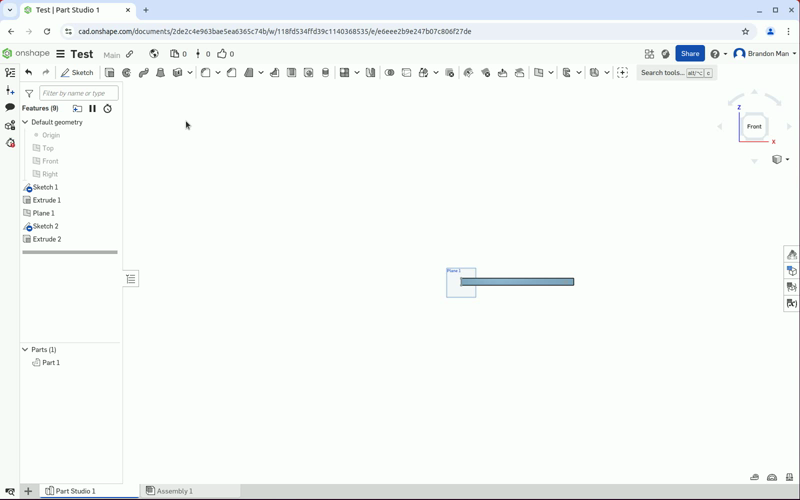
key(shift+h)
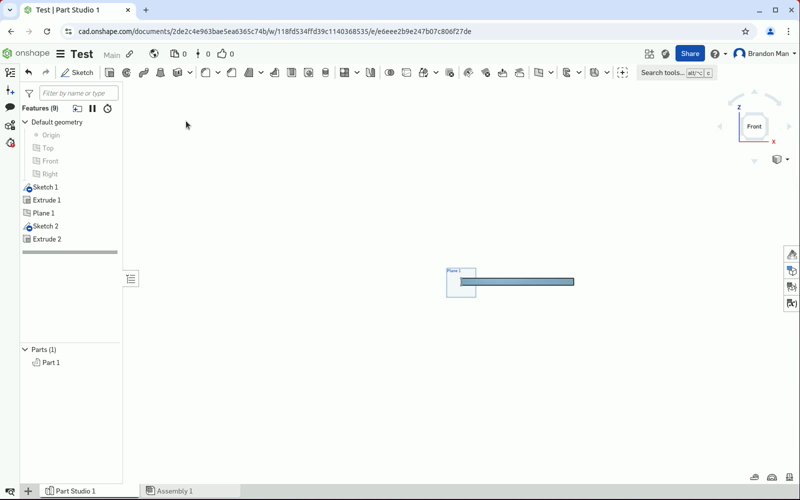
key(shift+7)
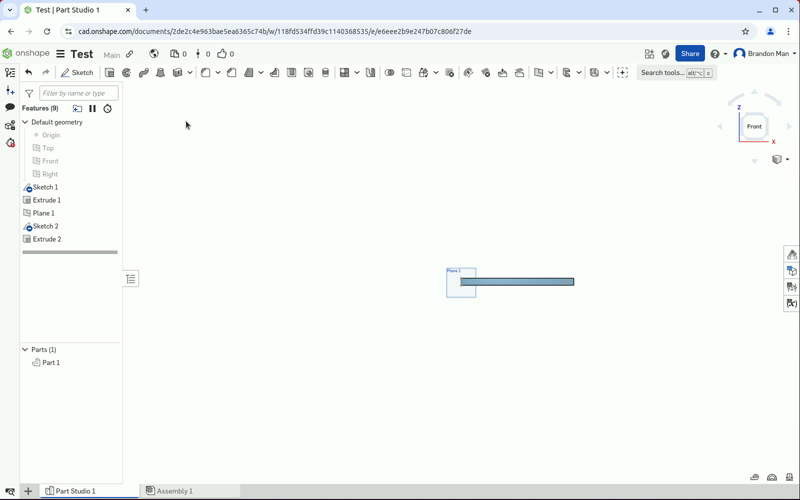
key(left, 2)
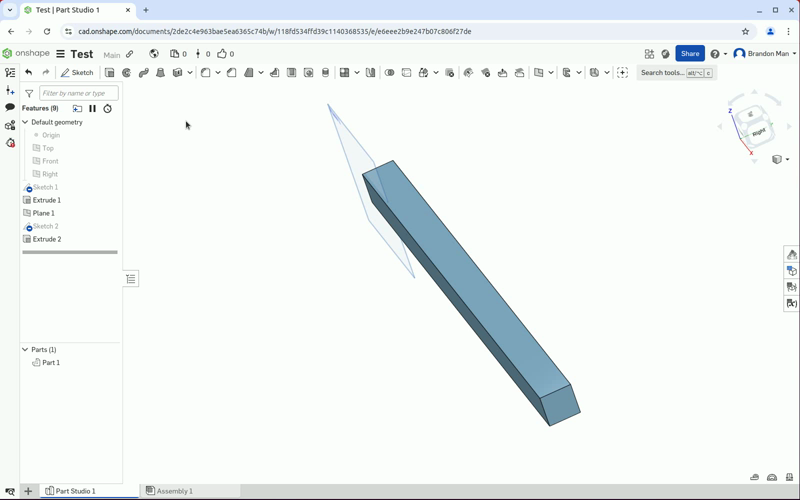
key(down, 2)
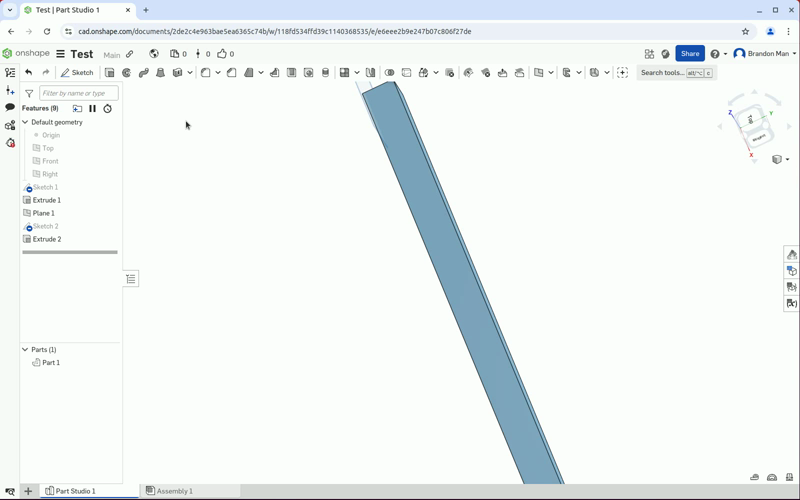
key(up, 2)
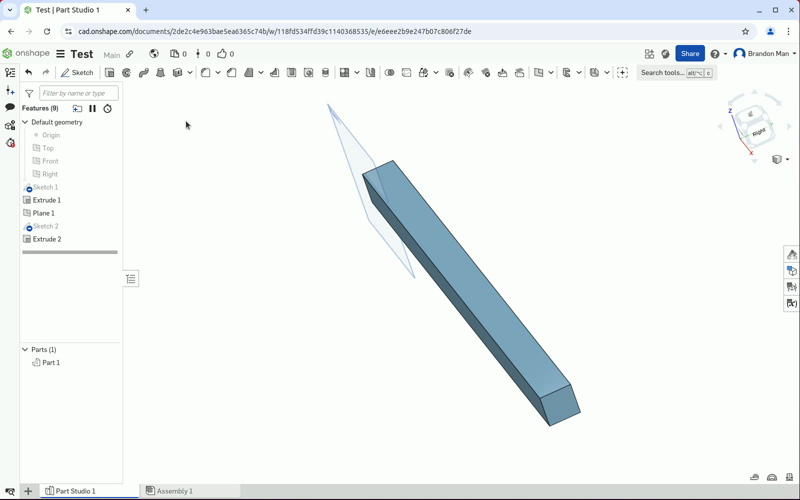
key(right, 2)
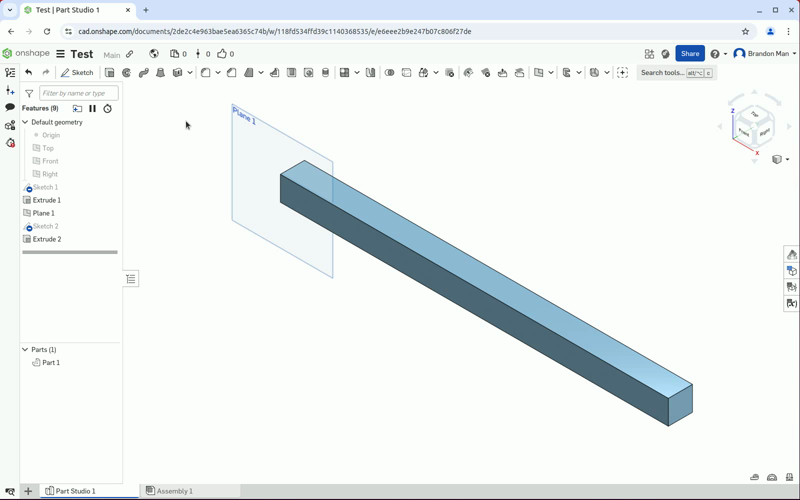
mouse_move(73, 189)
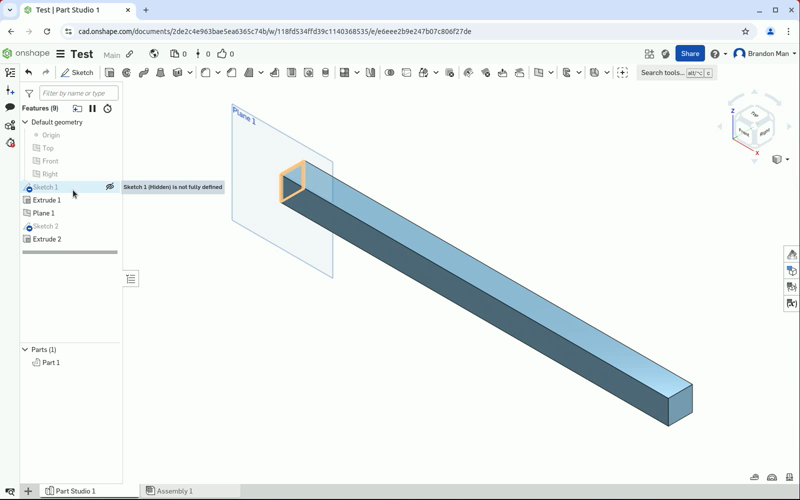
click(73, 189)